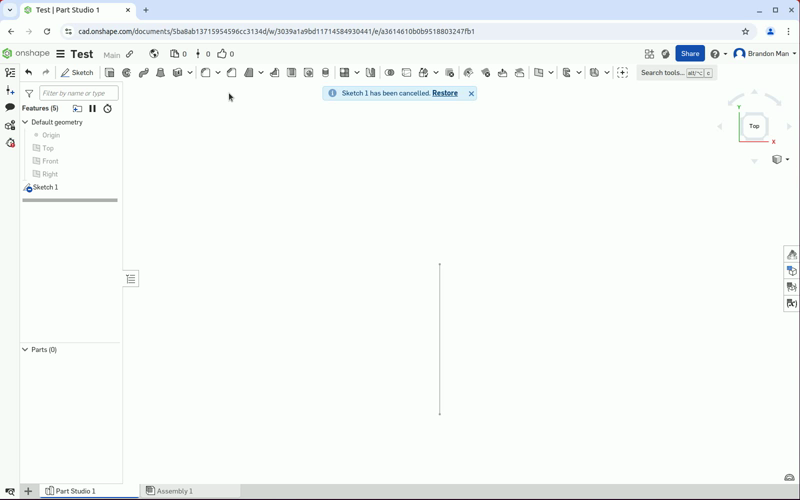
key(shift+h)
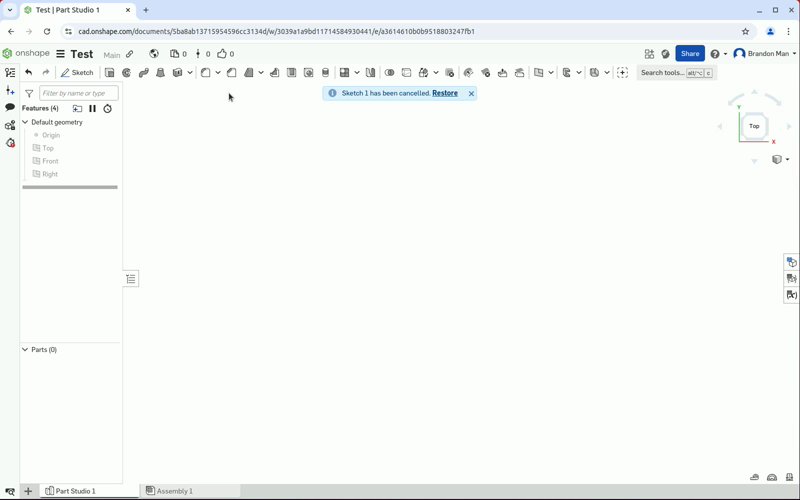
mouse_move(73, 352)
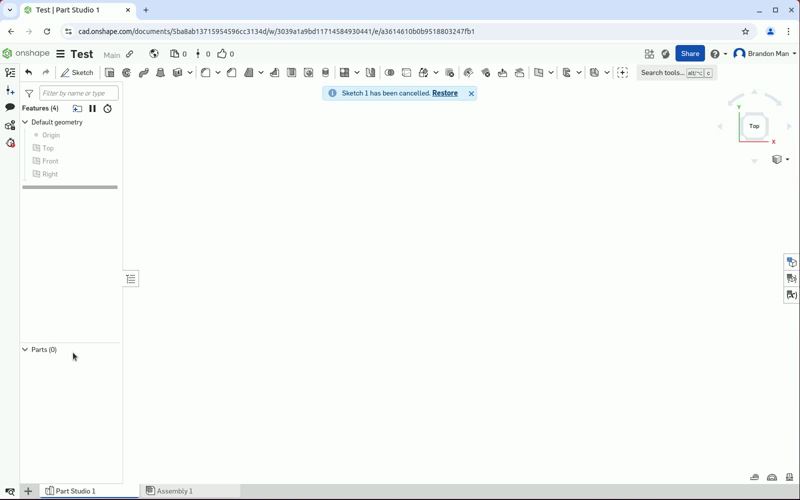
key(y)
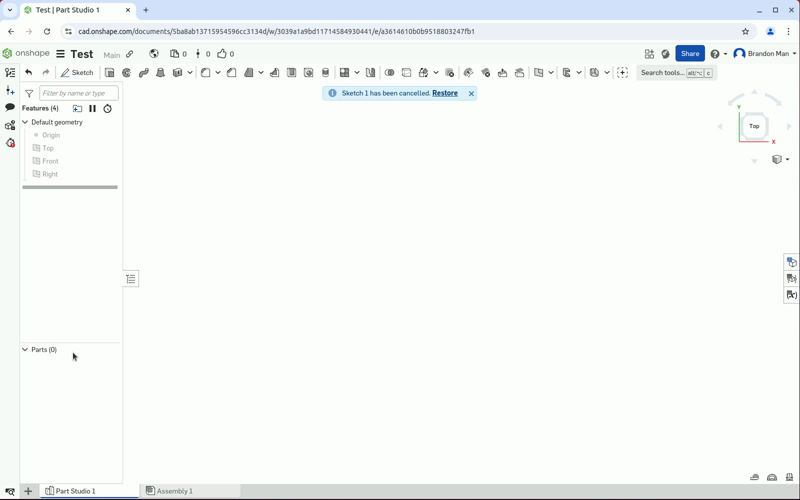
key(shift+p)
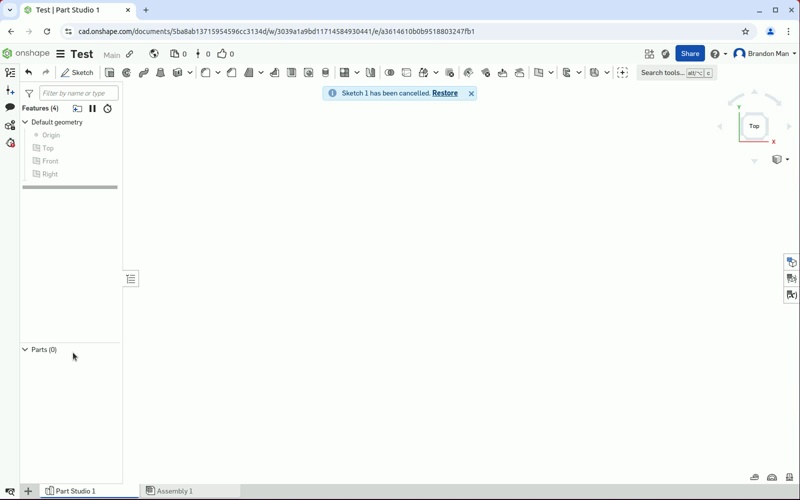
key(space)
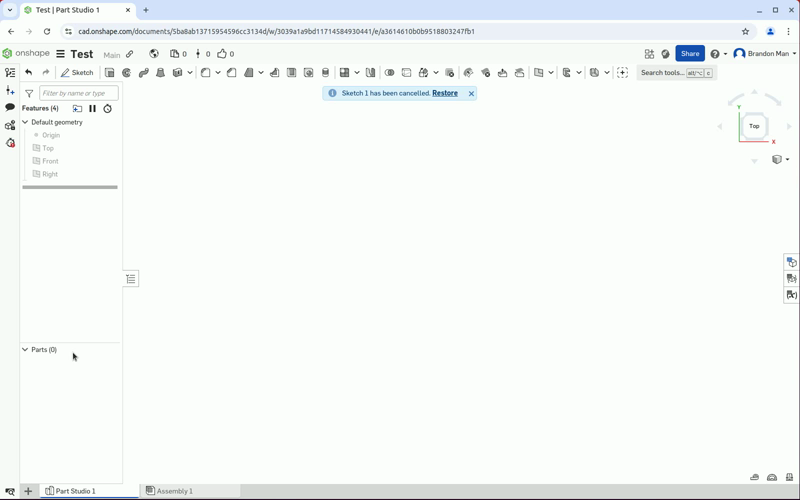
key_down(shift)
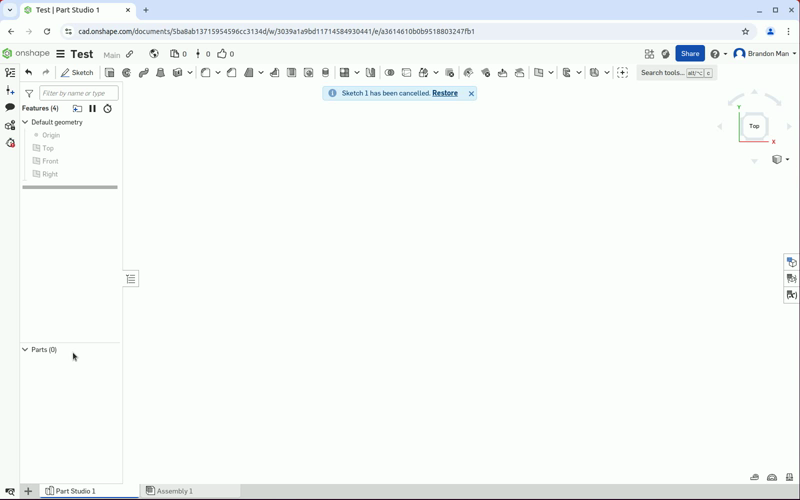
key(up)
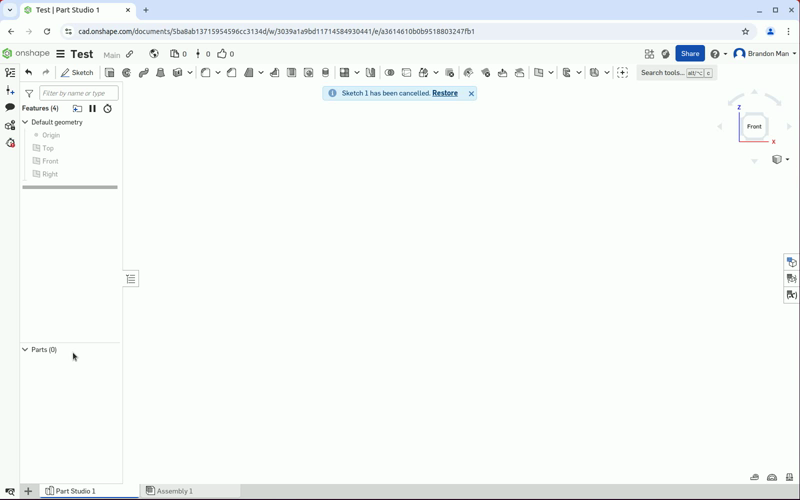
key_up(shift)
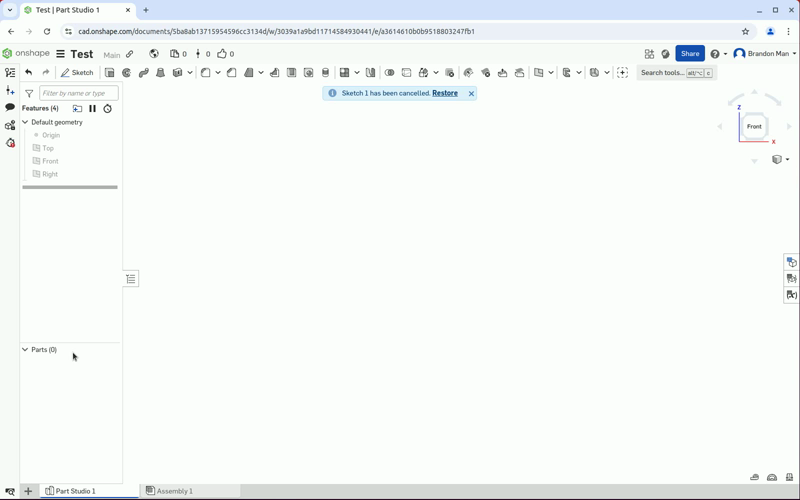
mouse_move(73, 352)
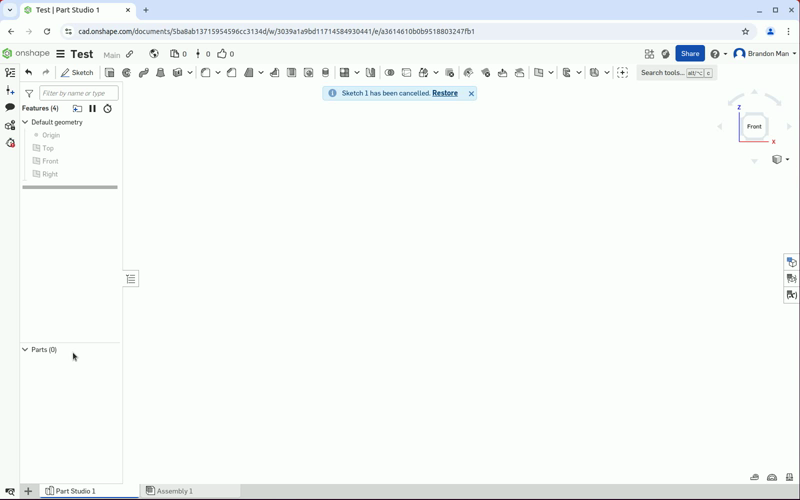
key(shift+y)
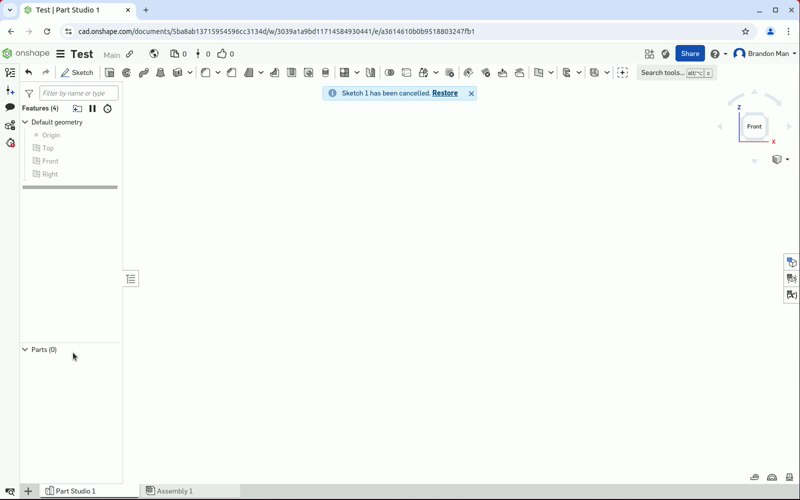
key(shift+s)
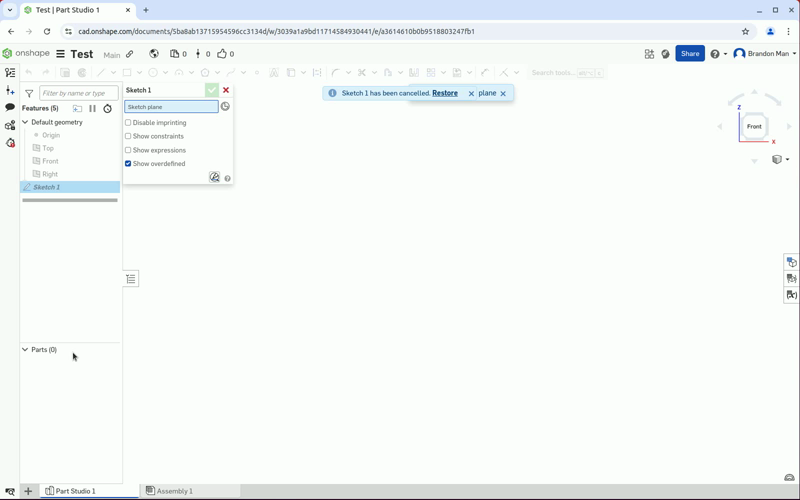
mouse_move(73, 163)
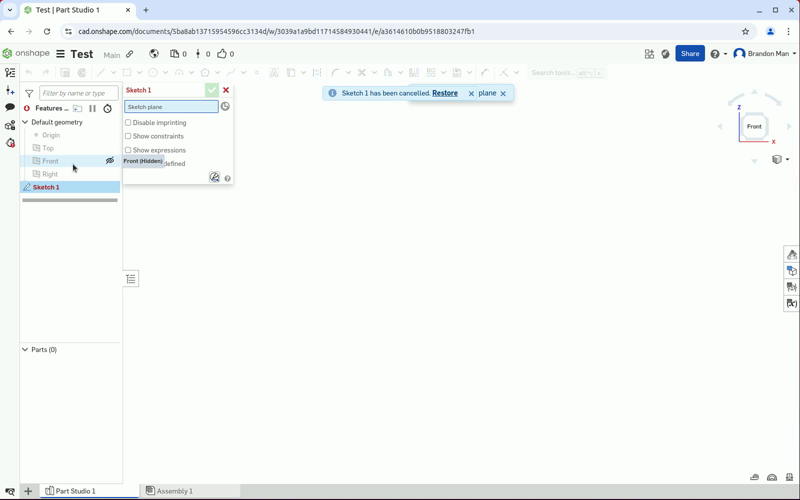
click(73, 163)
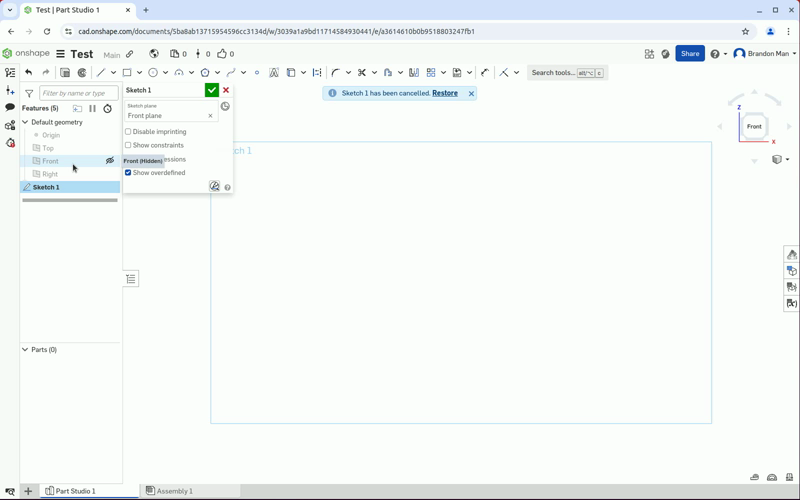
mouse_move(73, 352)
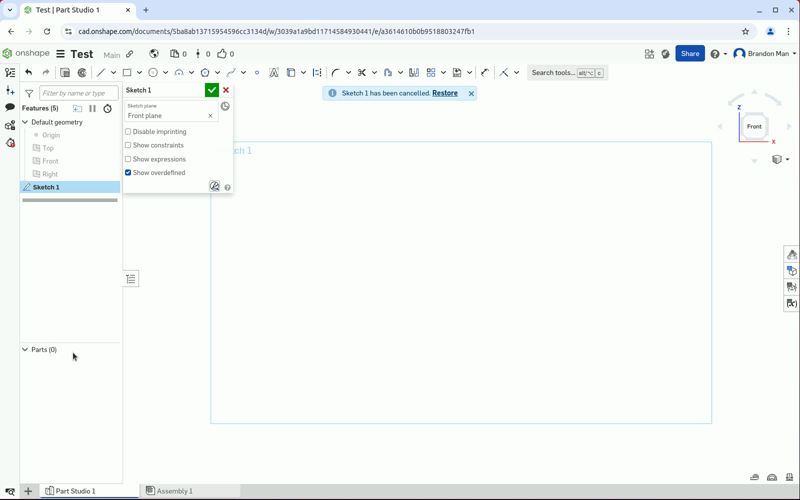
key(y)
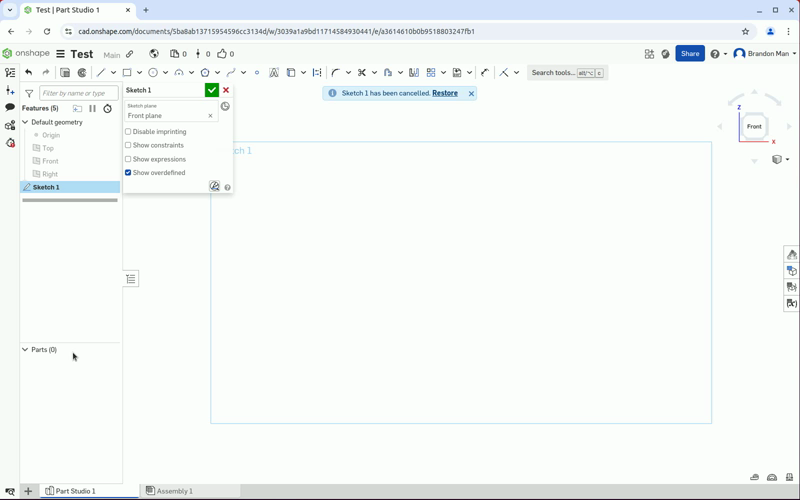
key(l)
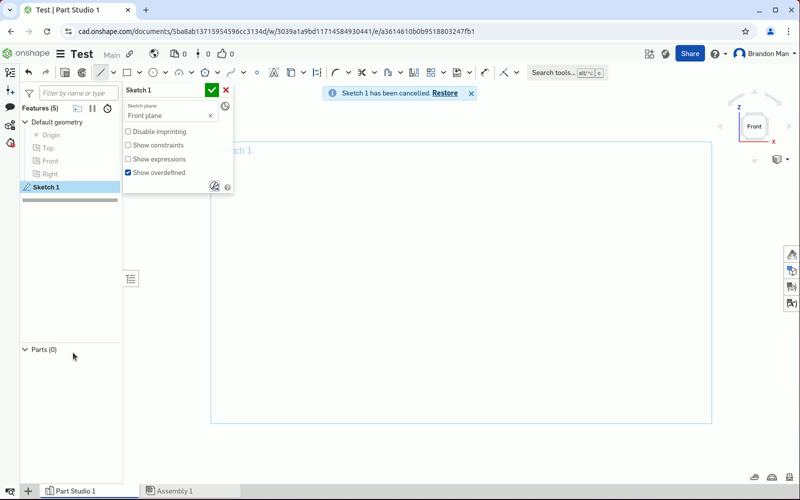
key_down(shift)
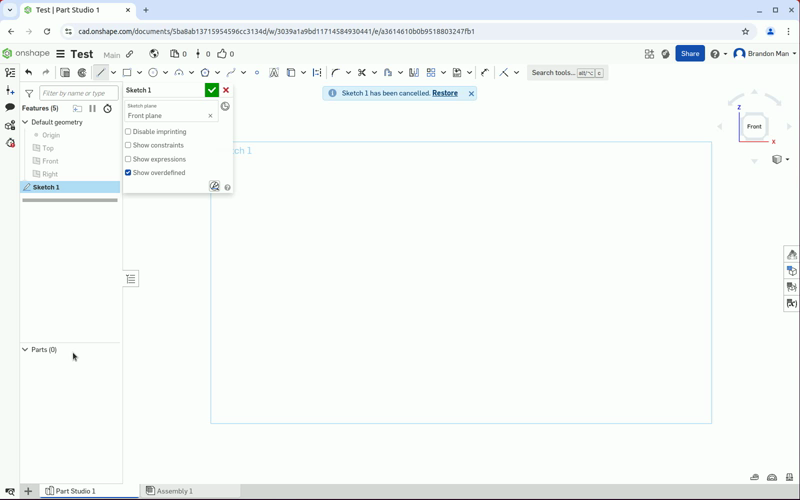
mouse_move(431, 228)
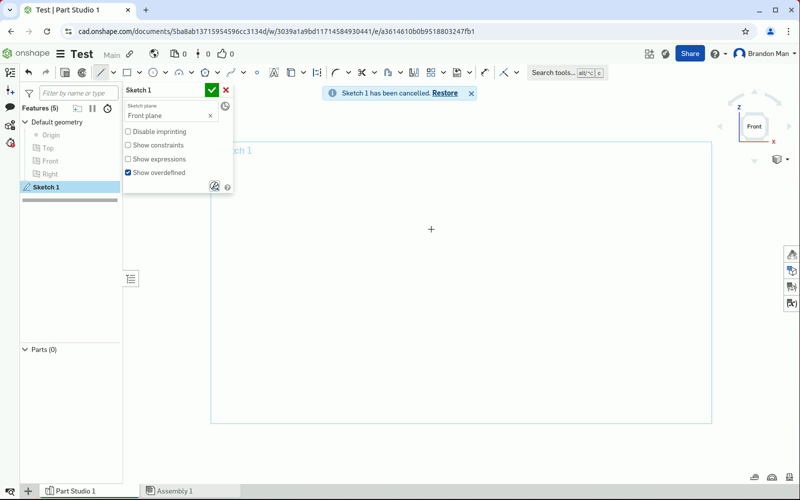
click(431, 228)
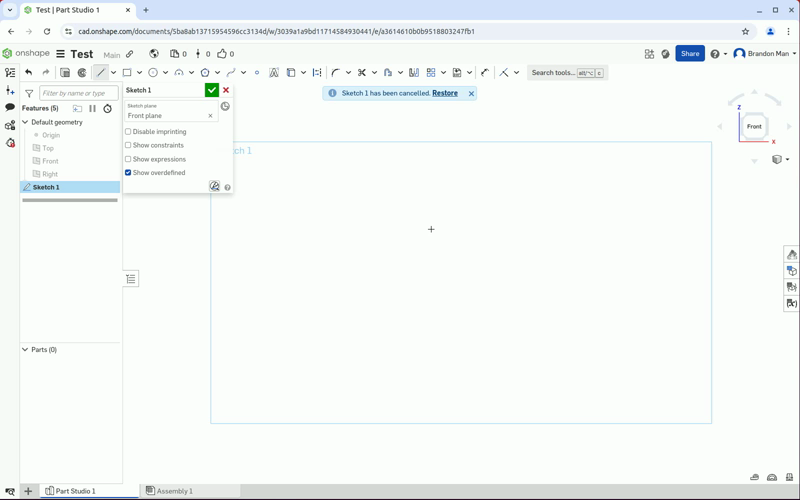
key_up(shift)
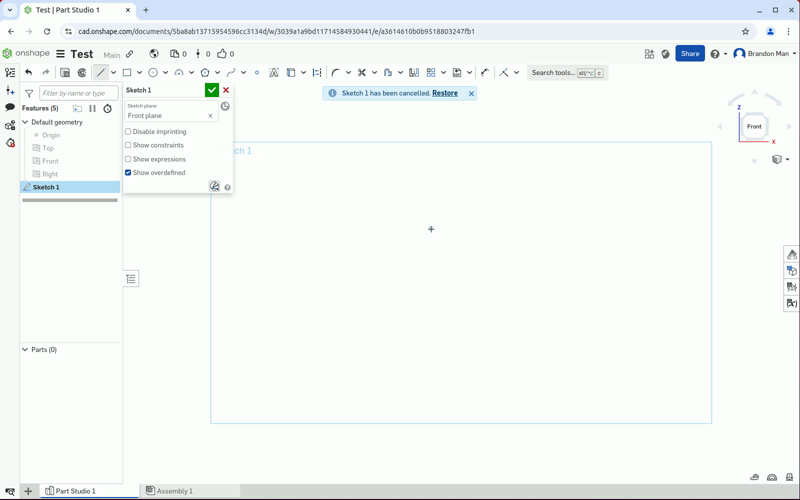
key_down(shift)
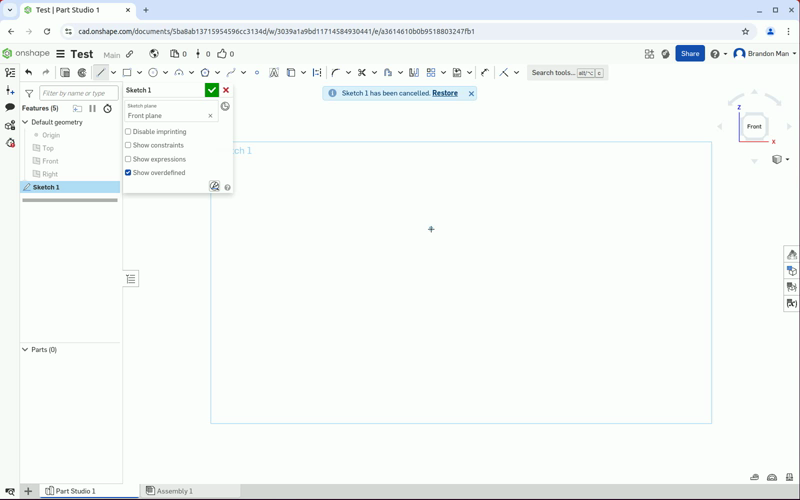
mouse_move(461, 228)
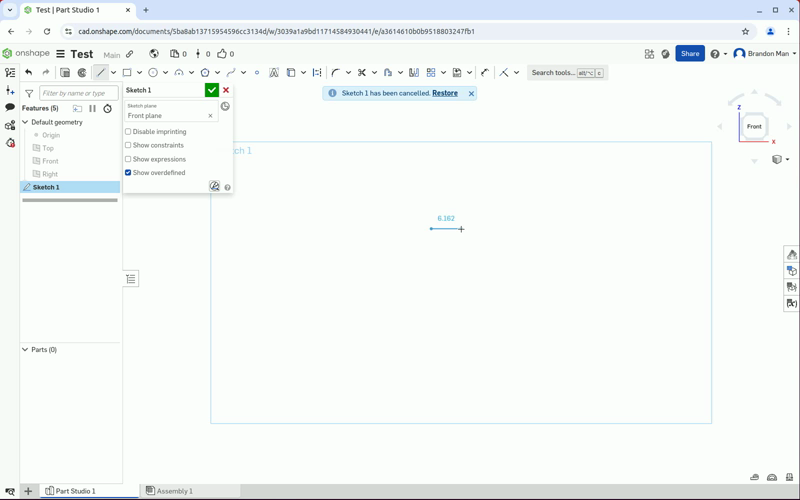
mouse_move(490, 228)
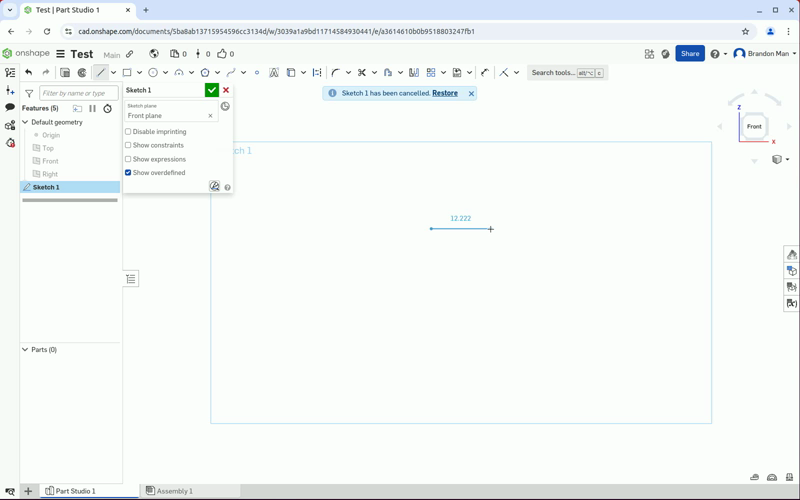
click(490, 228)
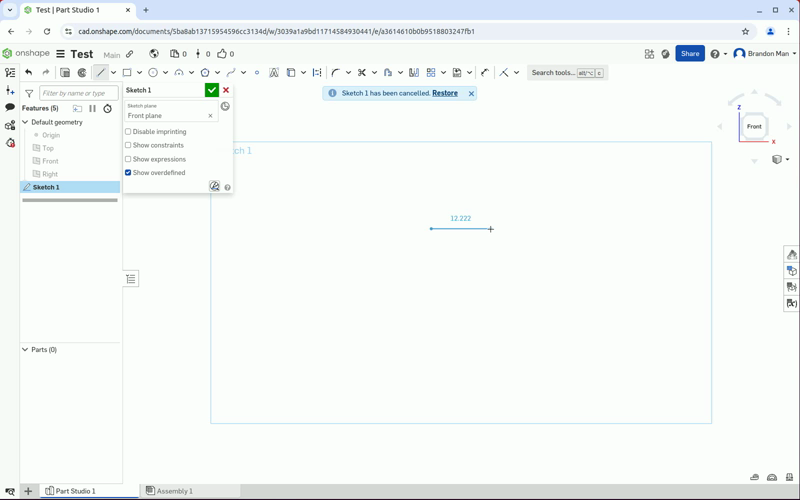
key_up(shift)
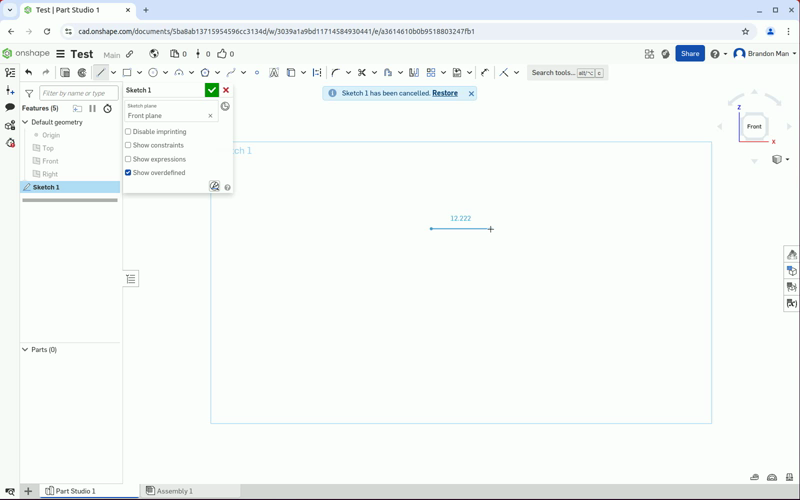
key_down(shift)
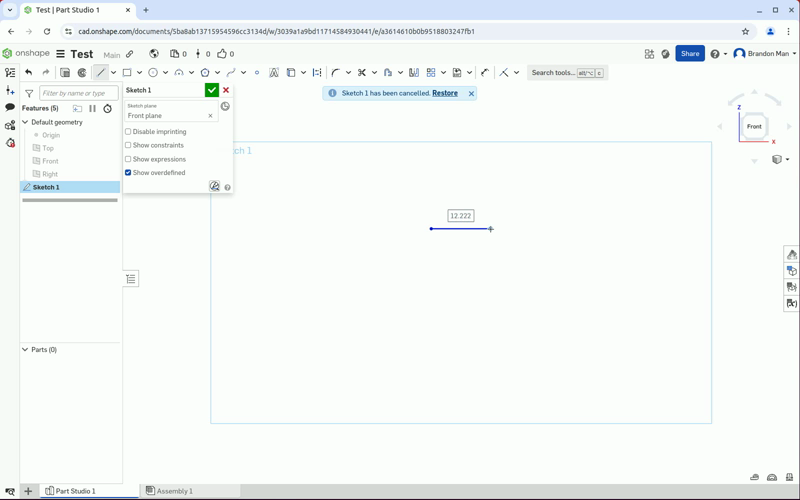
mouse_move(520, 228)
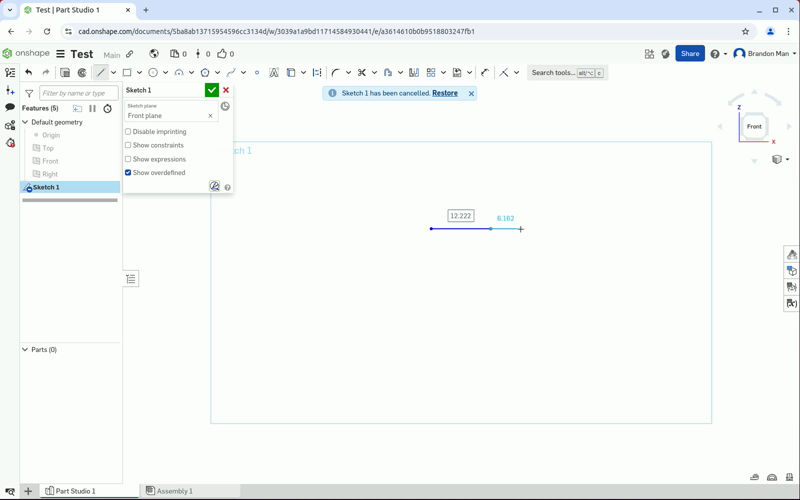
mouse_move(490, 177)
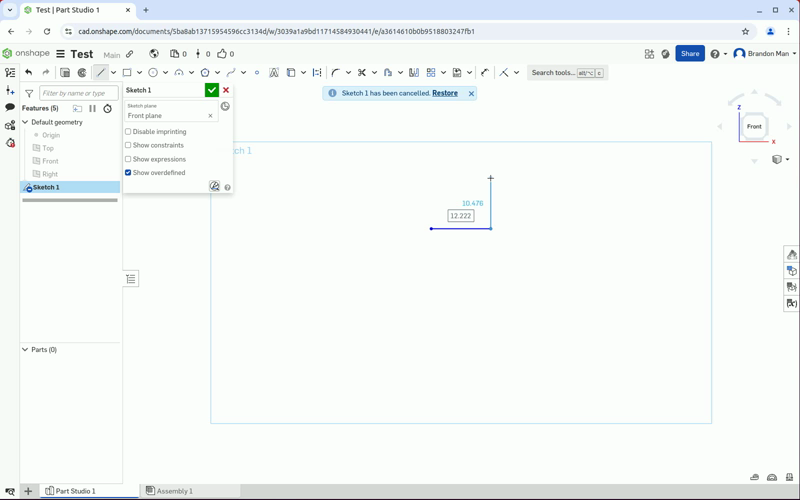
click(490, 177)
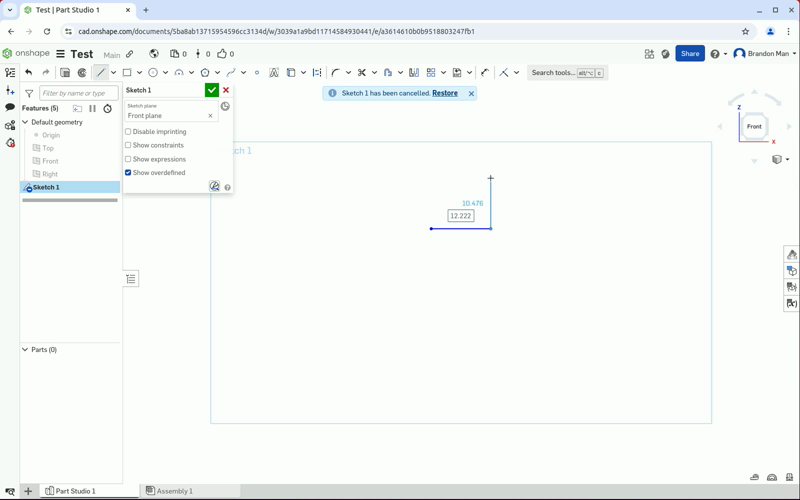
key_up(shift)
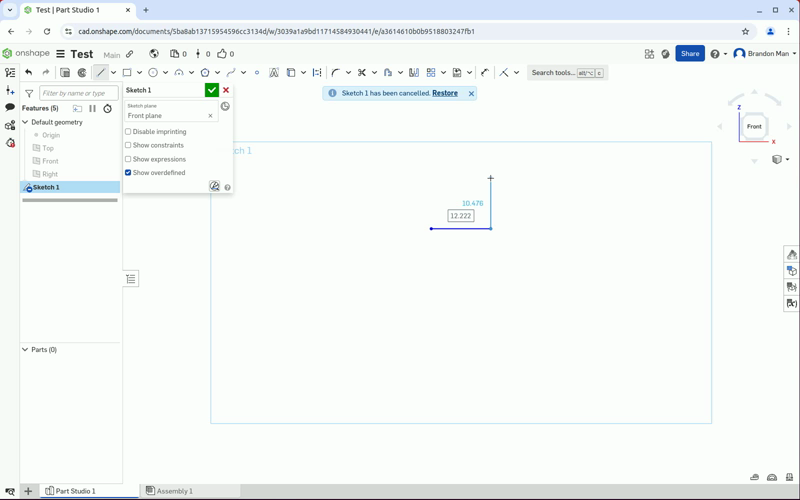
key_down(shift)
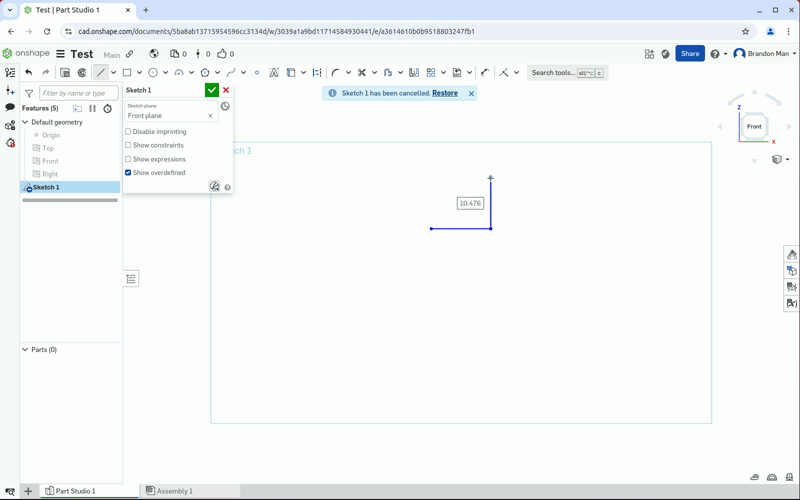
mouse_move(520, 177)
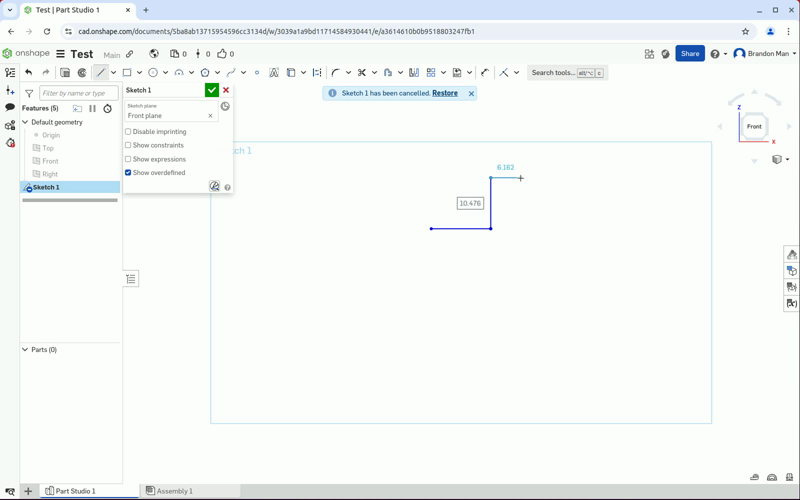
mouse_move(431, 177)
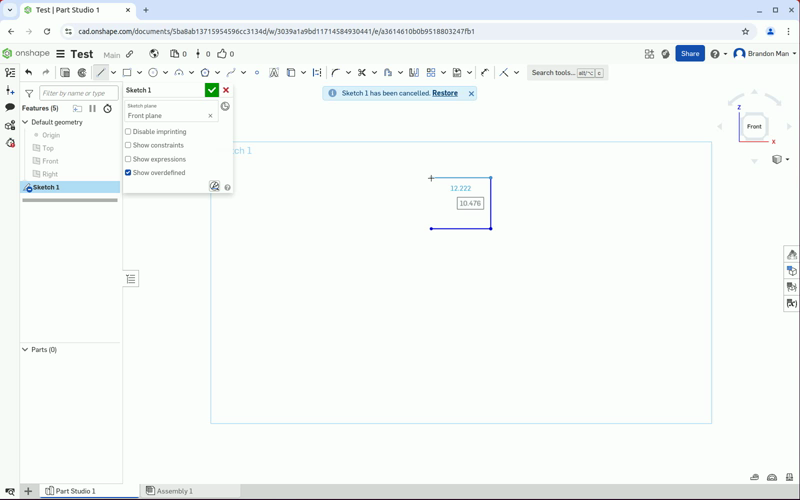
click(431, 177)
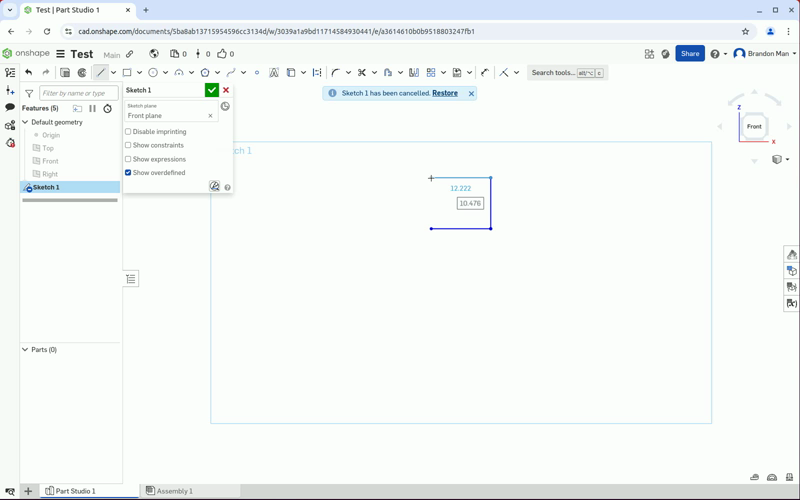
key_up(shift)
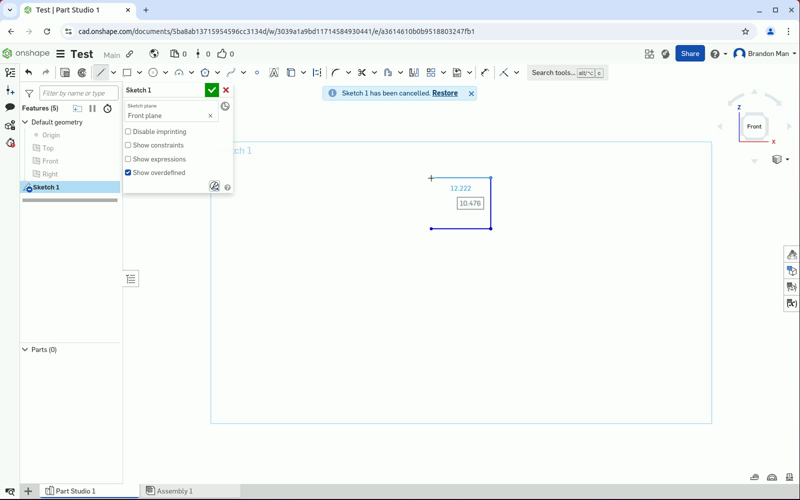
mouse_move(461, 177)
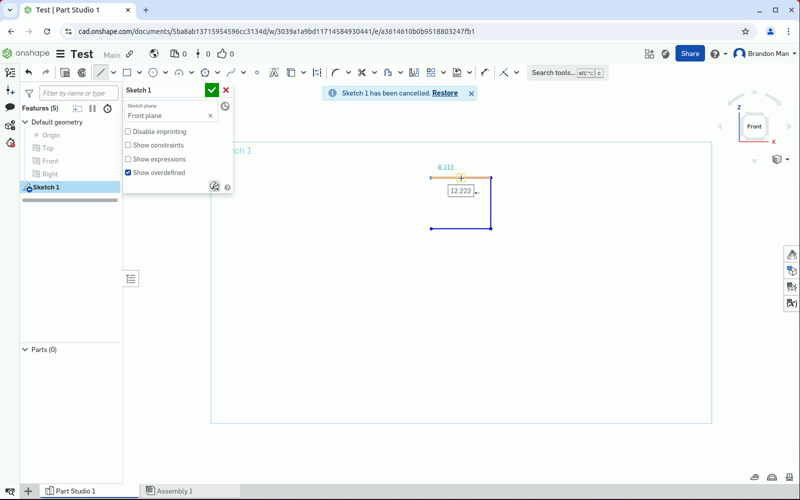
key_down(shift)
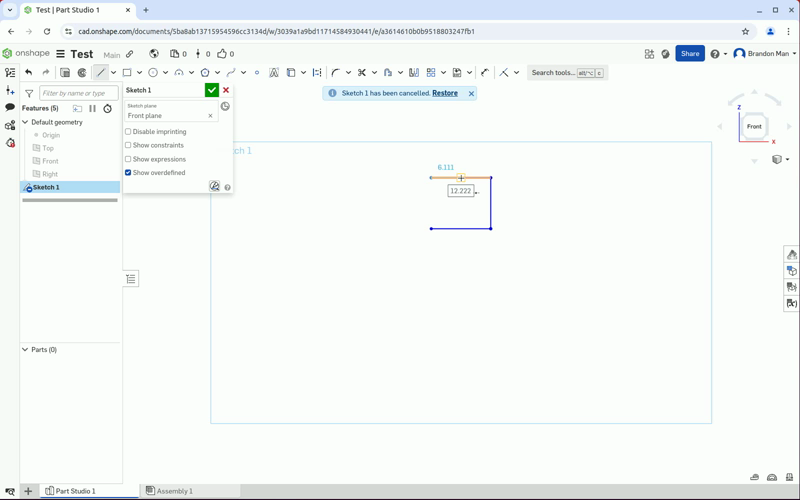
mouse_move(431, 228)
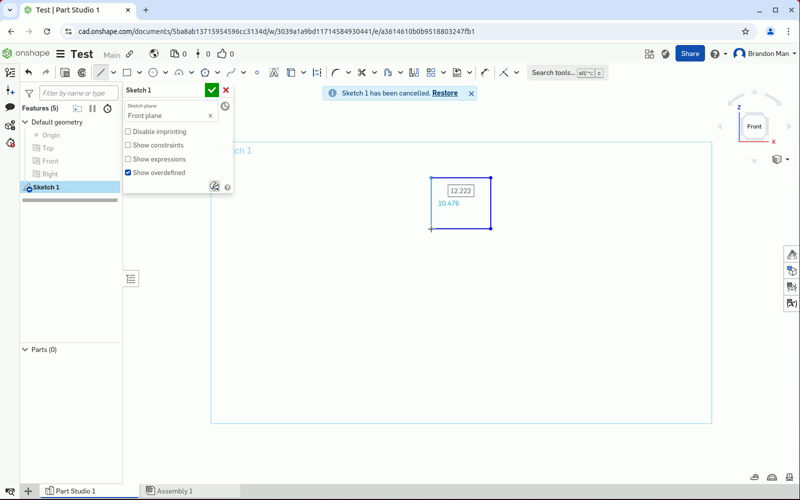
key_up(shift)
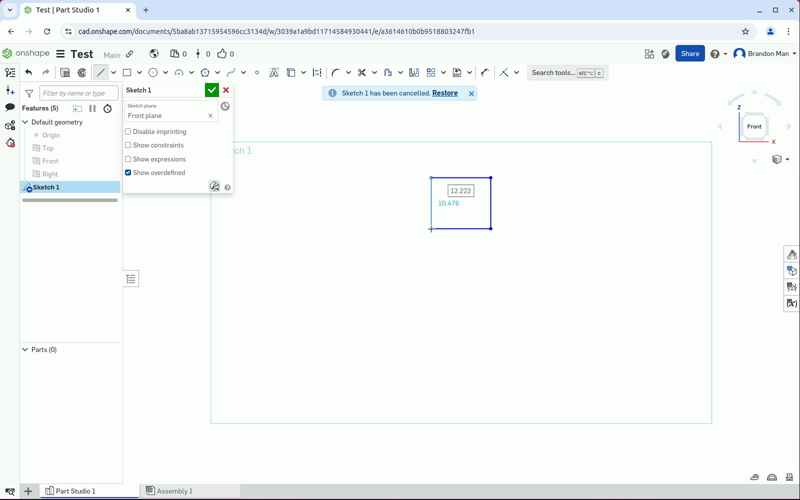
click(431, 228)
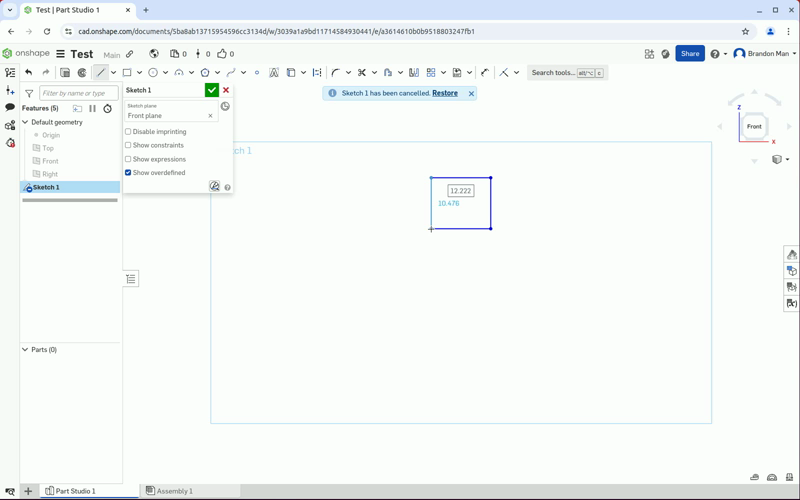
key(esc)
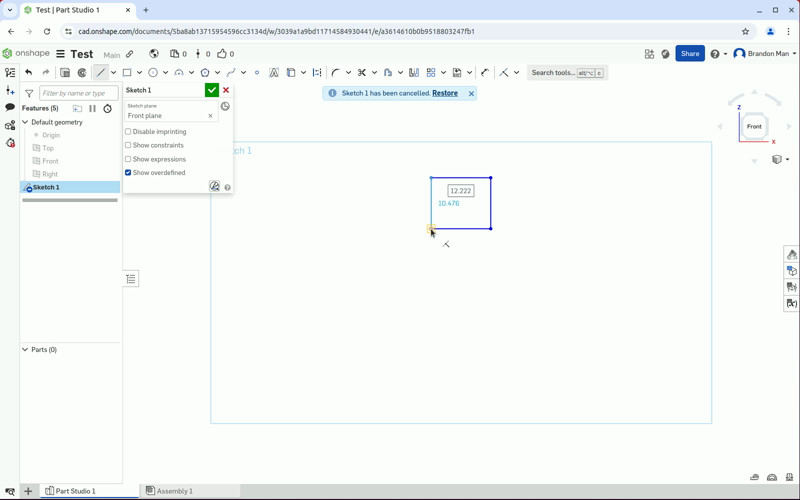
mouse_move(445, 193)
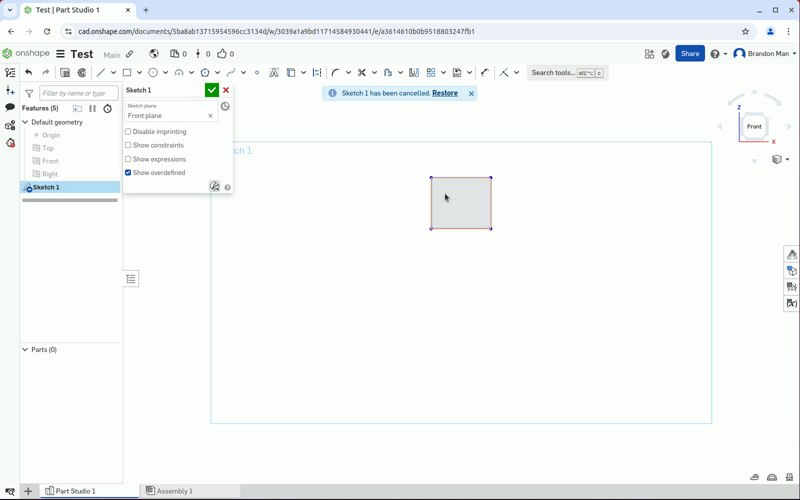
click(445, 193)
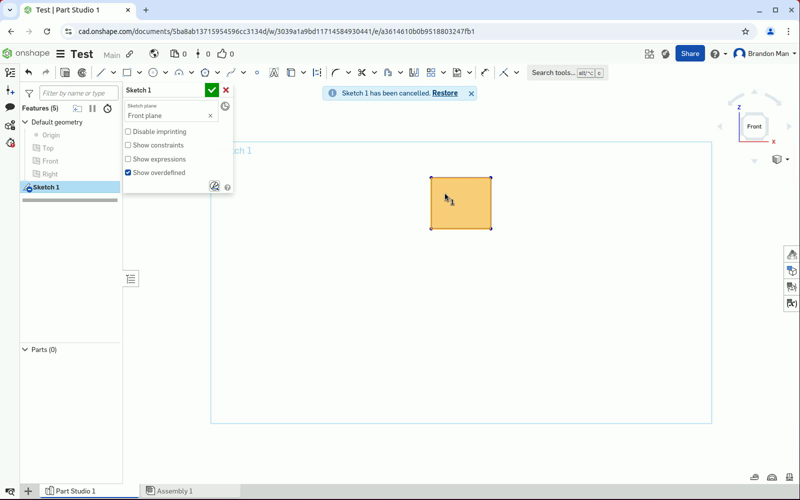
mouse_move(73, 352)
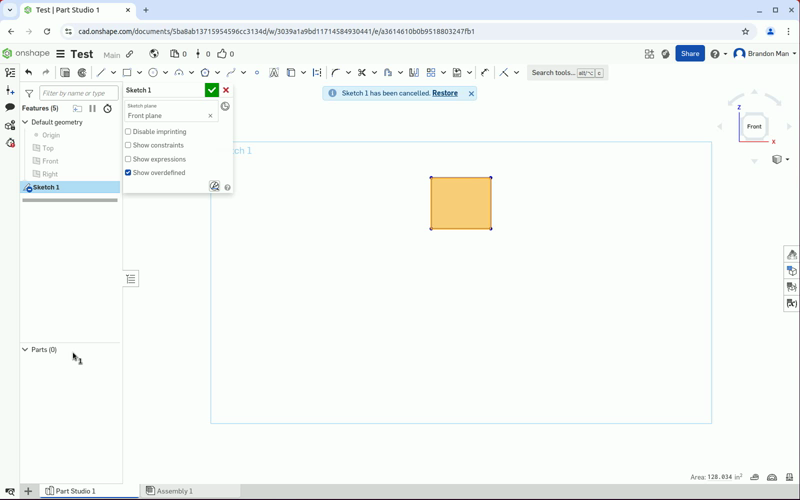
key(shift+y)
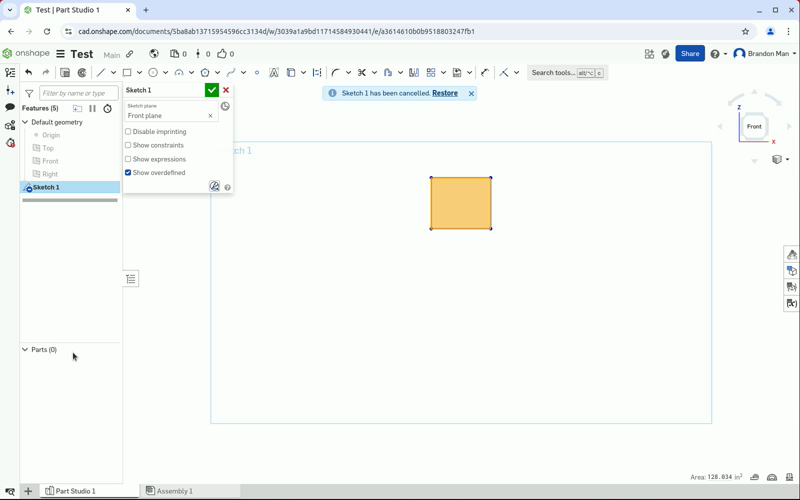
key(shift+e)
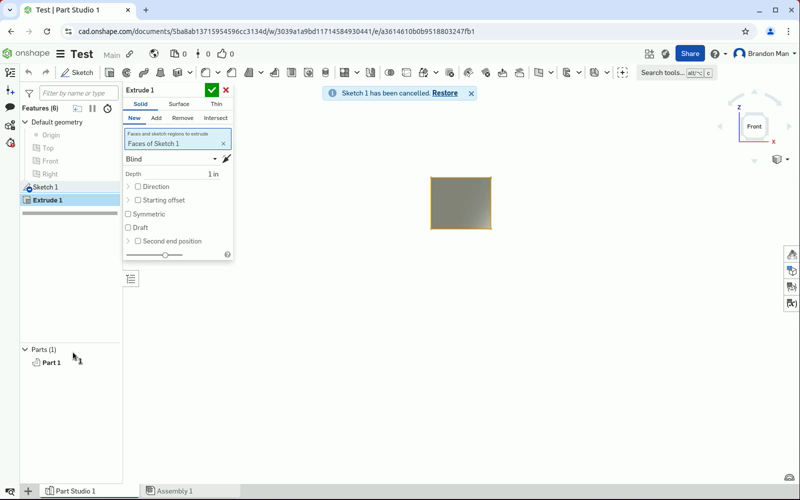
mouse_move(143, 106)
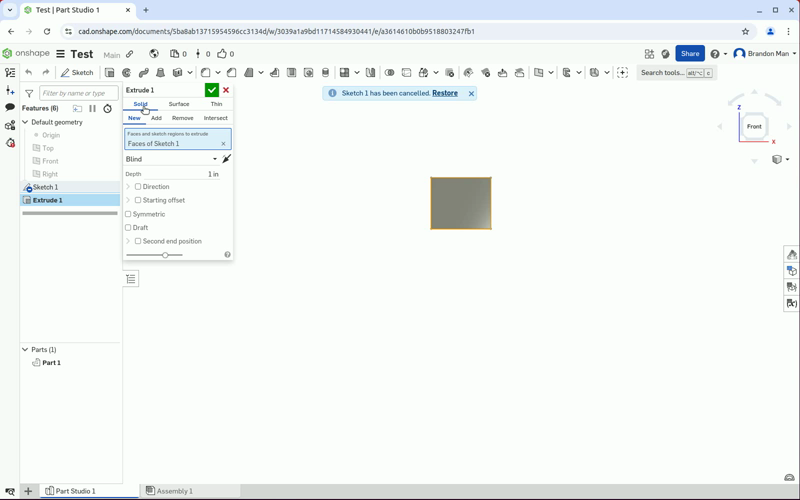
click(143, 106)
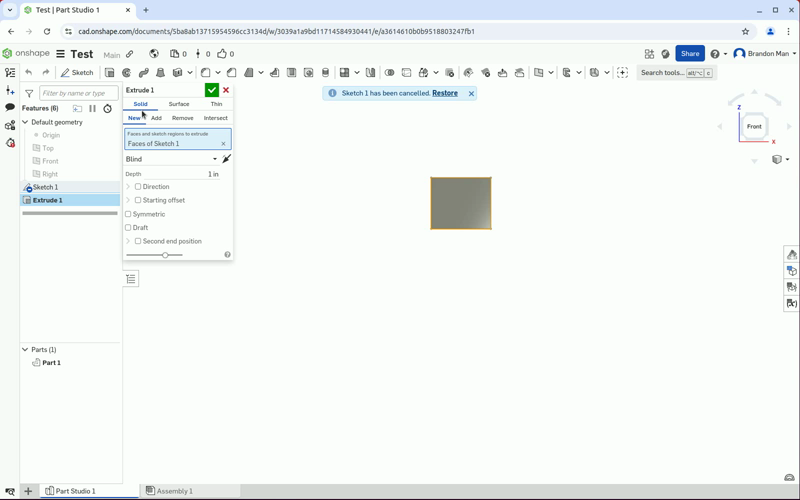
mouse_move(137, 120)
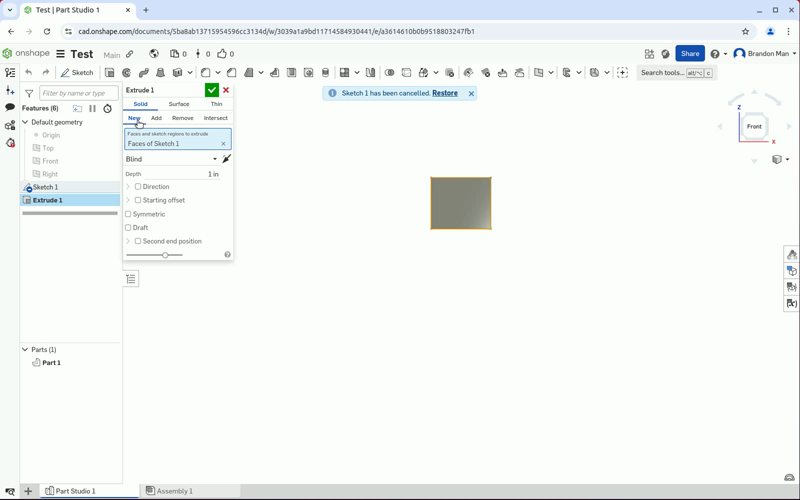
click(137, 120)
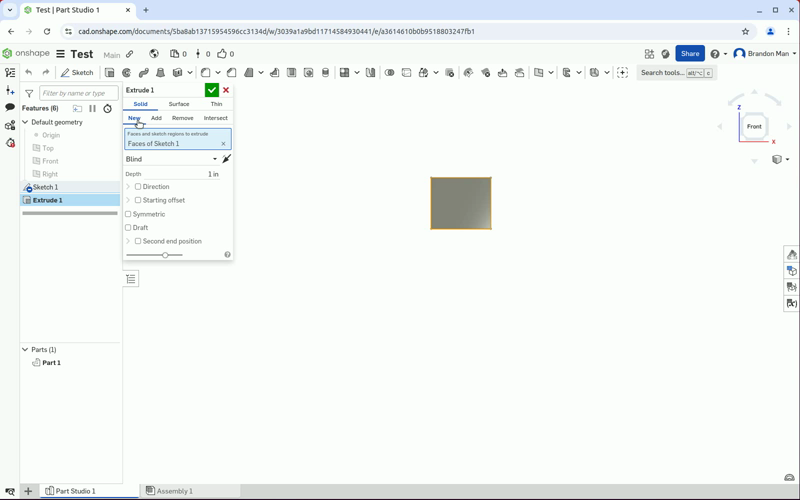
key(tab, 4)
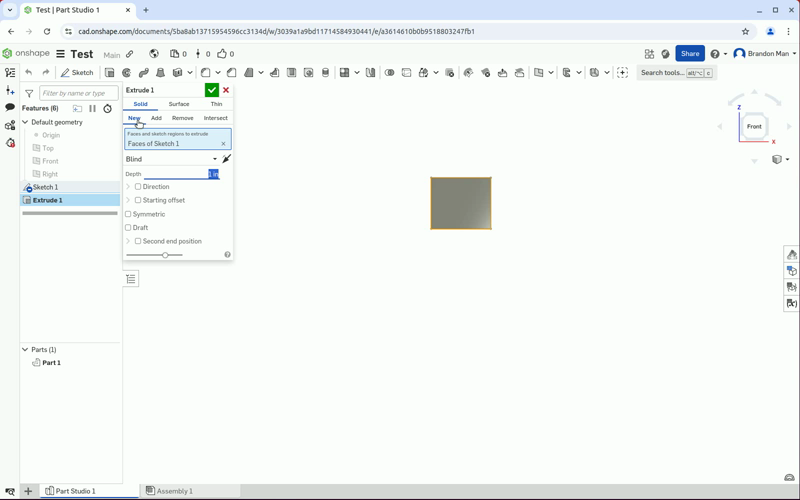
text(1.685)
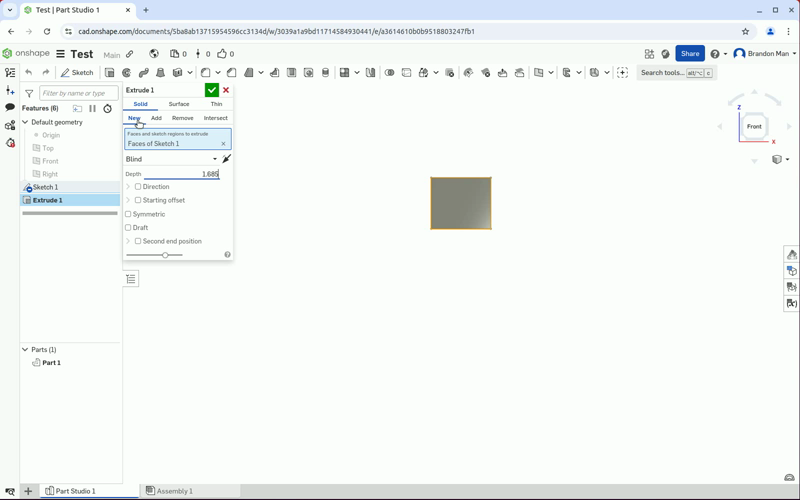
key(enter)
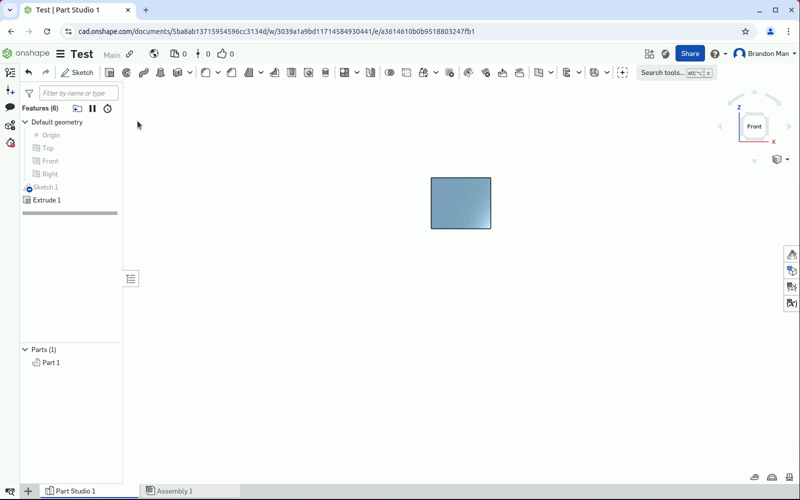
key(shift+h)
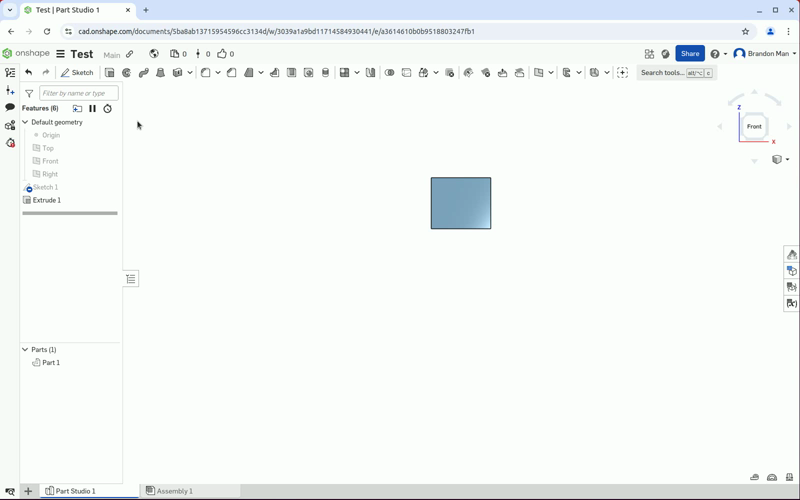
key(shift+h)
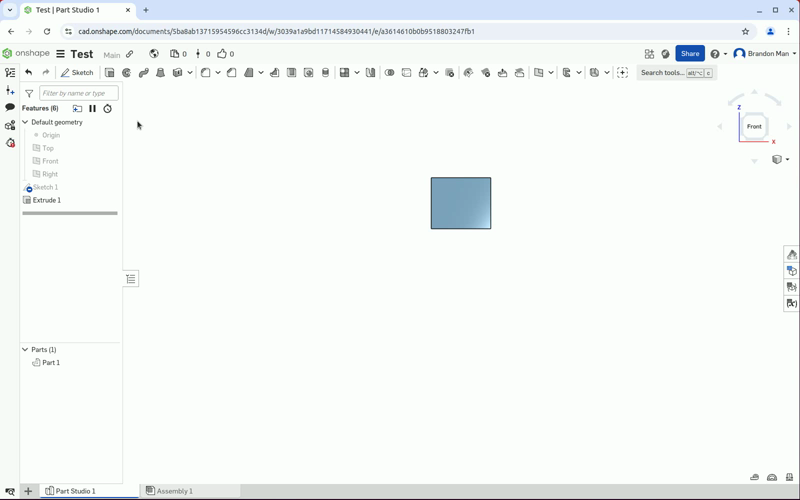
mouse_move(73, 189)
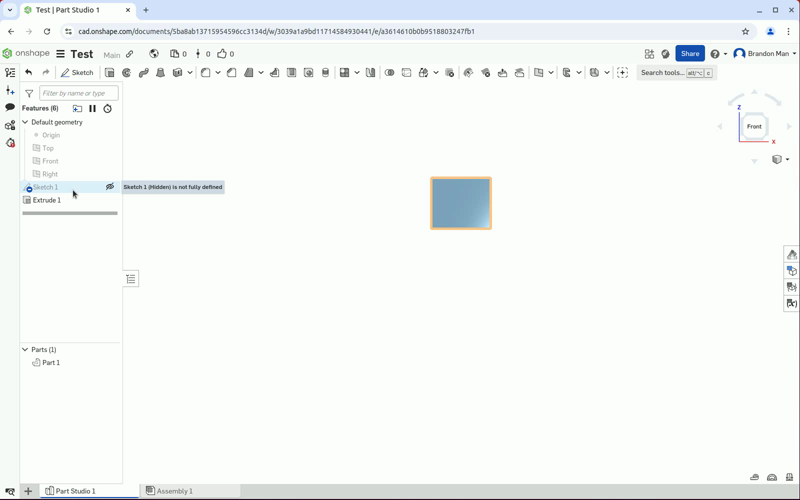
click(73, 189)
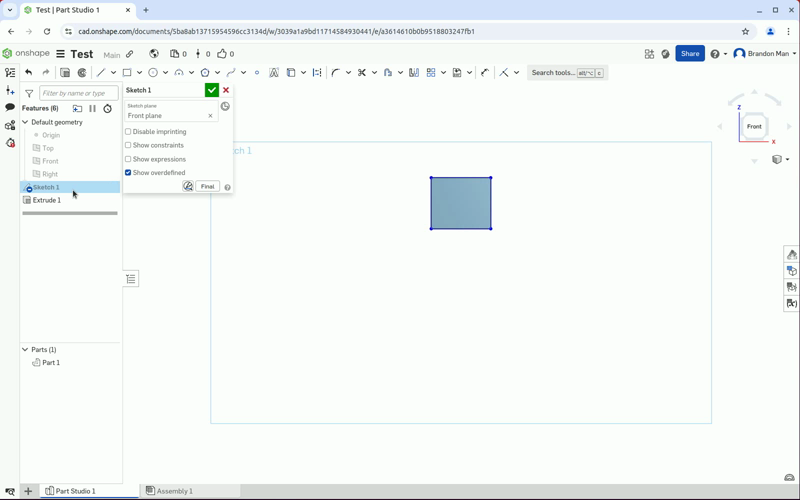
mouse_move(229, 92)
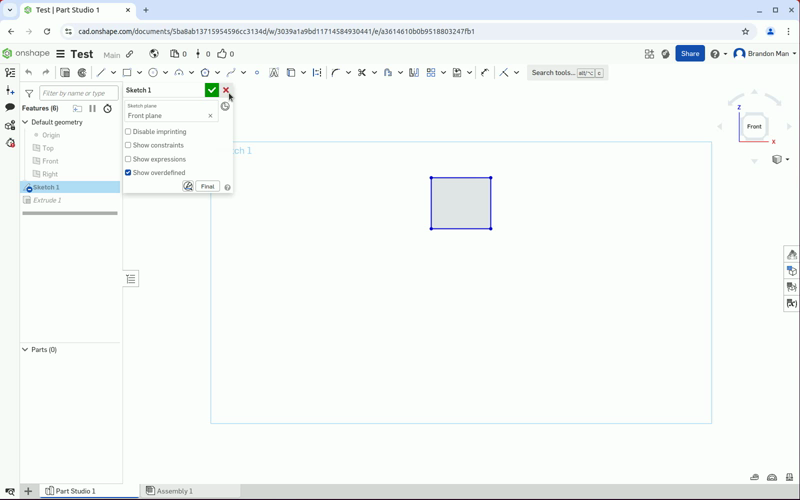
click(229, 92)
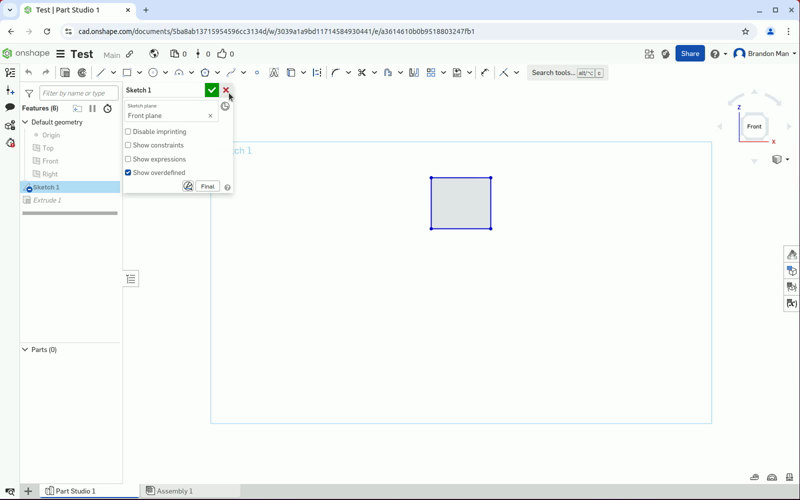
key(shift+s)
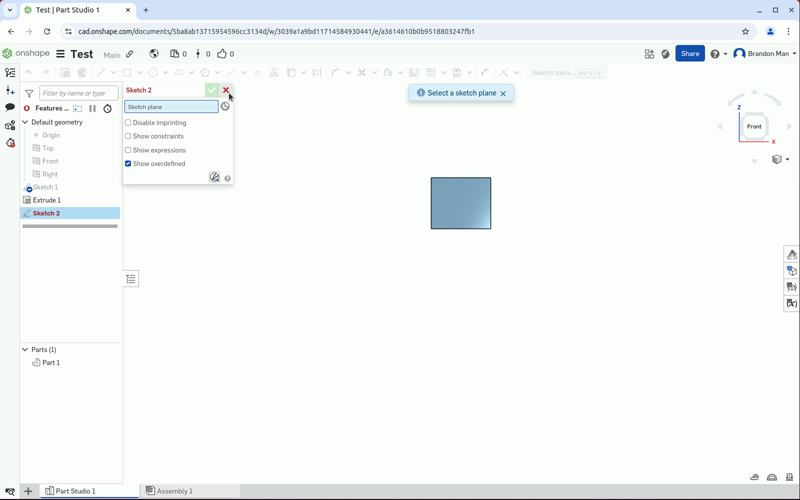
mouse_move(73, 163)
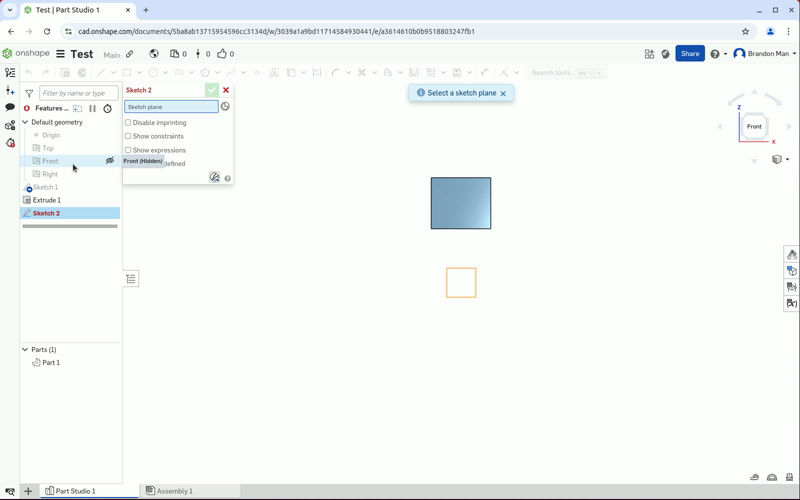
click(73, 163)
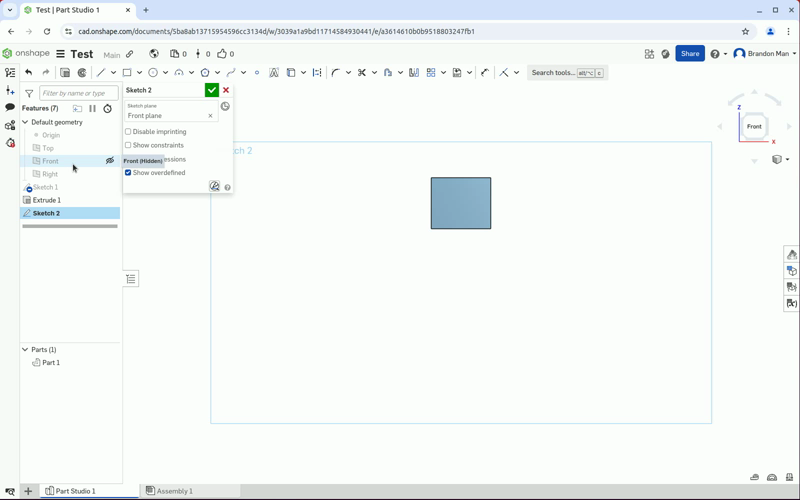
mouse_move(73, 352)
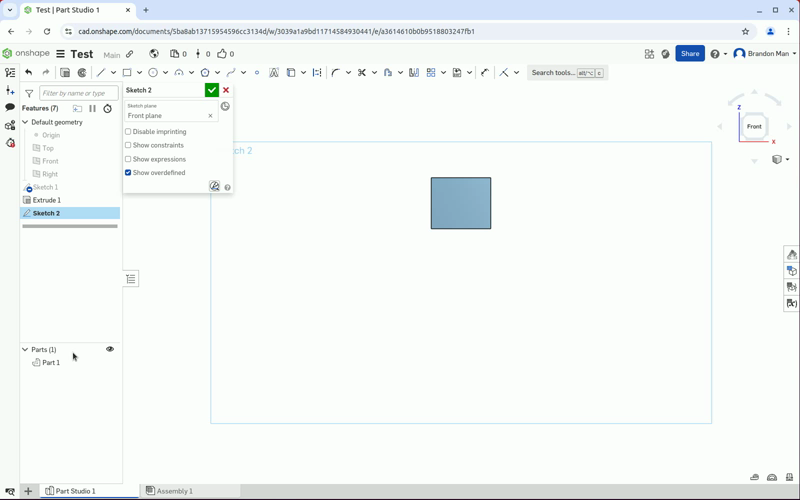
key(y)
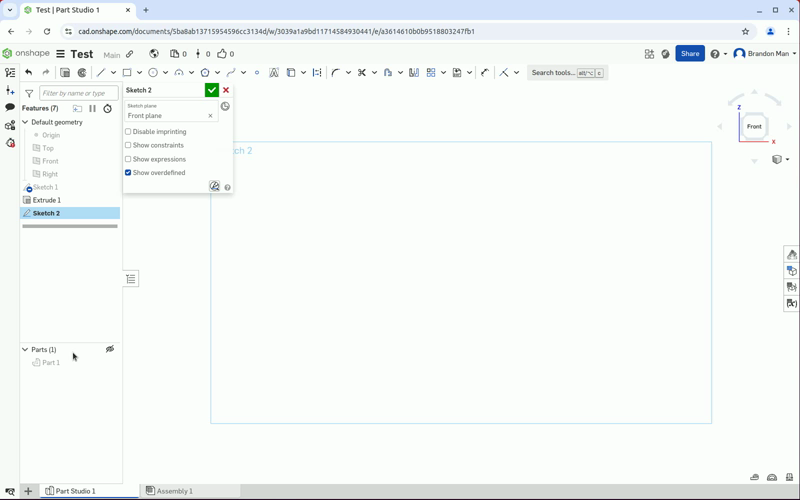
key(l)
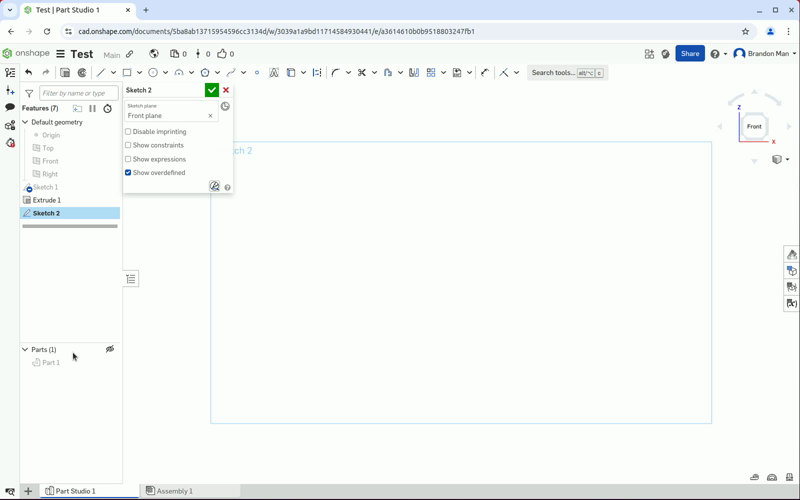
key_down(shift)
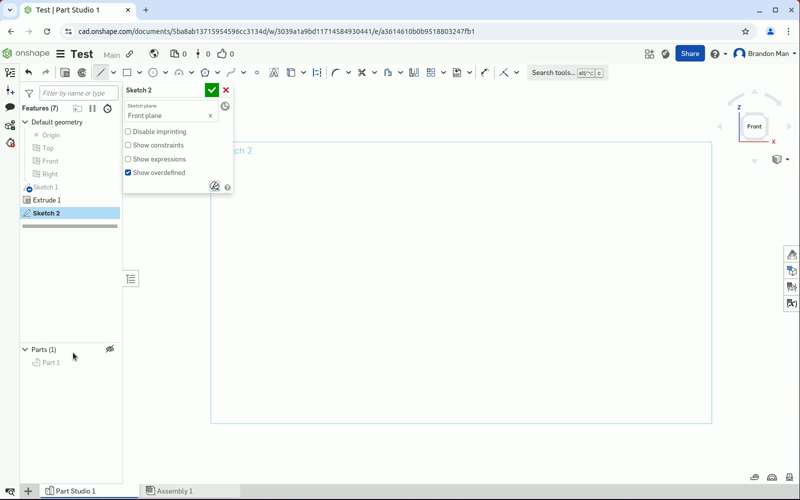
mouse_move(471, 395)
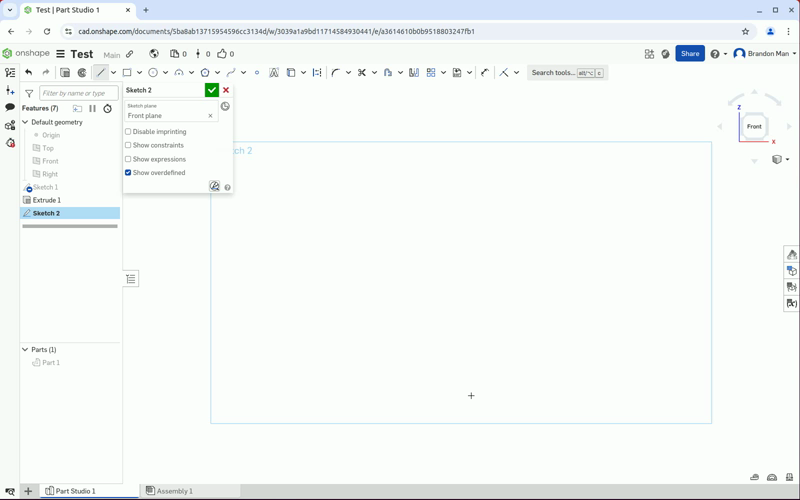
click(471, 395)
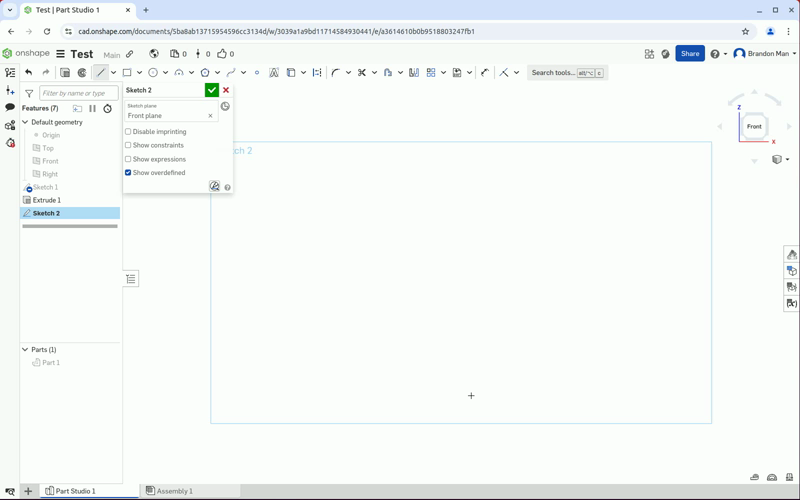
key_up(shift)
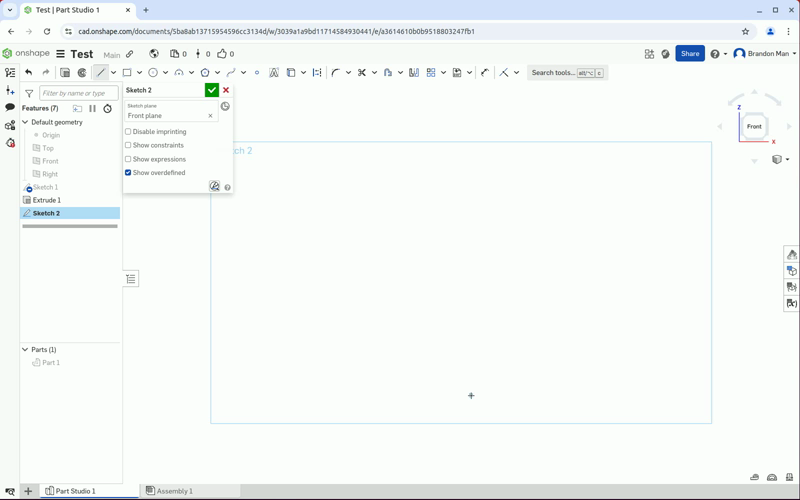
key_down(shift)
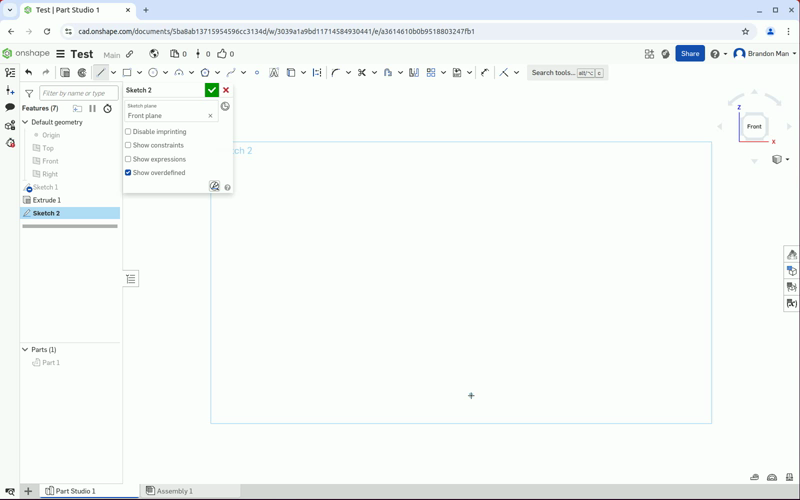
mouse_move(501, 395)
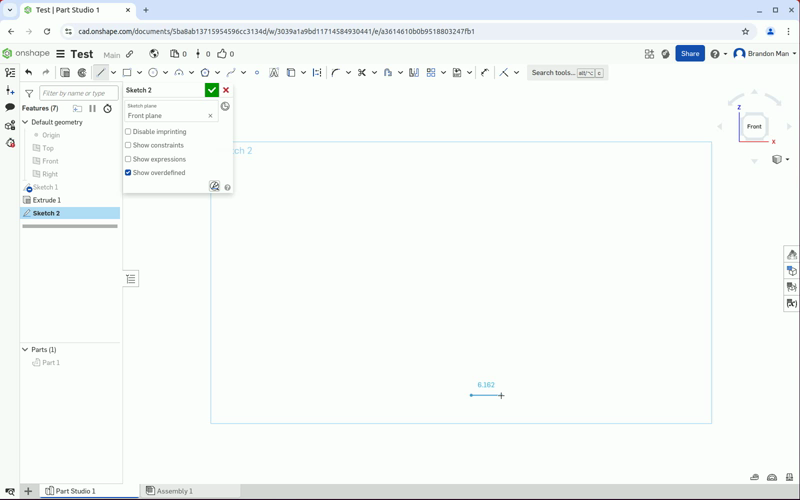
mouse_move(481, 395)
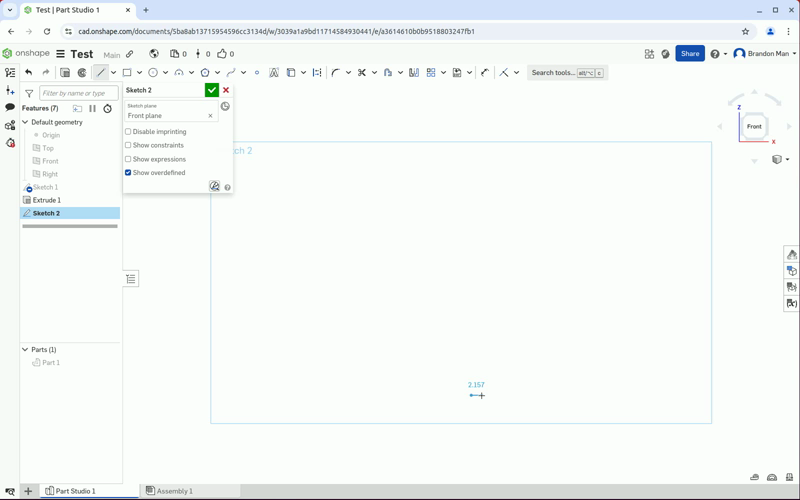
click(481, 395)
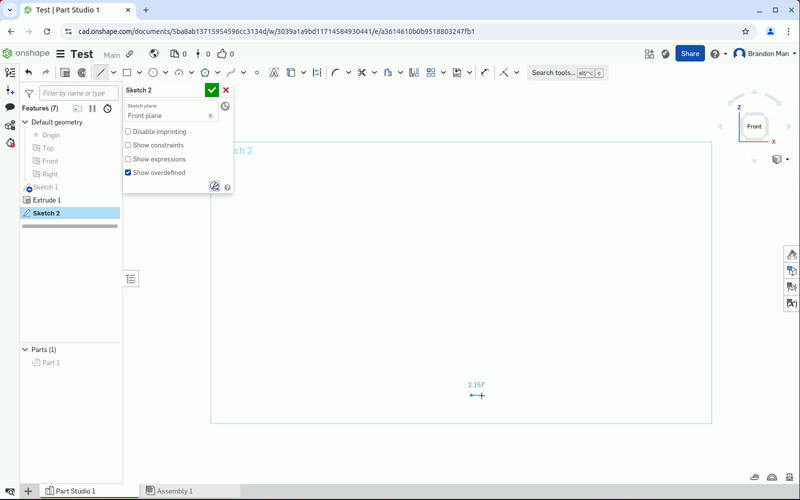
key_up(shift)
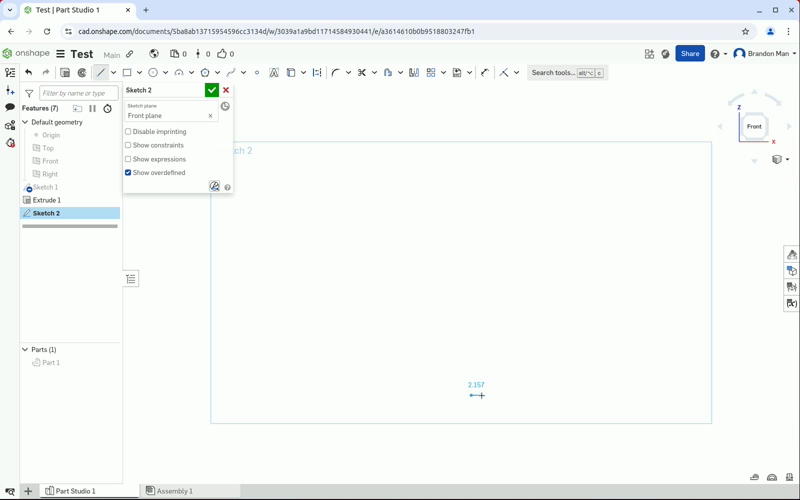
key_down(shift)
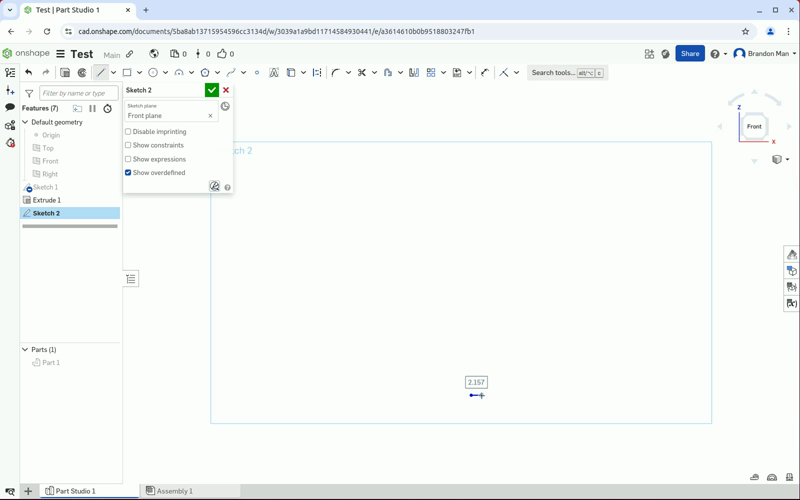
mouse_move(511, 395)
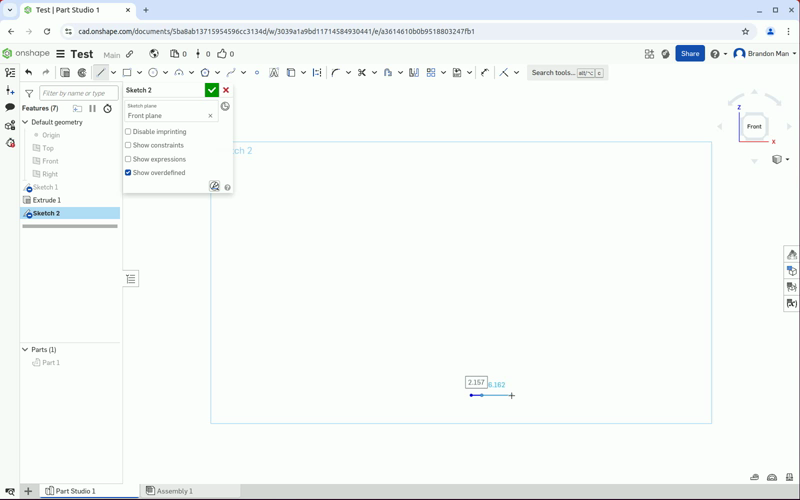
mouse_move(481, 336)
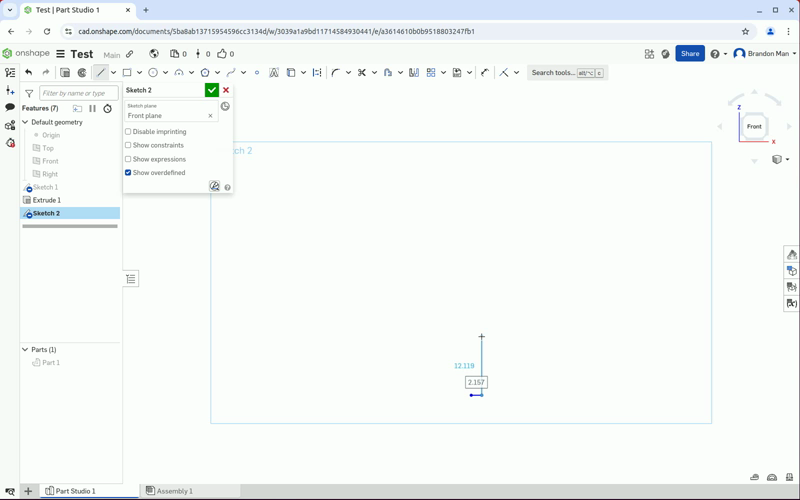
click(481, 336)
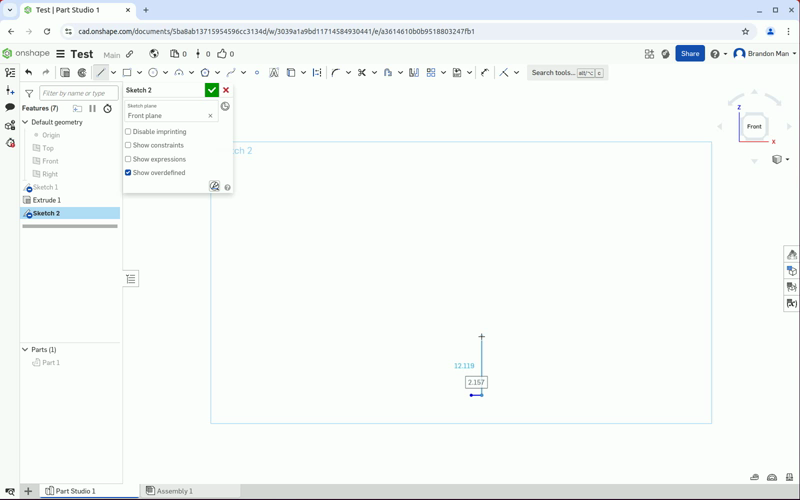
key_up(shift)
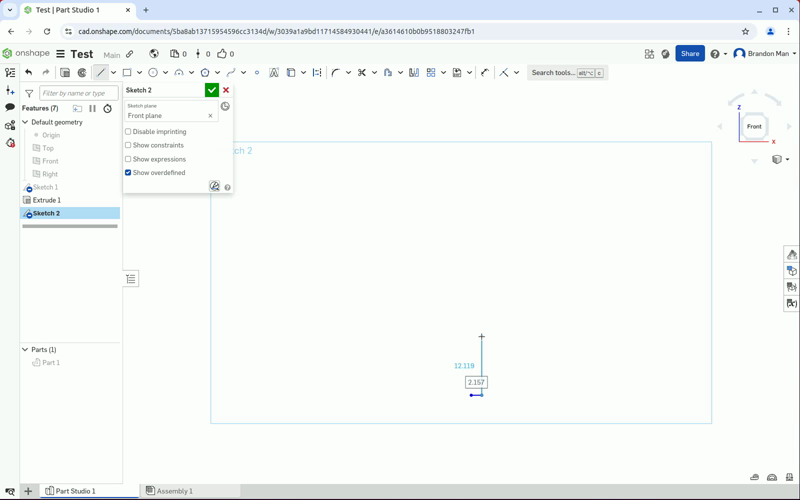
key_down(shift)
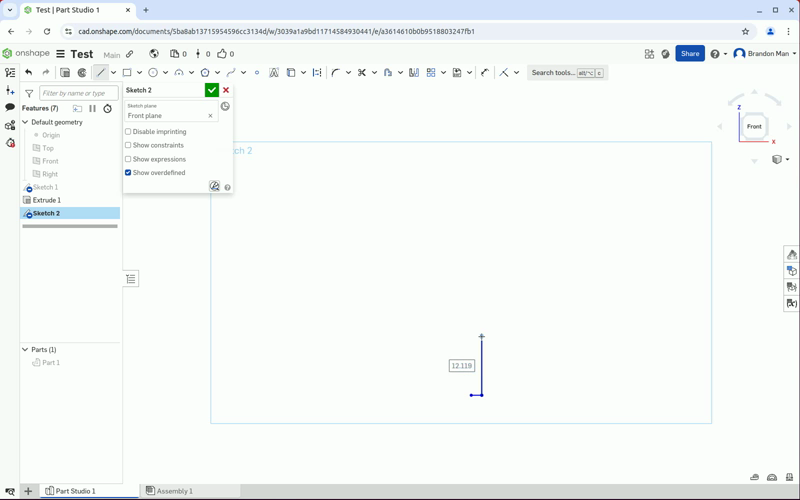
mouse_move(511, 336)
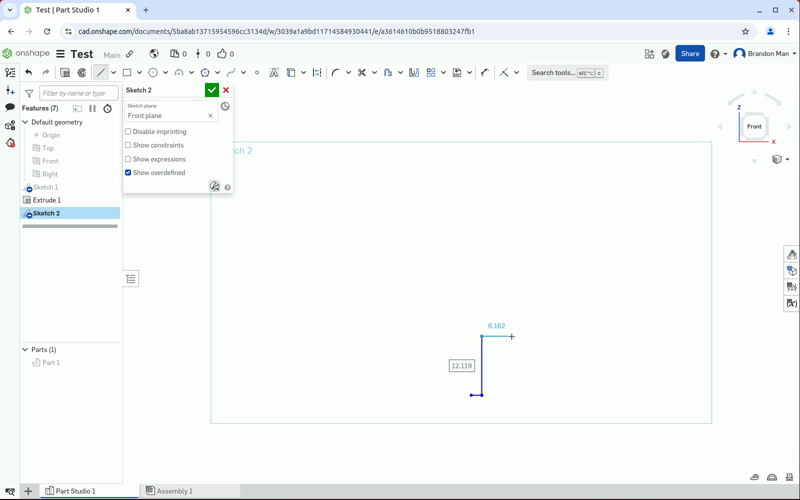
mouse_move(471, 336)
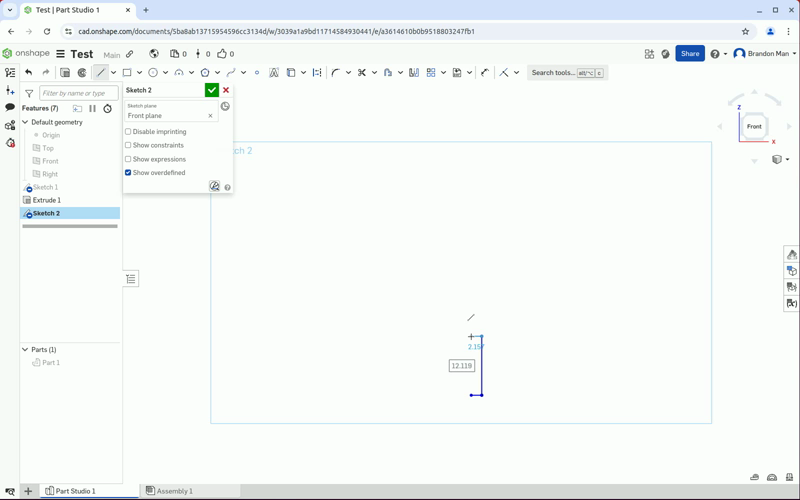
click(471, 336)
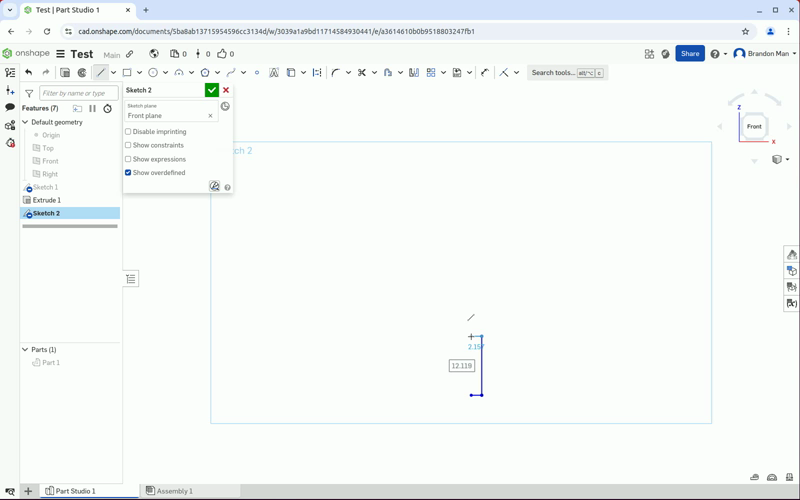
key_up(shift)
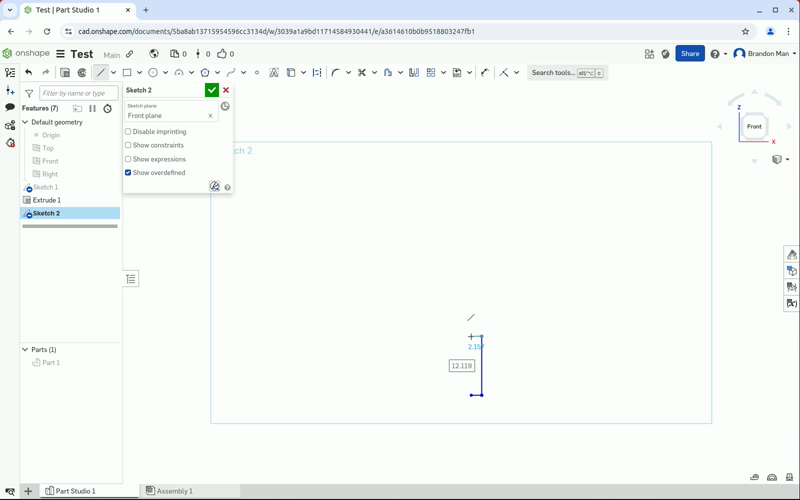
mouse_move(501, 336)
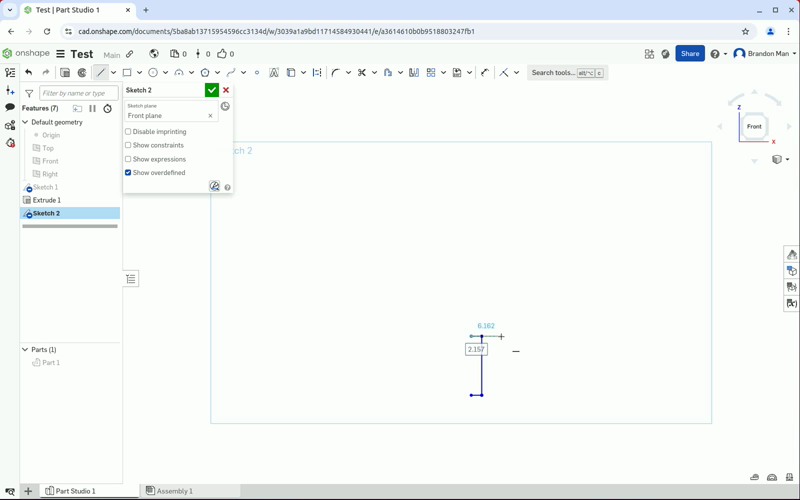
key_down(shift)
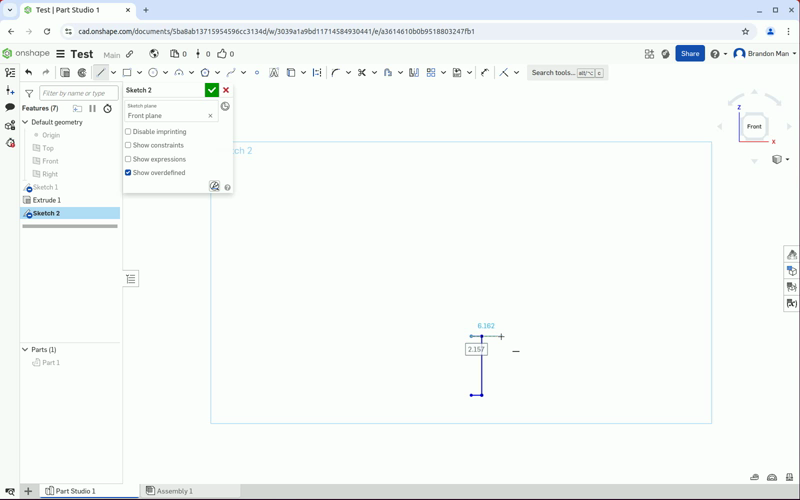
mouse_move(471, 395)
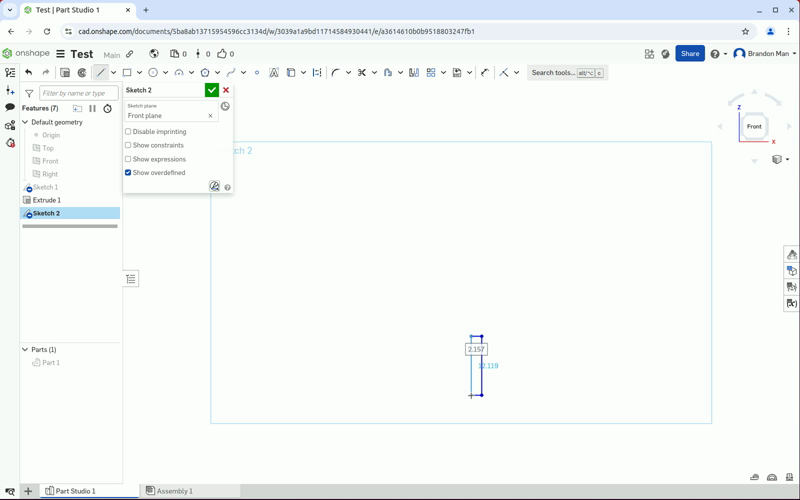
key_up(shift)
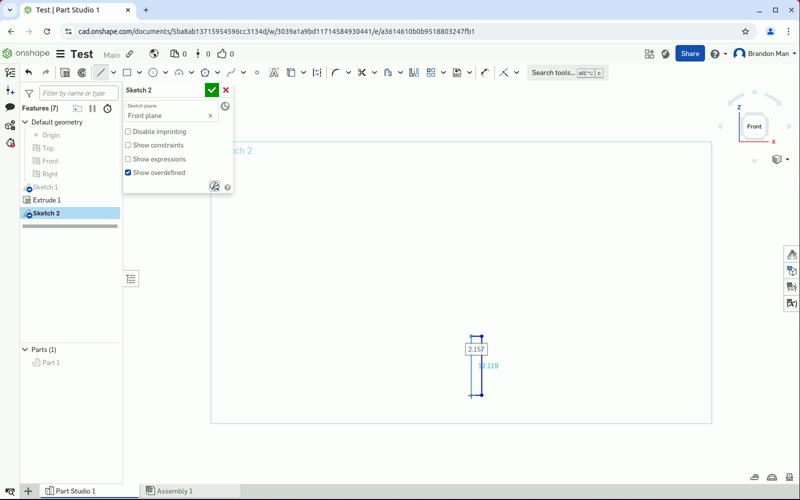
click(471, 395)
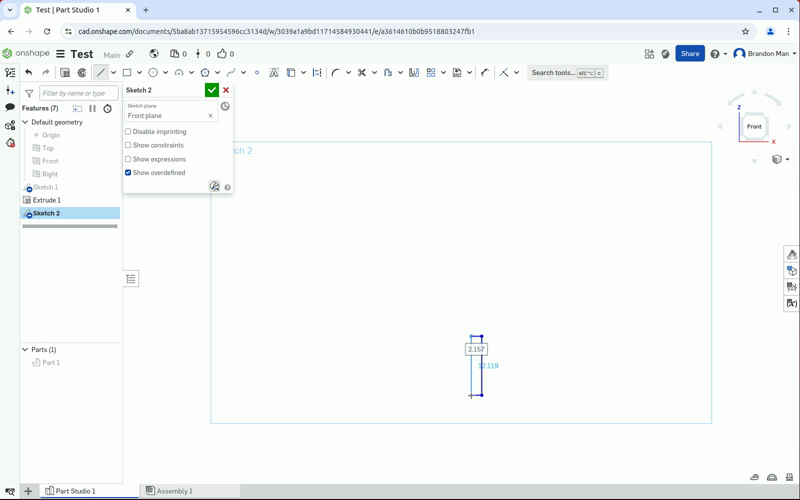
key(esc)
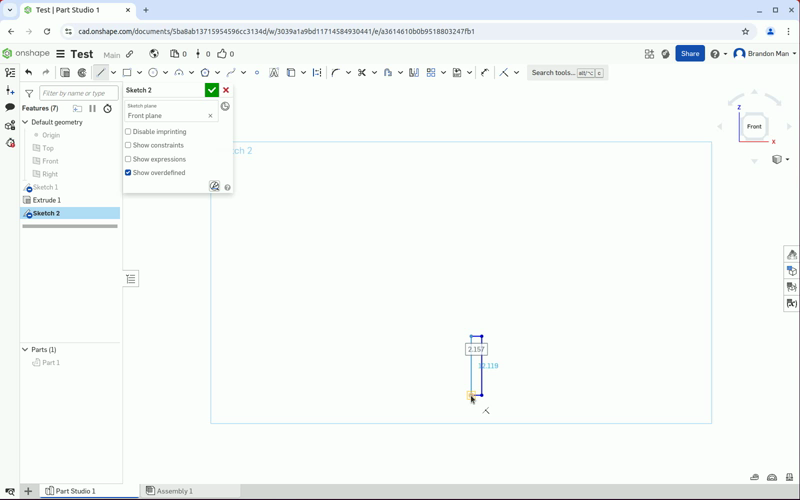
mouse_move(475, 366)
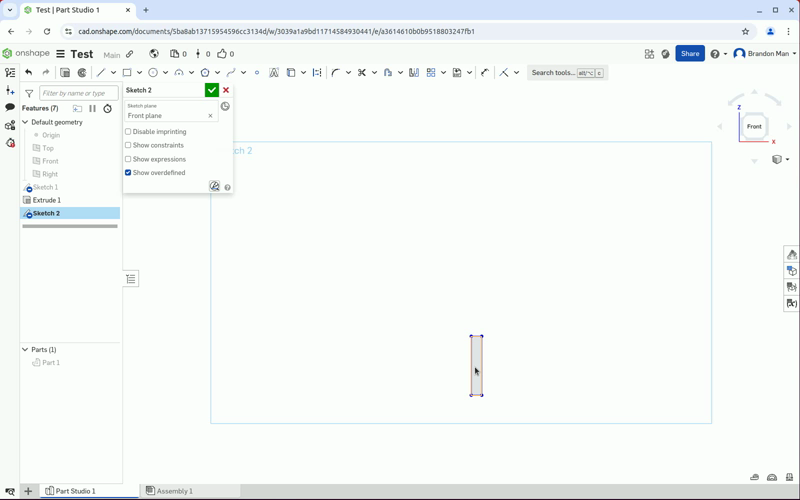
scroll(6)
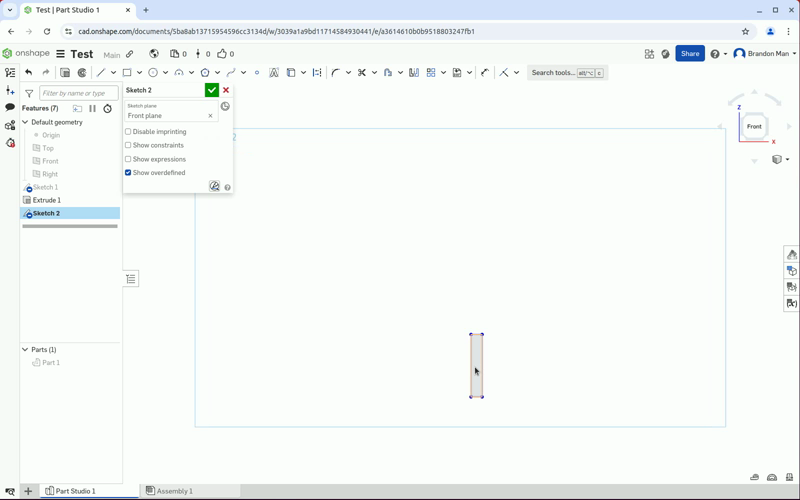
scroll(6)
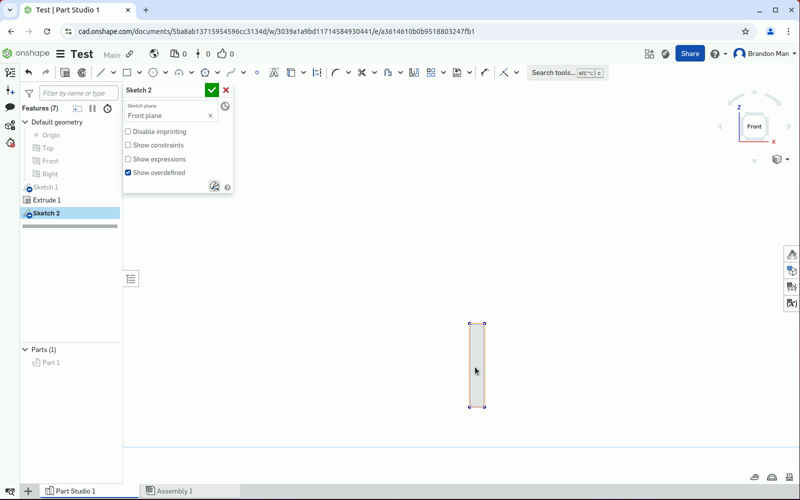
scroll(6)
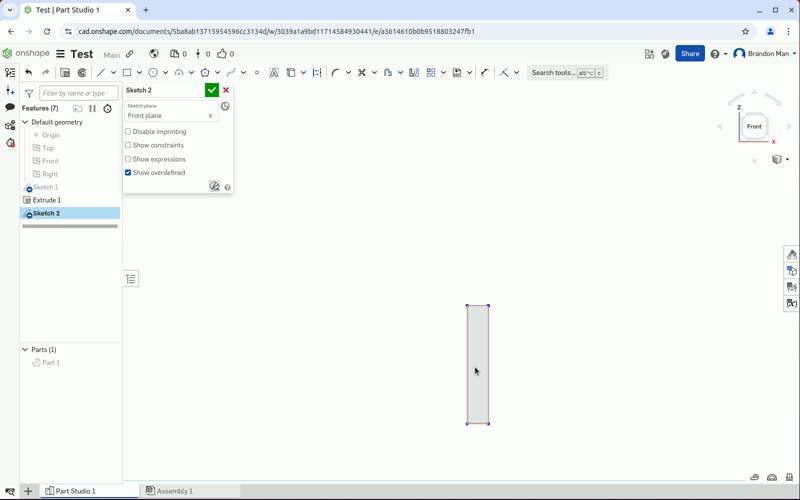
scroll(6)
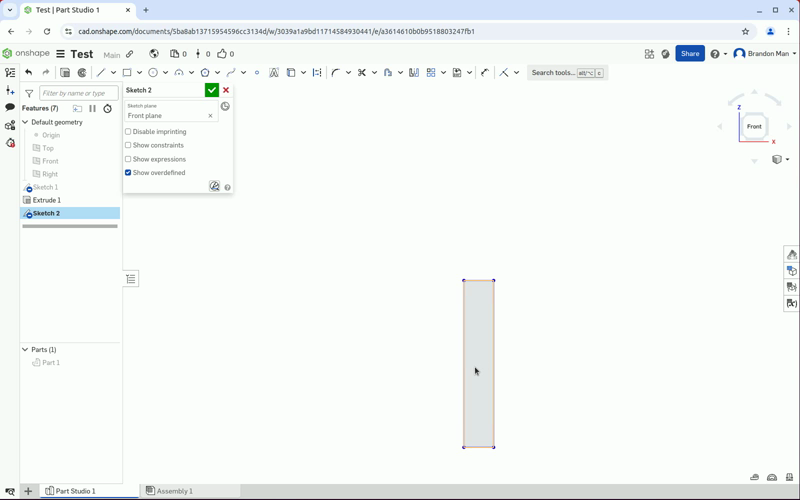
scroll(6)
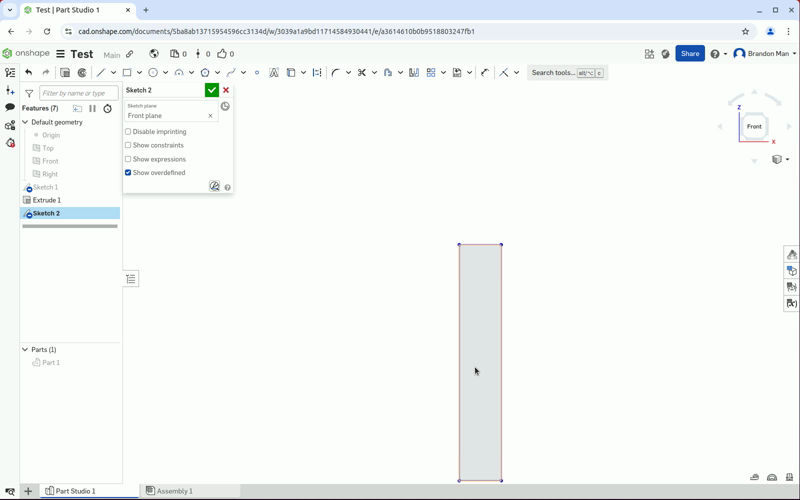
scroll(6)
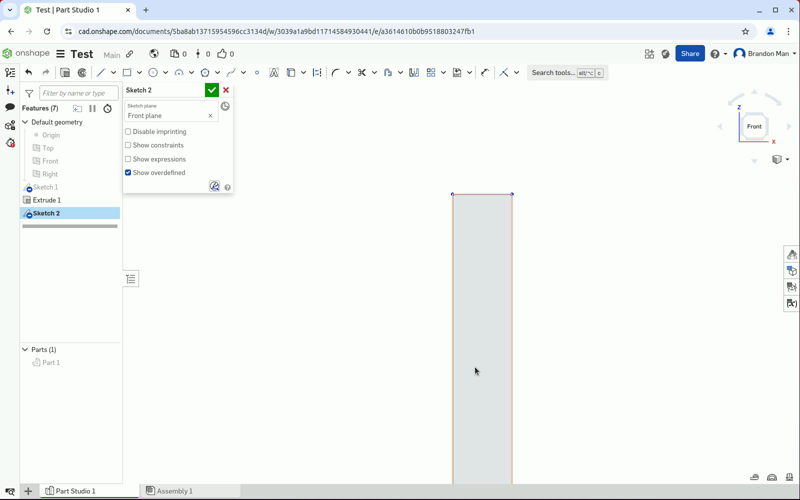
scroll(6)
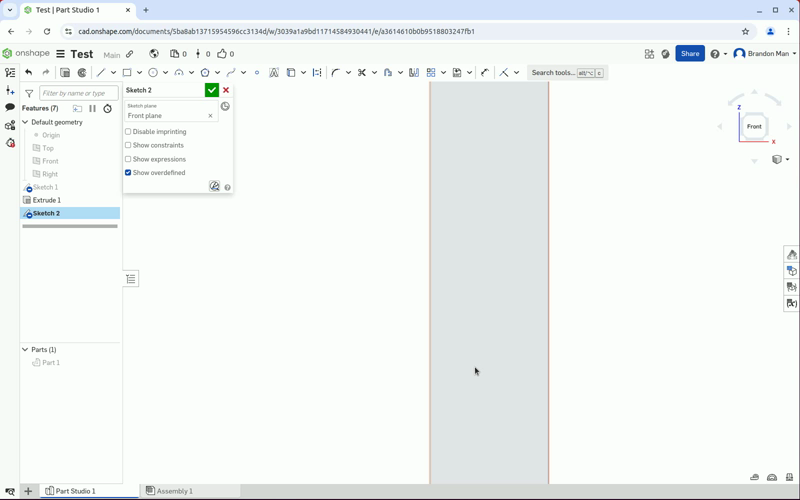
click(475, 366)
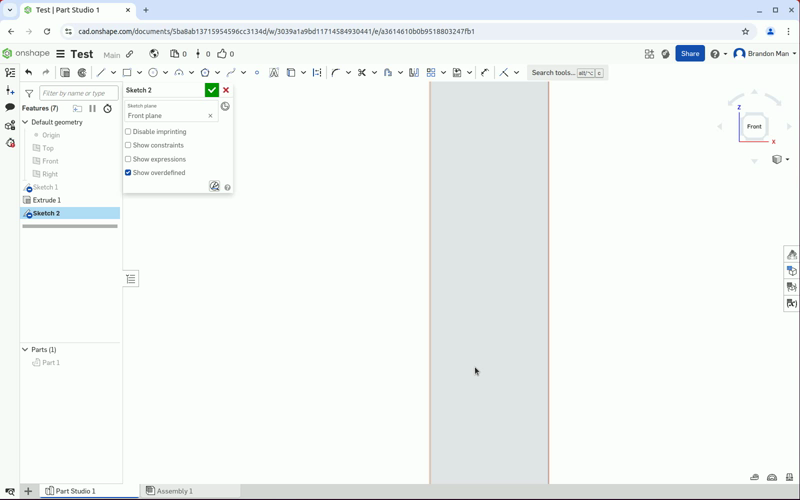
scroll(-6)
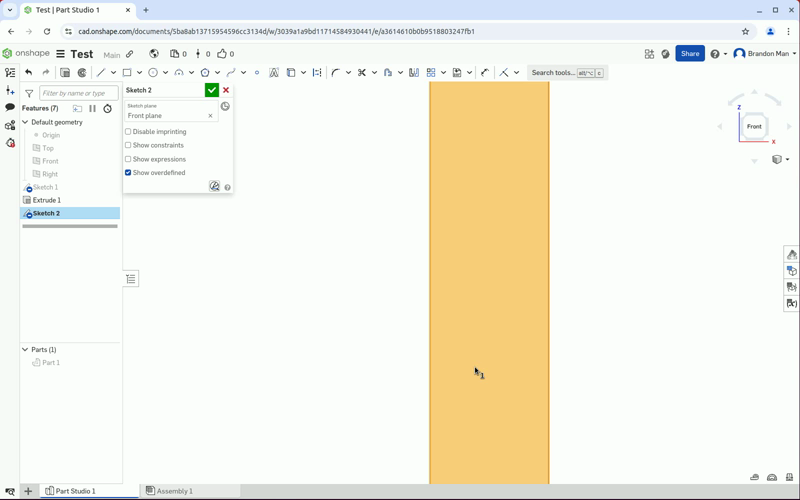
scroll(-6)
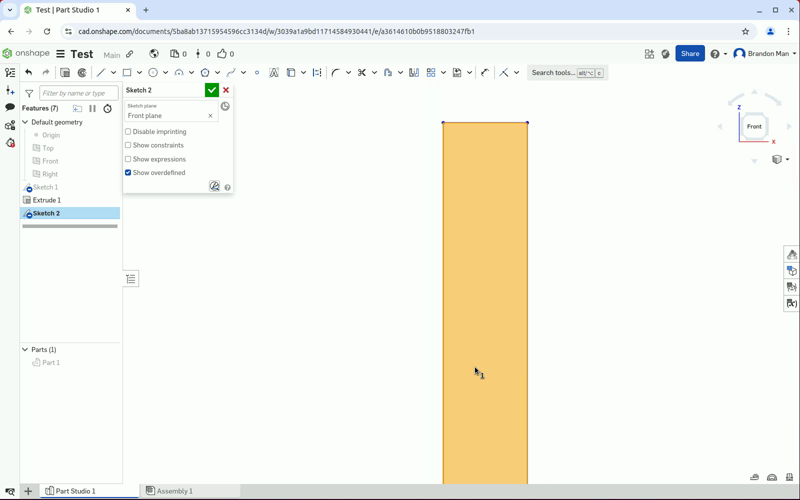
scroll(-6)
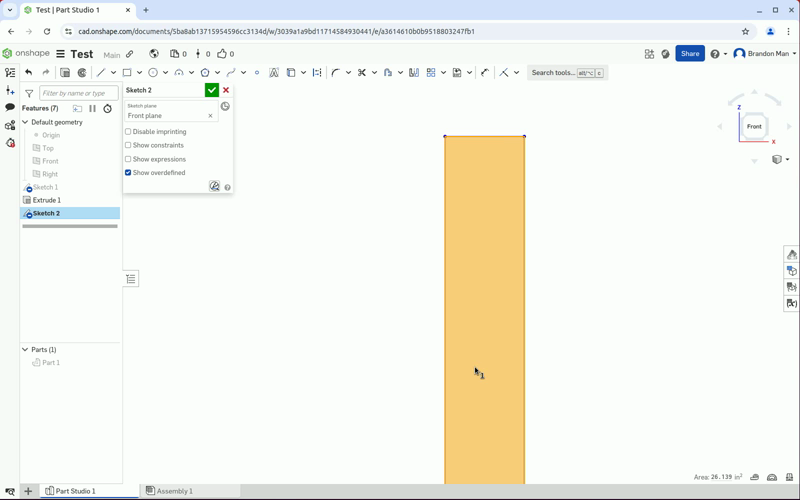
scroll(-6)
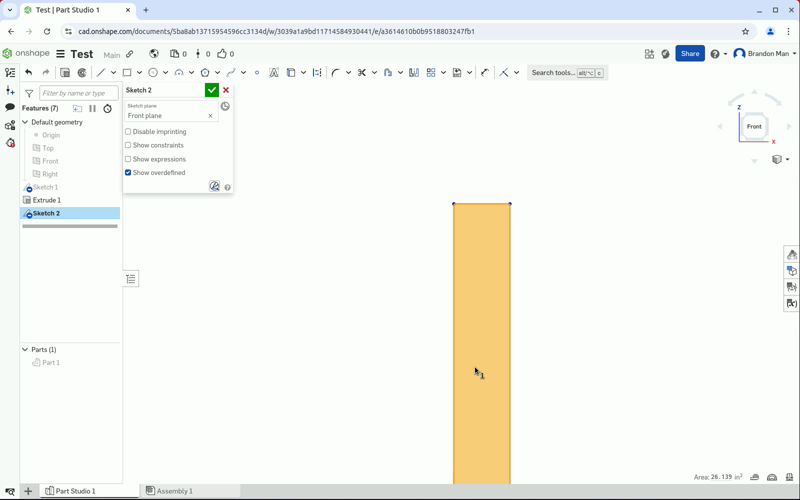
scroll(-6)
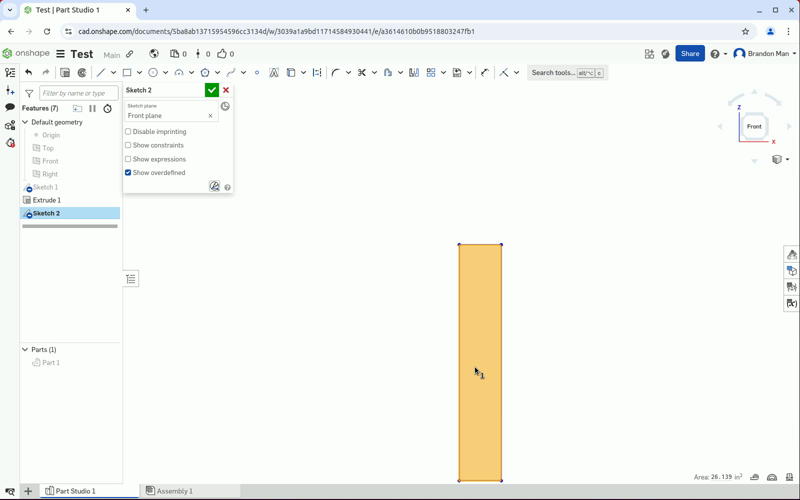
scroll(-6)
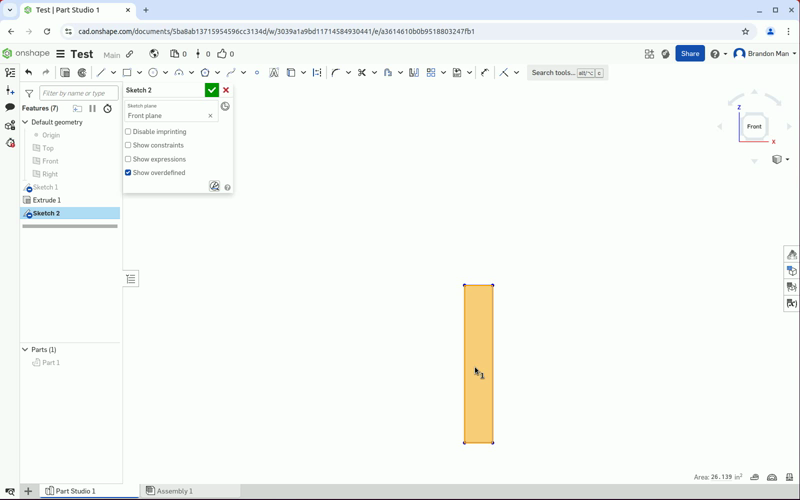
scroll(-6)
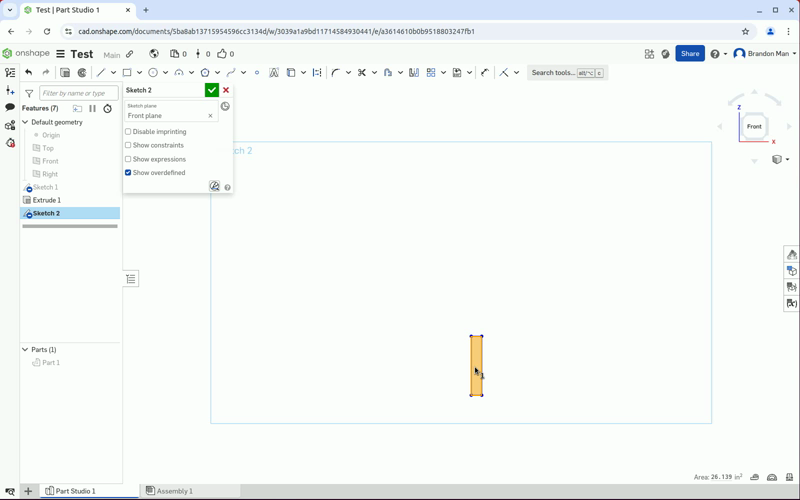
mouse_move(73, 352)
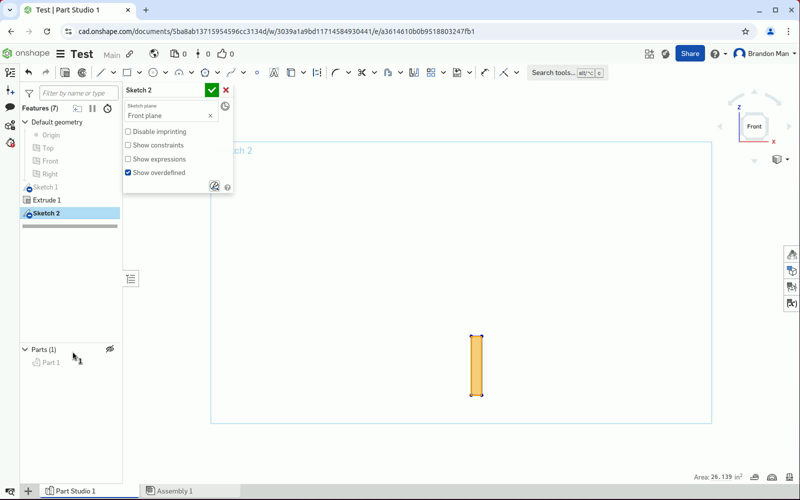
key(shift+y)
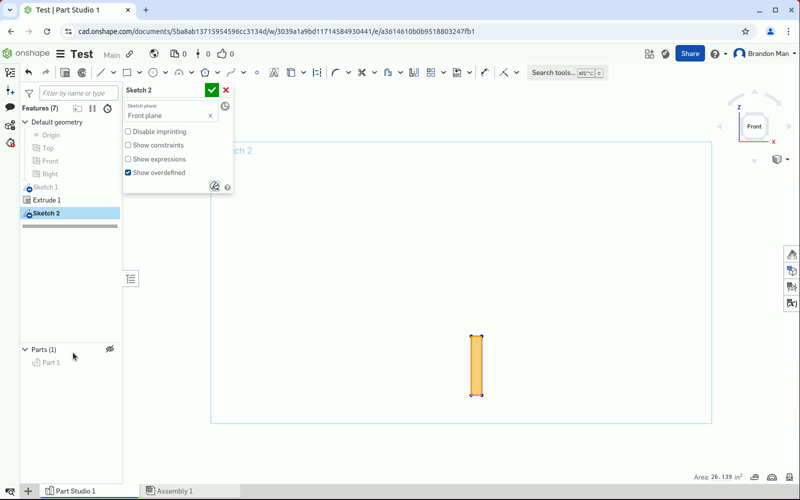
key(shift+e)
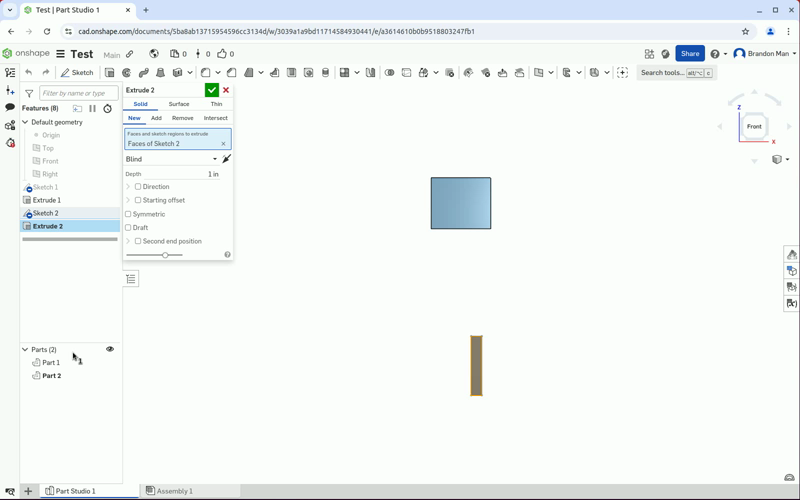
mouse_move(143, 106)
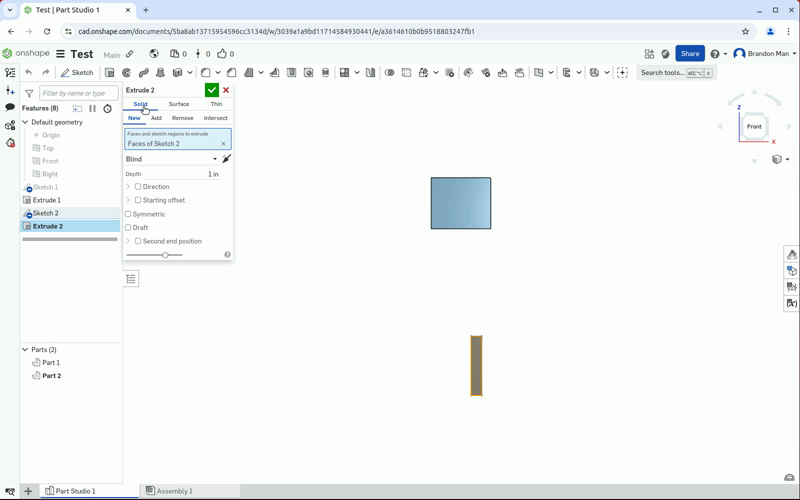
click(143, 106)
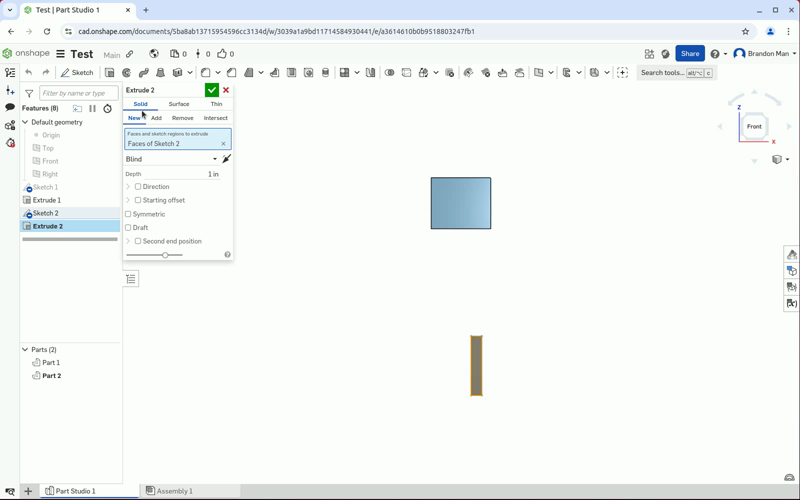
mouse_move(137, 120)
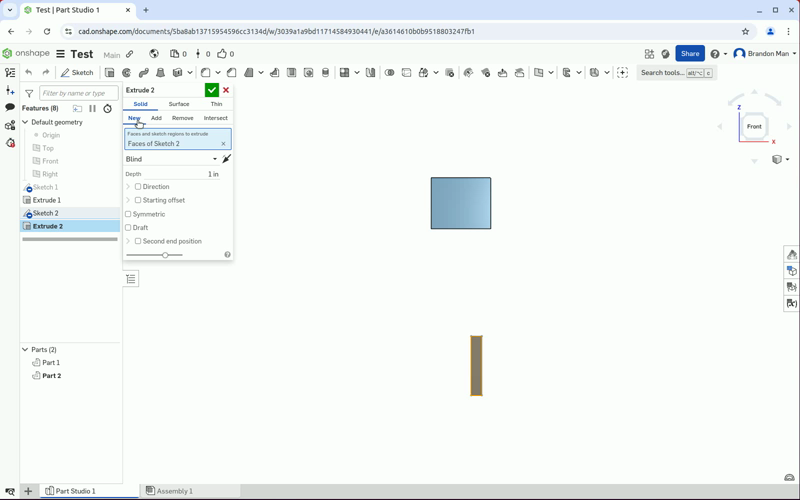
click(137, 120)
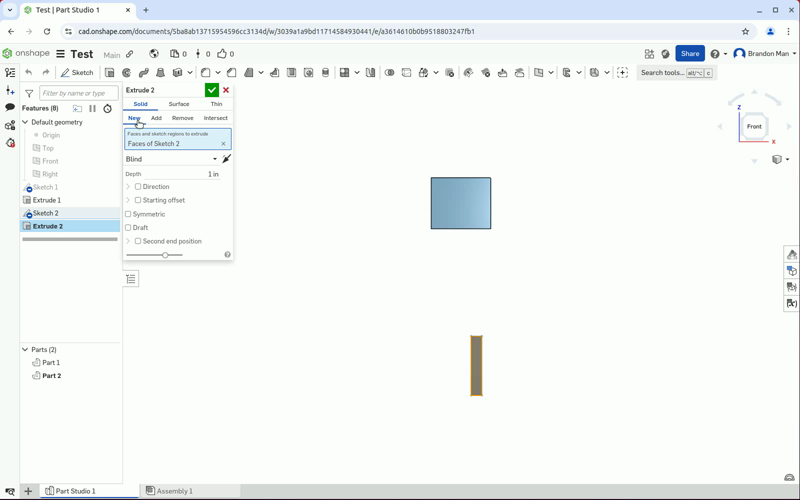
key(tab, 4)
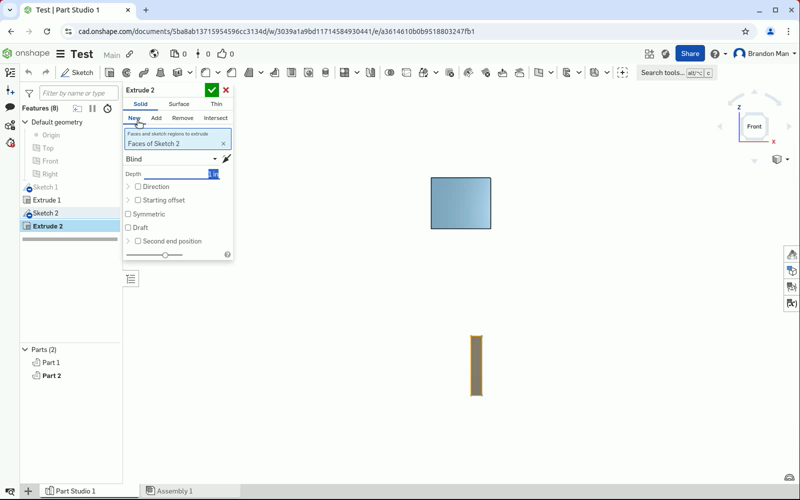
text(1.685)
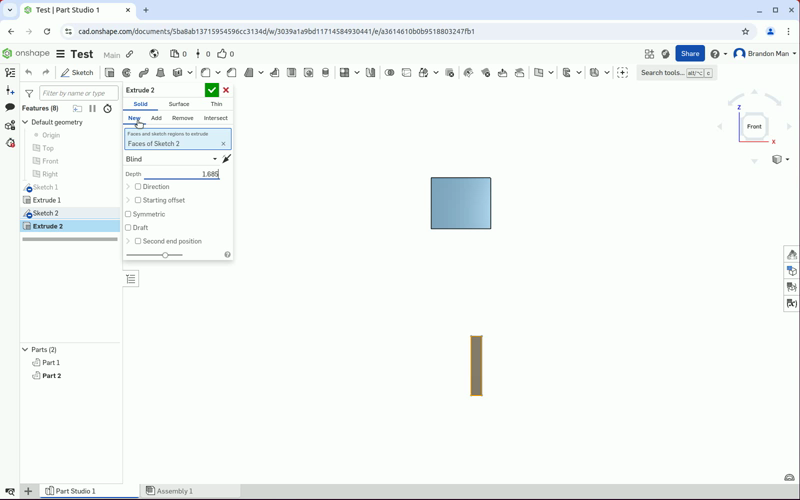
key(enter)
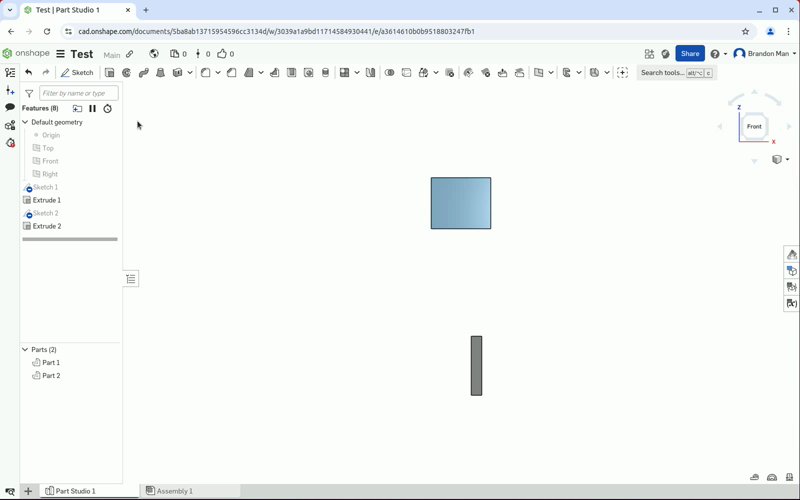
key(shift+h)
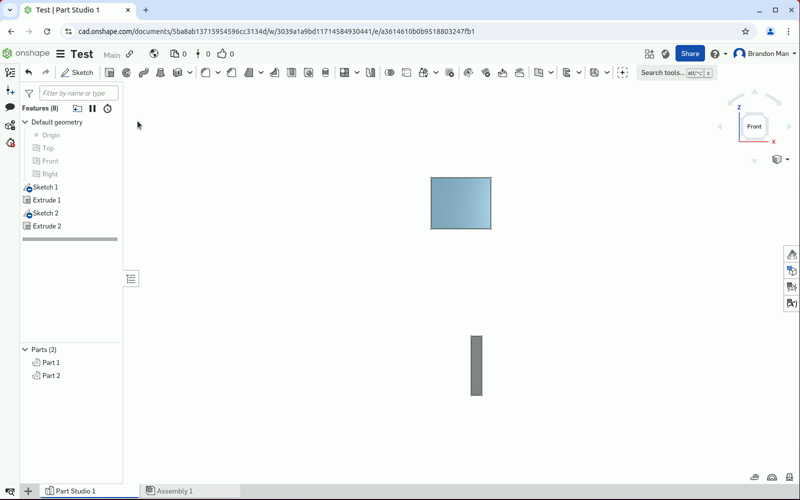
key(shift+h)
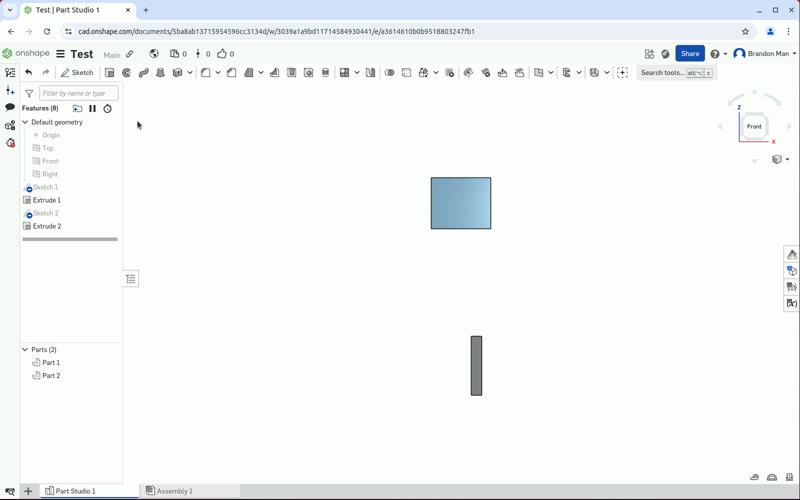
mouse_move(73, 189)
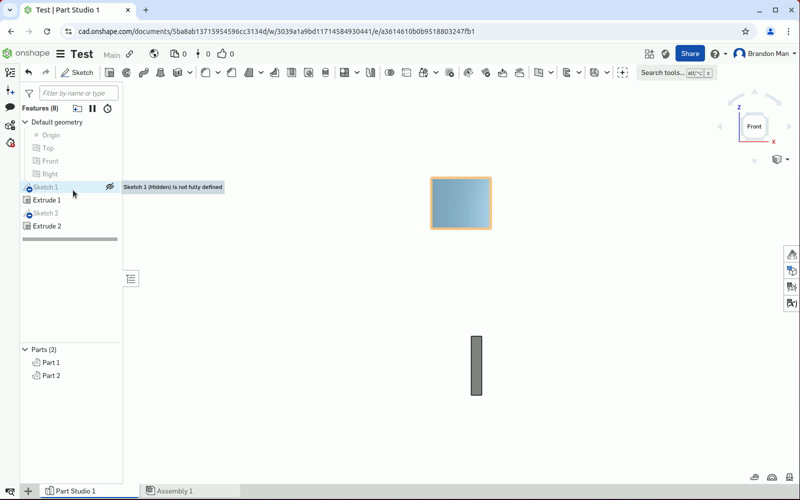
click(73, 189)
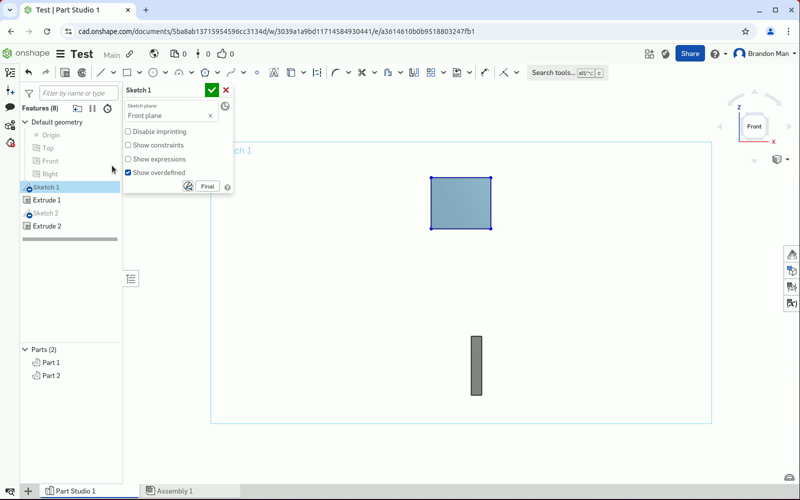
mouse_move(229, 92)
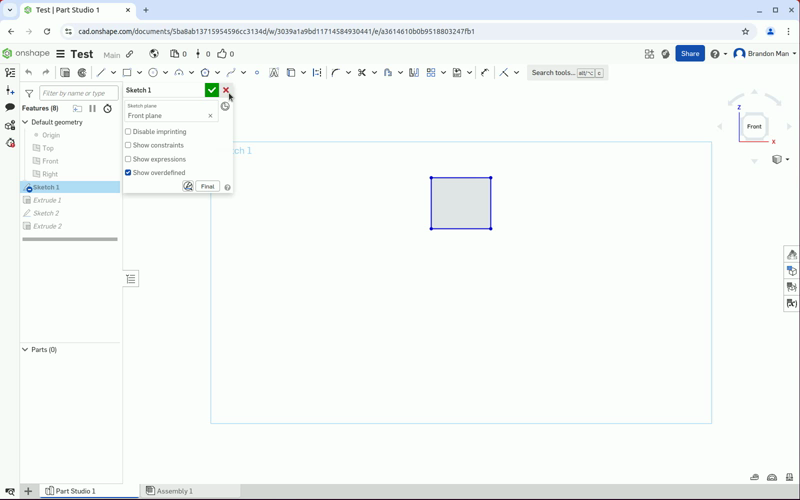
click(229, 92)
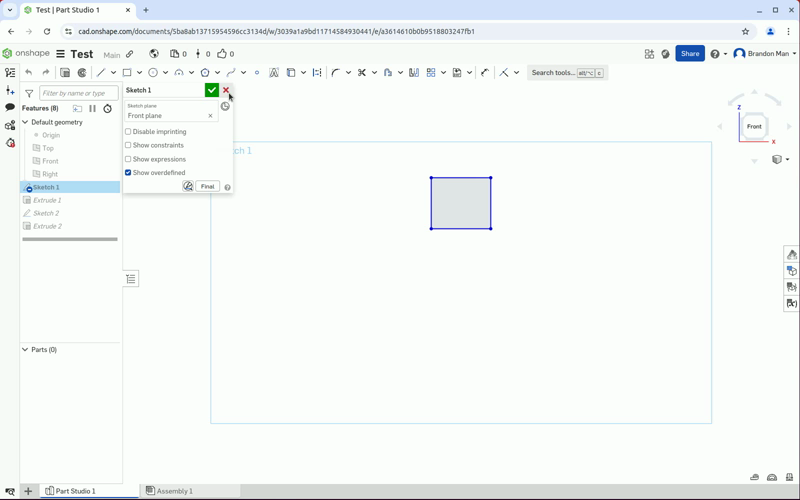
key(shift+s)
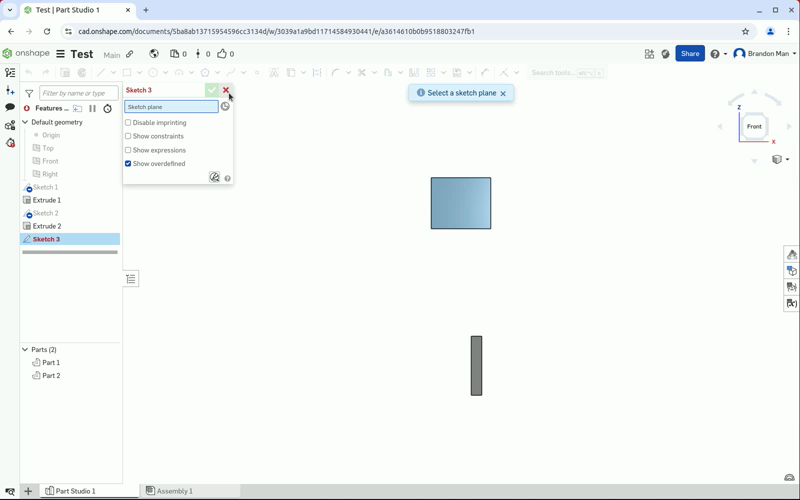
mouse_move(73, 163)
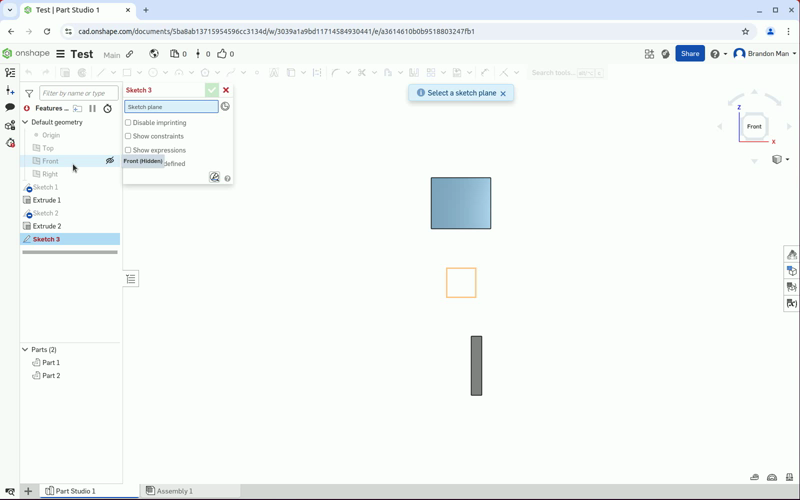
click(73, 163)
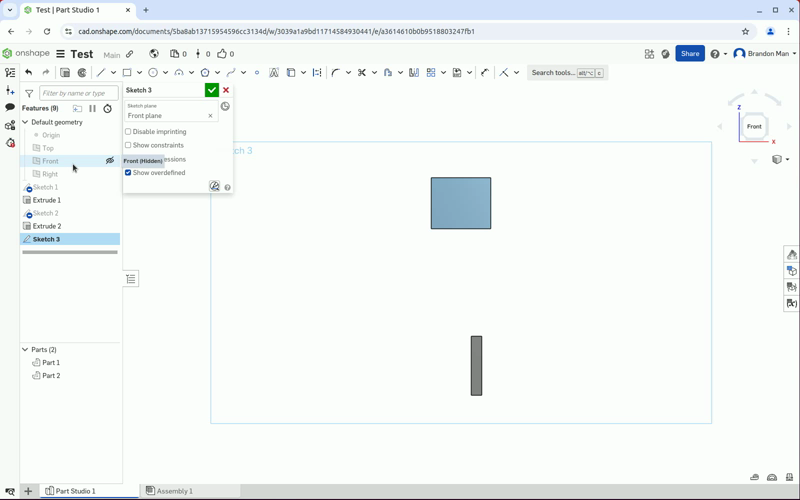
mouse_move(73, 352)
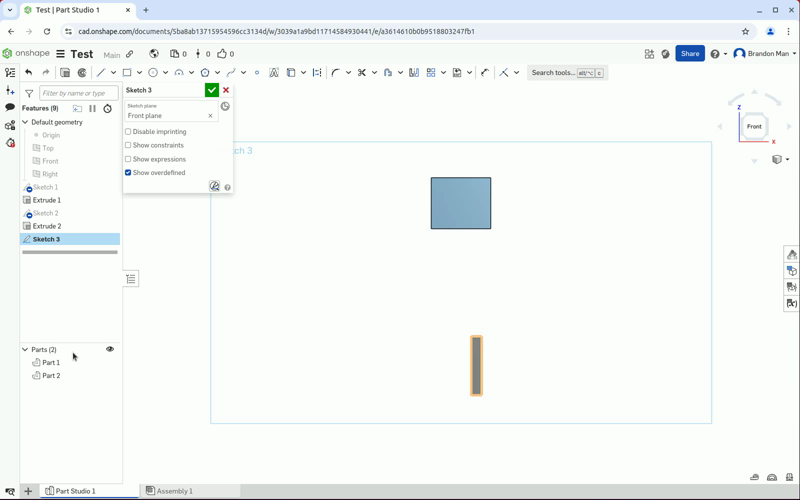
key(y)
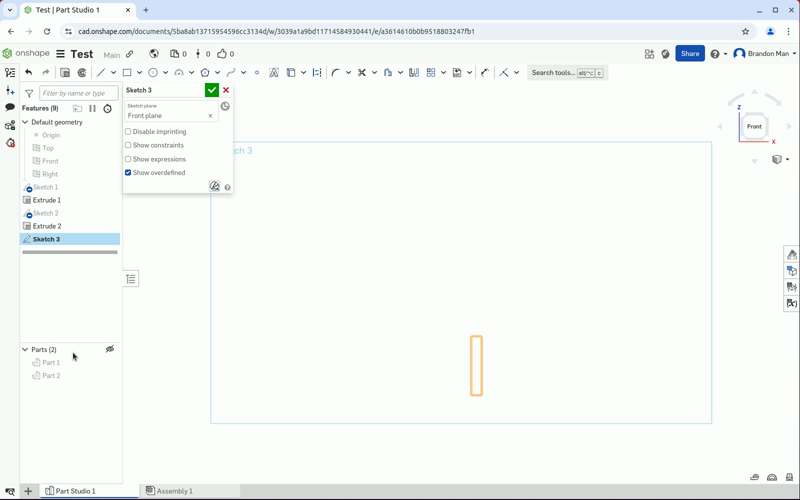
key(l)
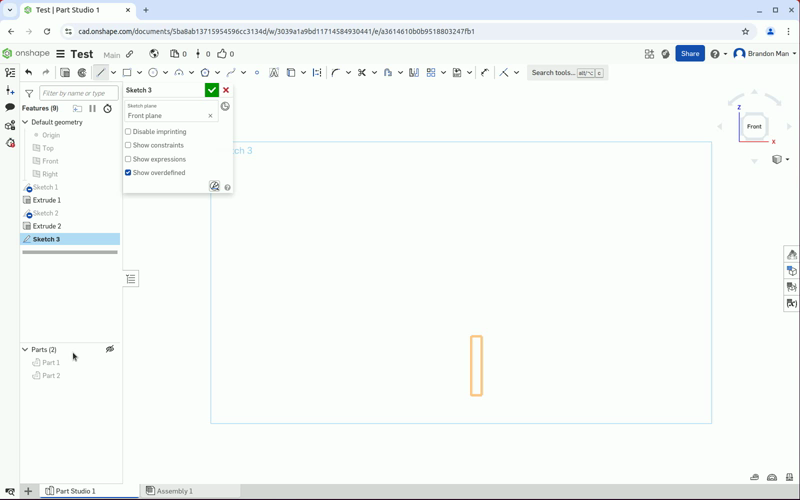
key_down(shift)
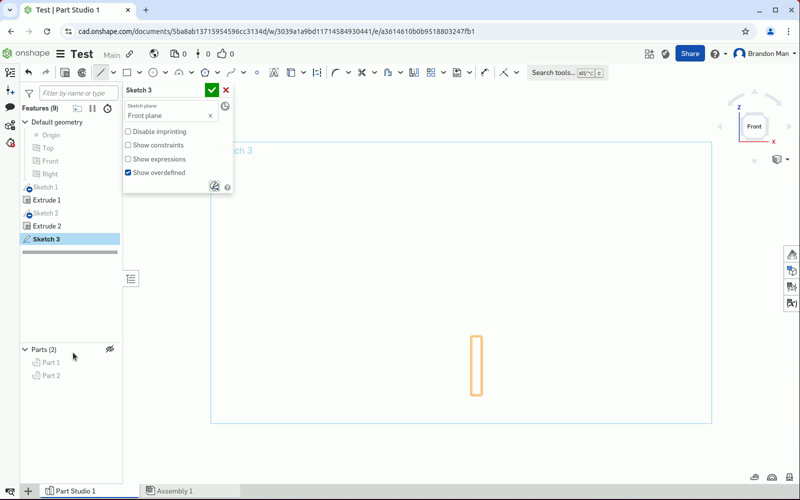
mouse_move(439, 395)
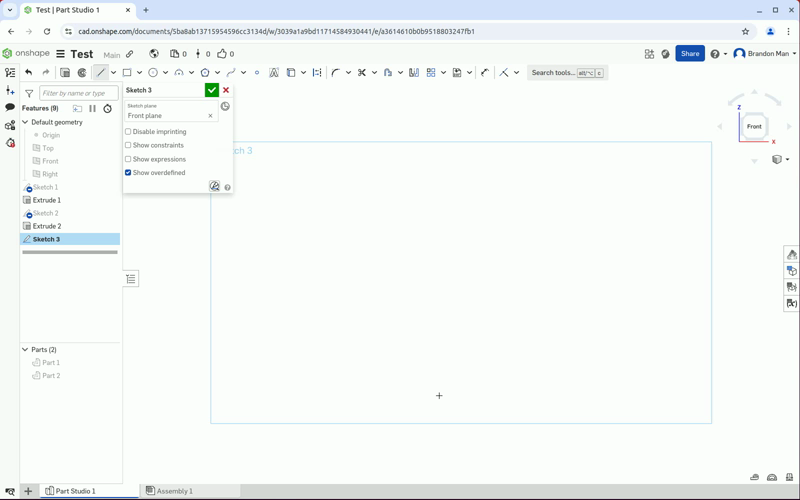
click(439, 395)
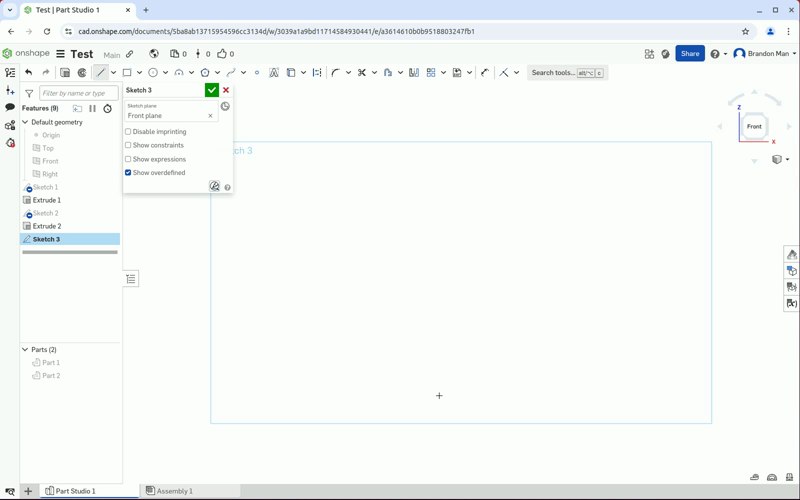
key_up(shift)
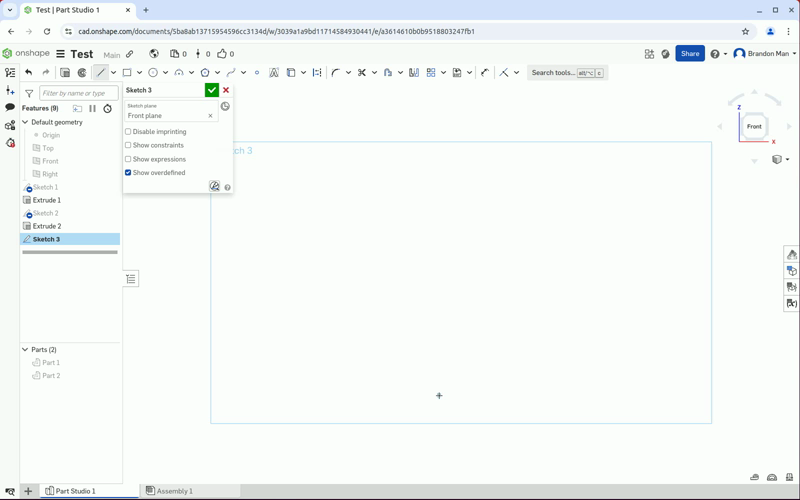
key_down(shift)
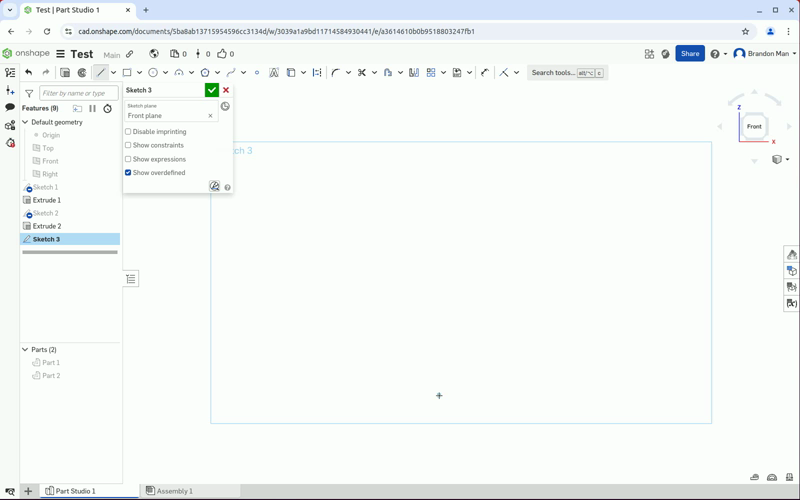
mouse_move(469, 395)
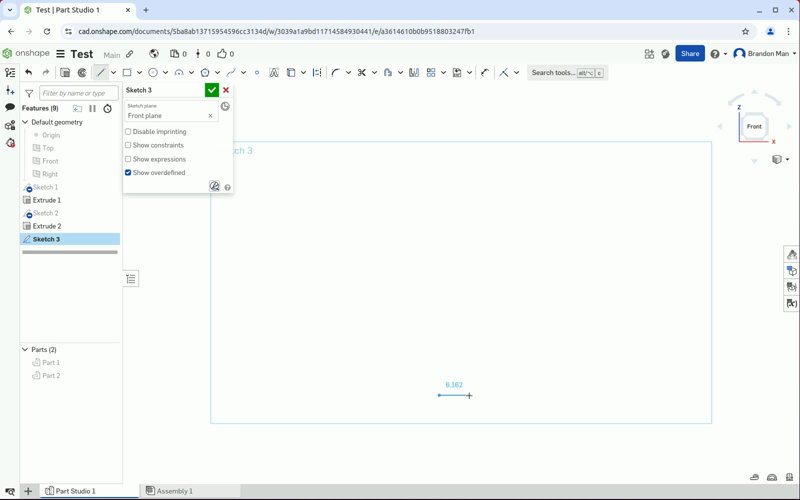
mouse_move(450, 395)
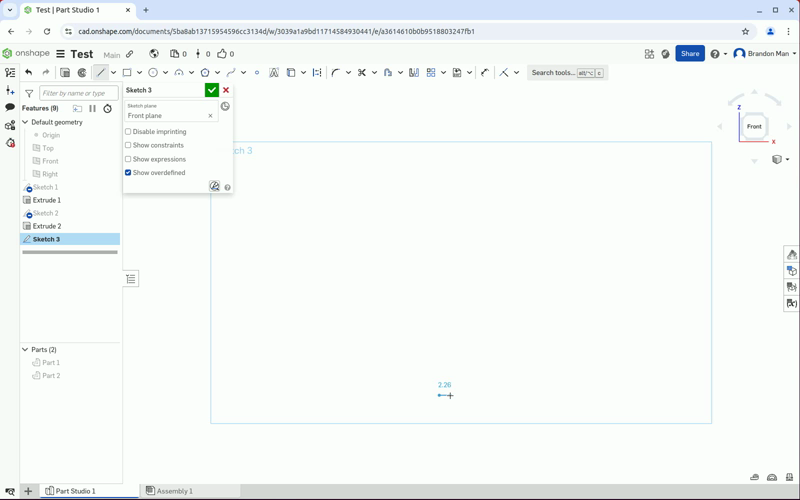
click(450, 395)
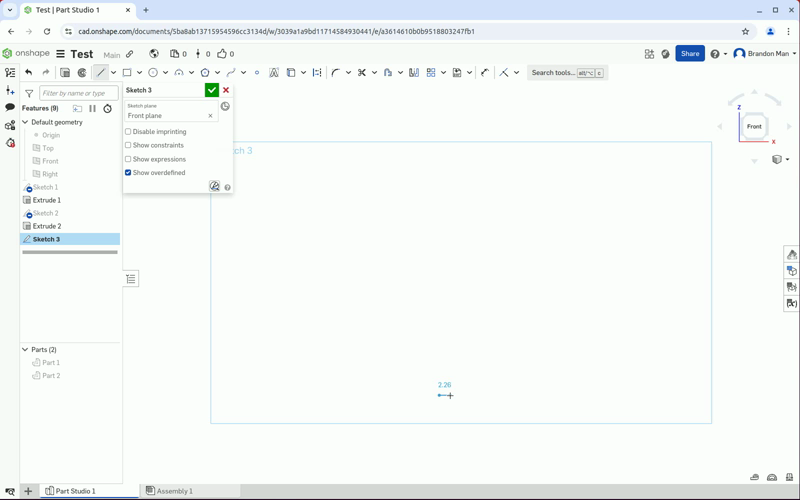
key_up(shift)
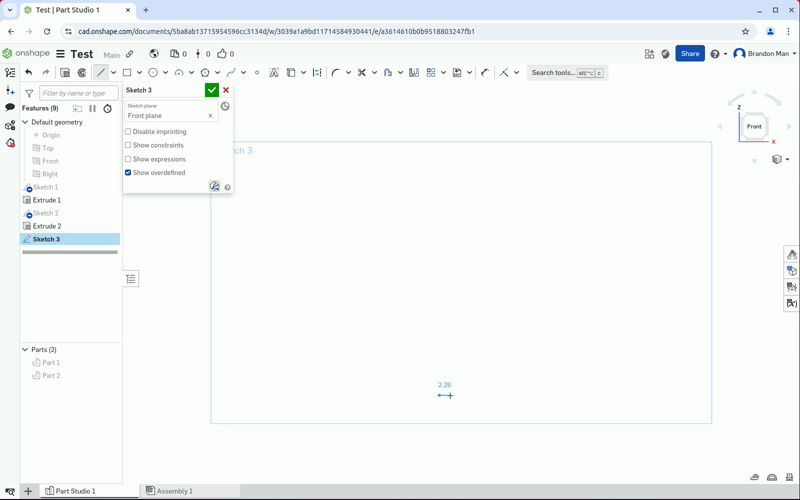
key_down(shift)
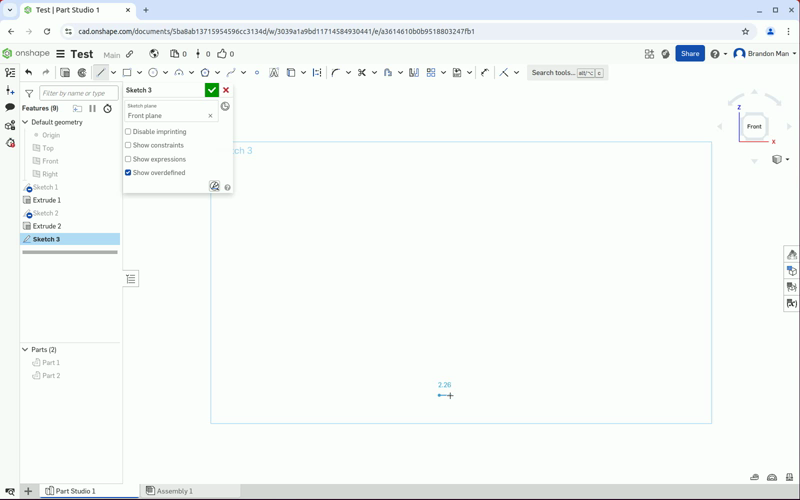
mouse_move(480, 395)
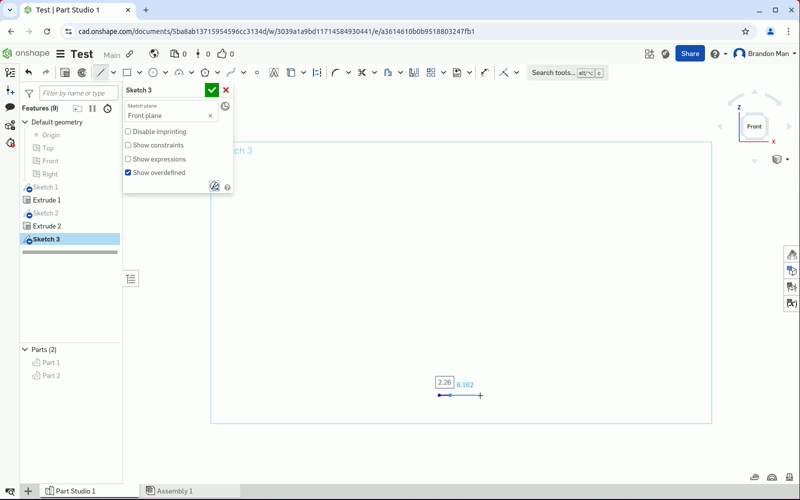
mouse_move(450, 336)
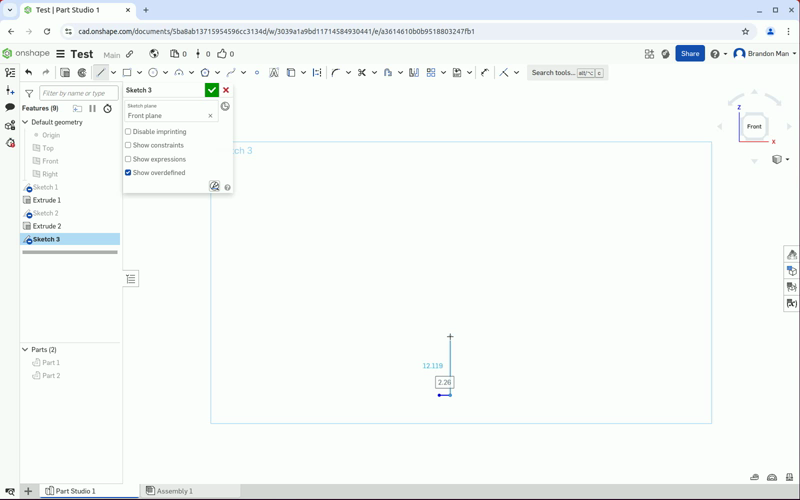
click(450, 336)
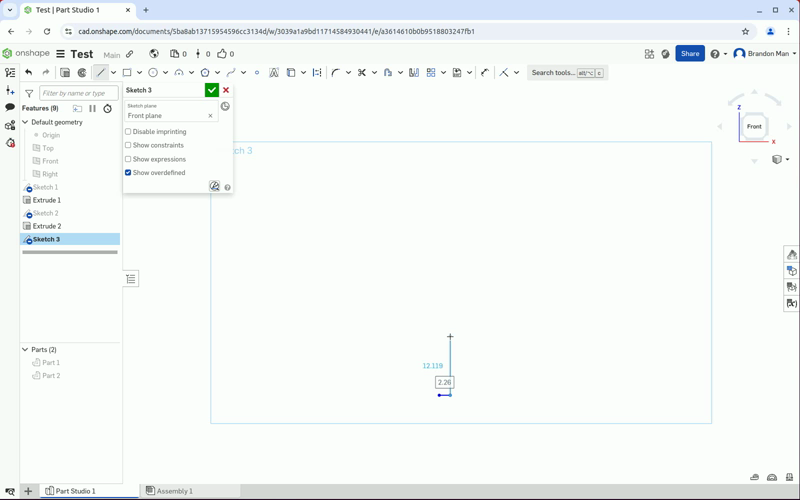
key_up(shift)
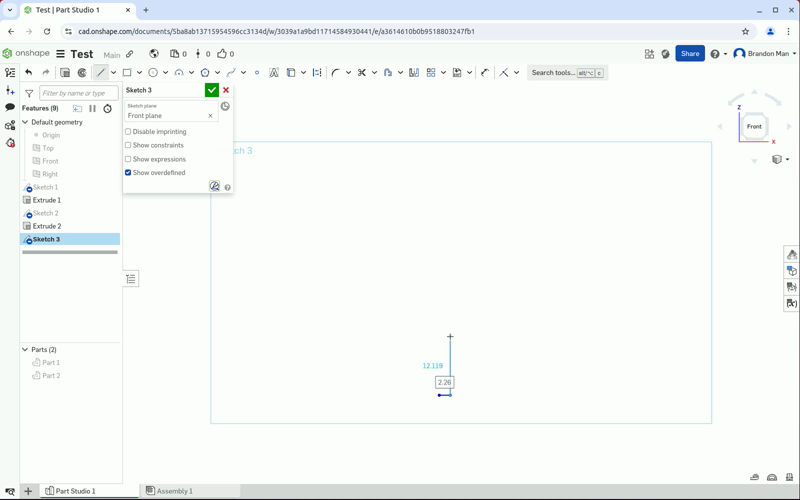
key_down(shift)
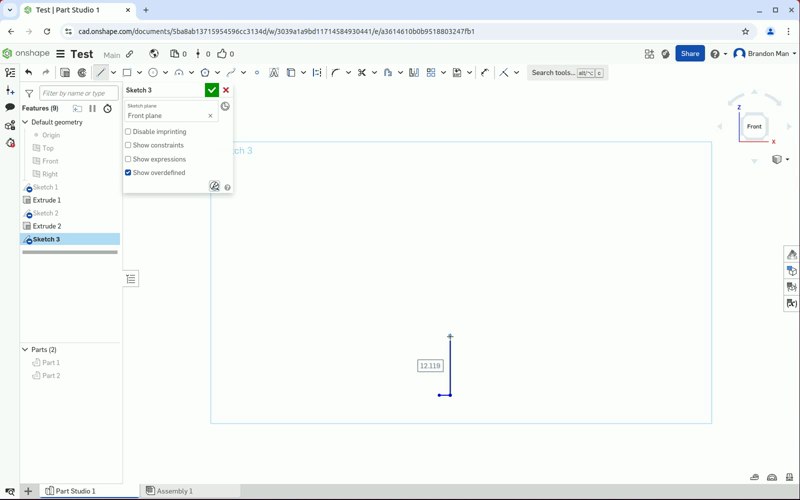
mouse_move(480, 336)
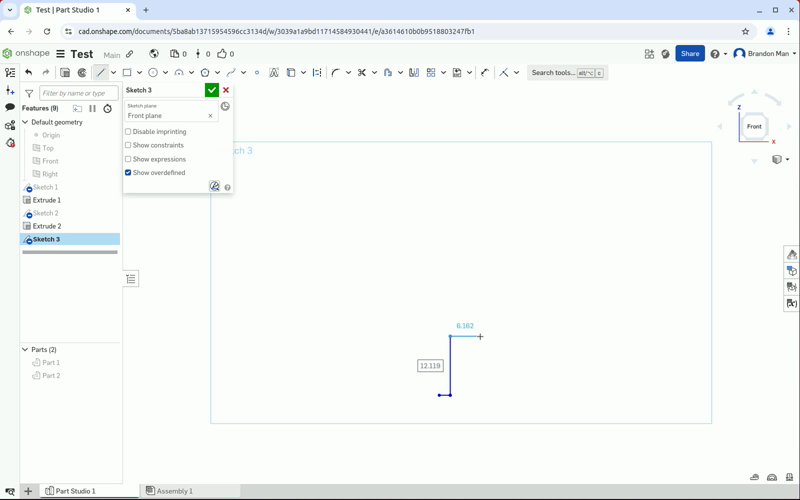
mouse_move(439, 336)
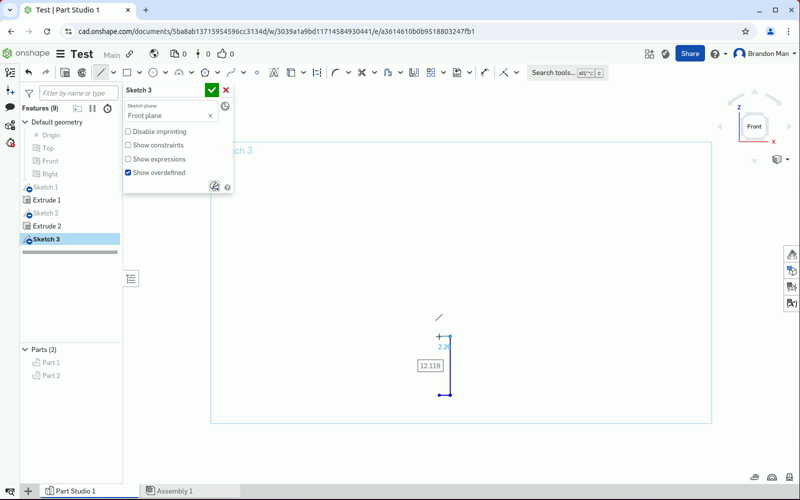
click(439, 336)
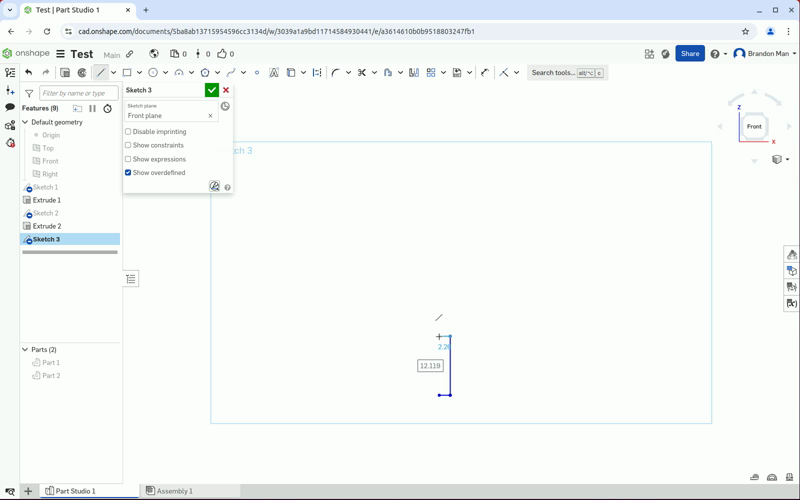
key_up(shift)
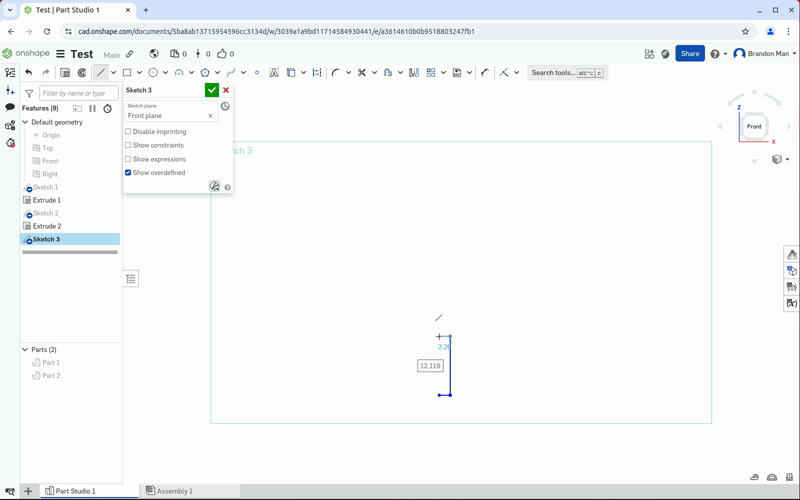
mouse_move(469, 336)
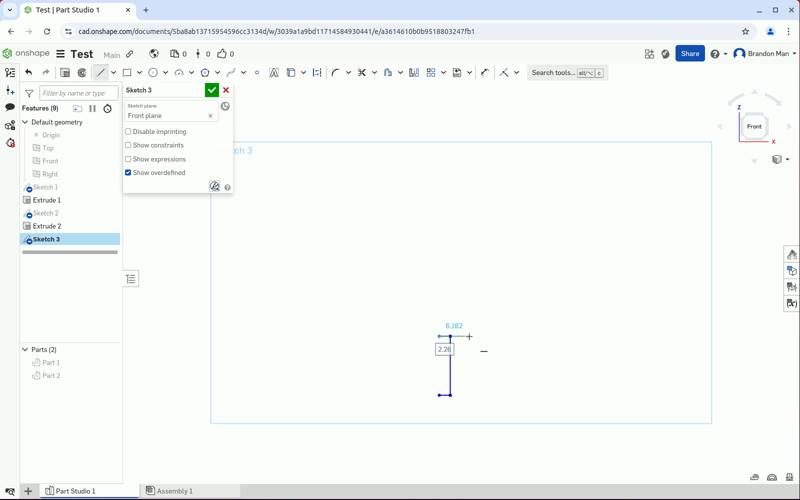
key_down(shift)
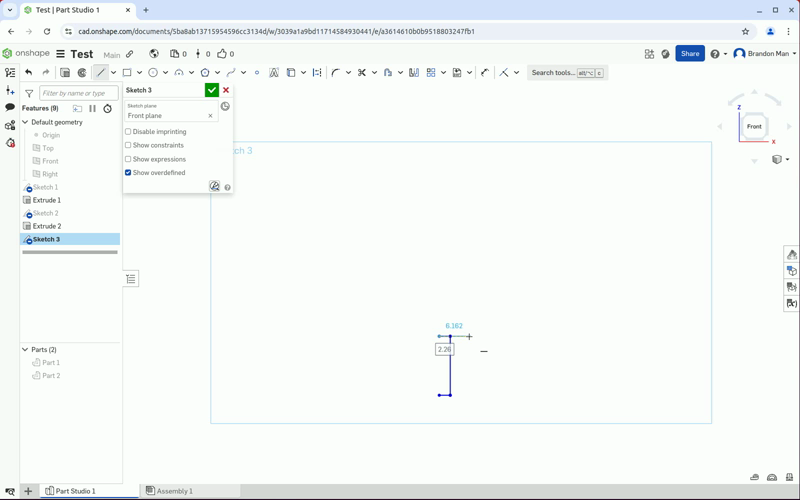
mouse_move(439, 395)
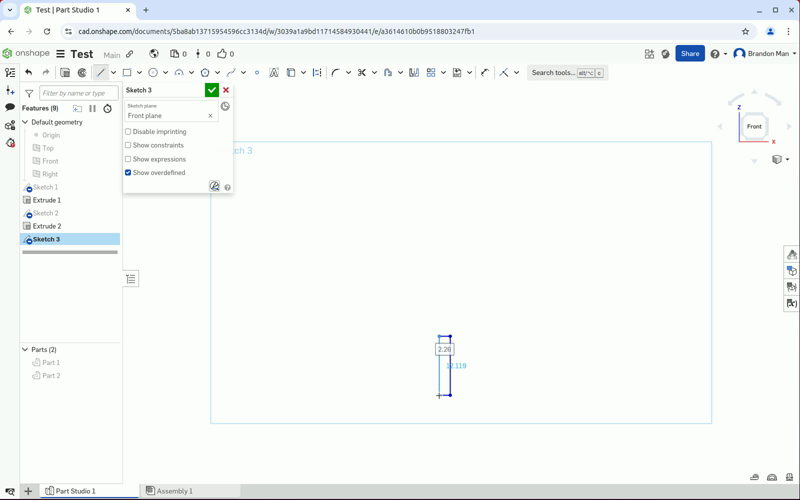
key_up(shift)
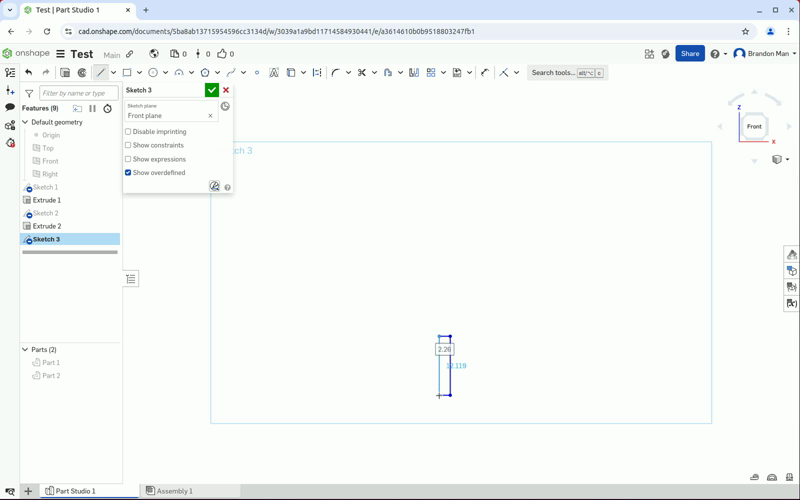
click(439, 395)
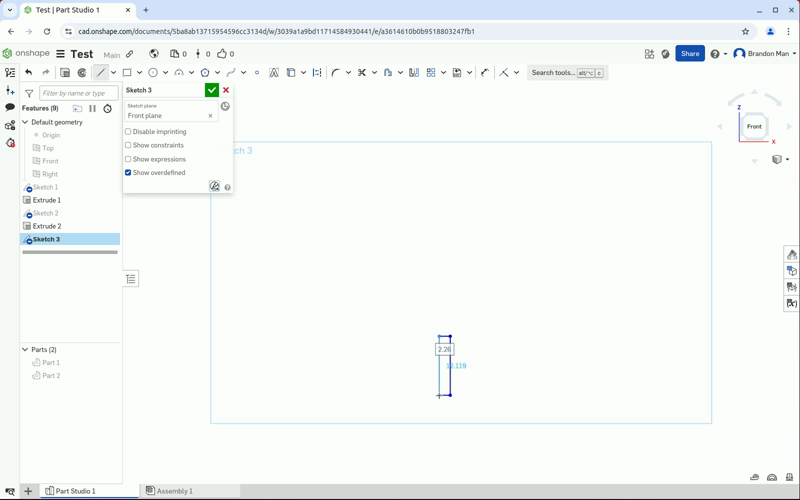
key(esc)
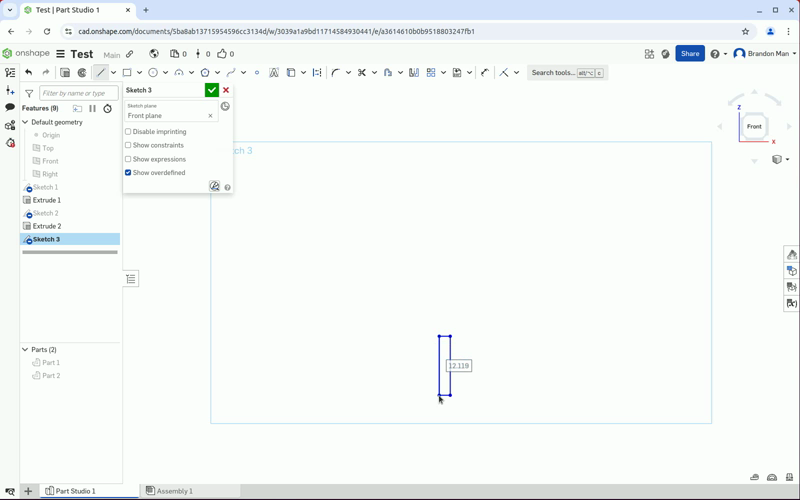
mouse_move(442, 388)
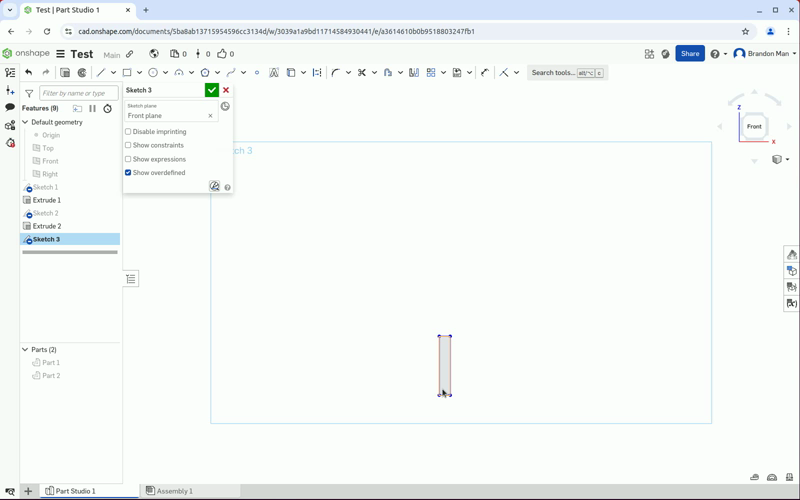
scroll(6)
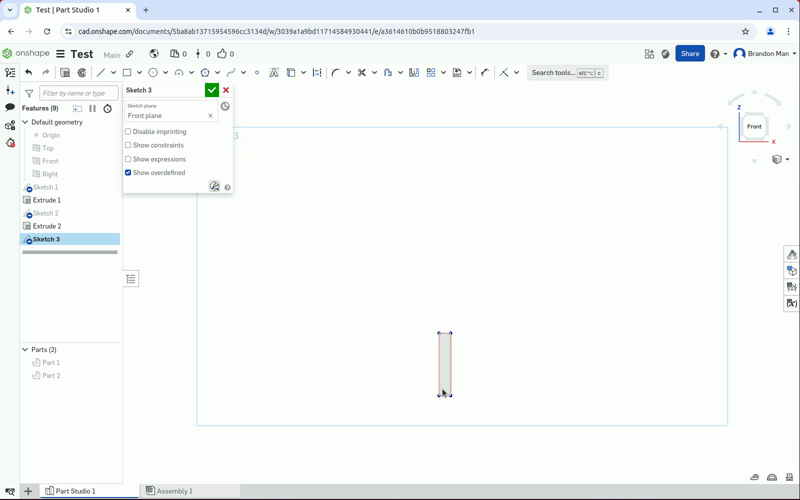
scroll(6)
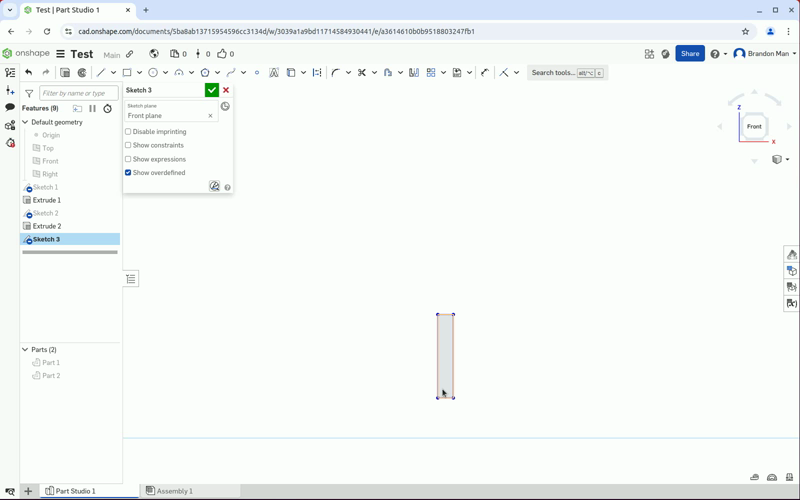
scroll(6)
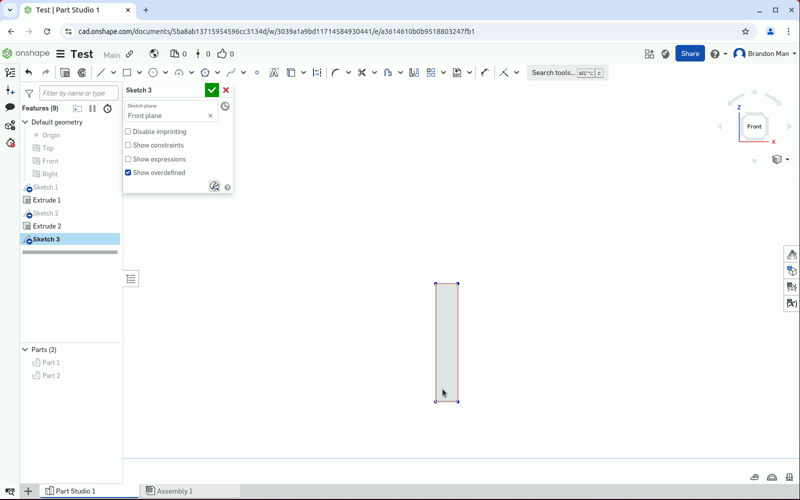
scroll(6)
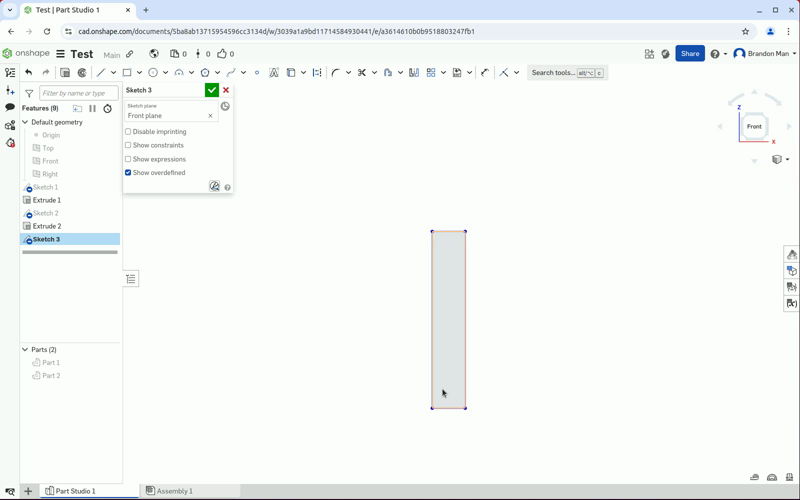
scroll(6)
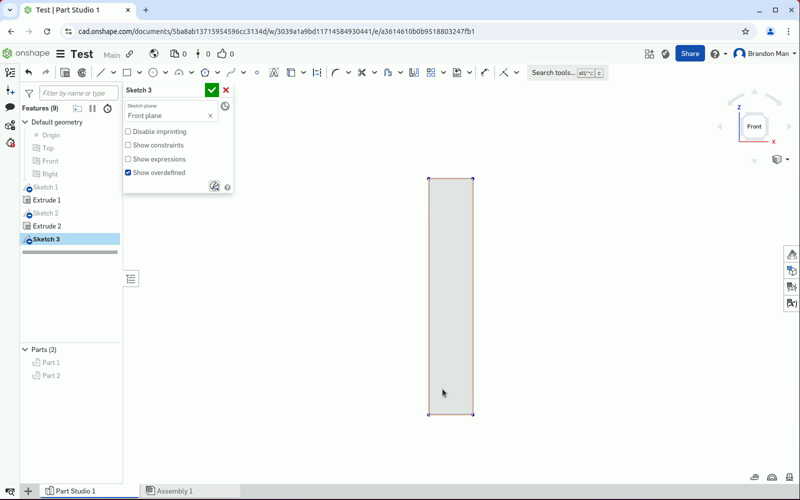
scroll(6)
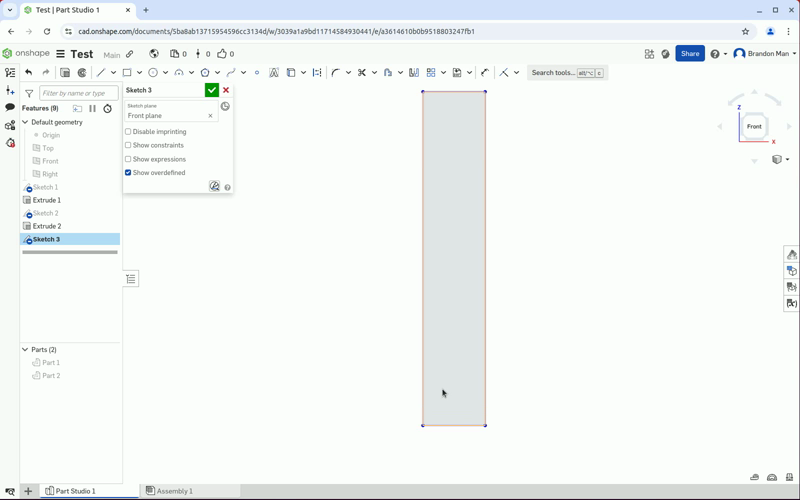
scroll(6)
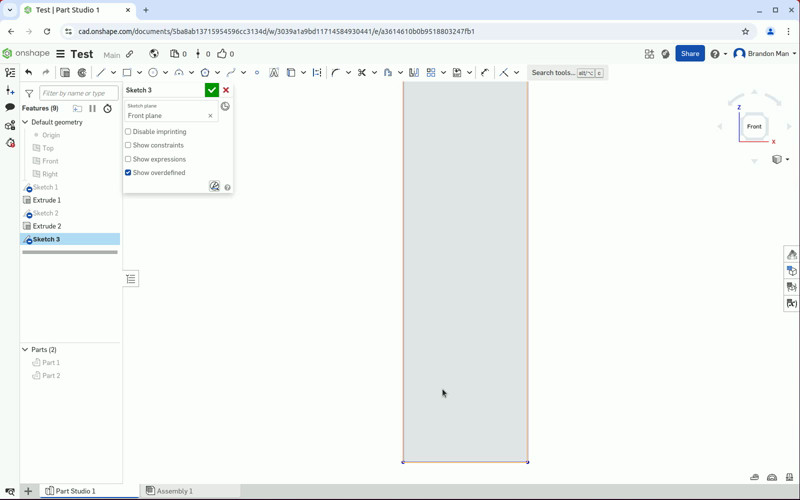
click(442, 388)
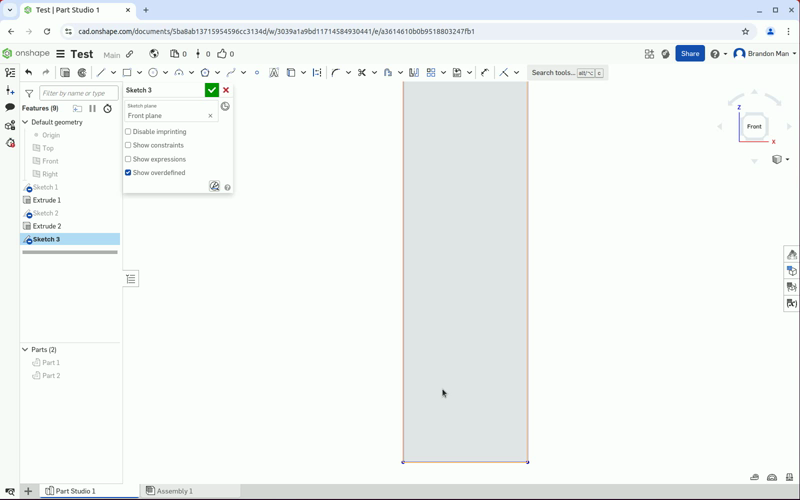
scroll(-6)
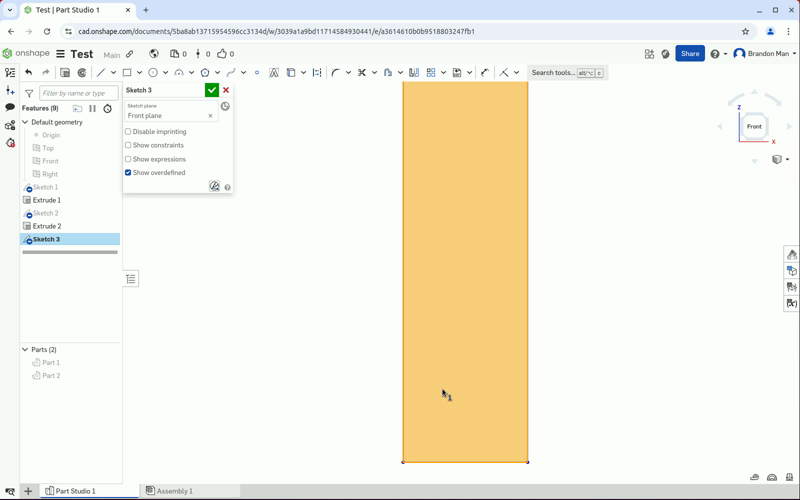
scroll(-6)
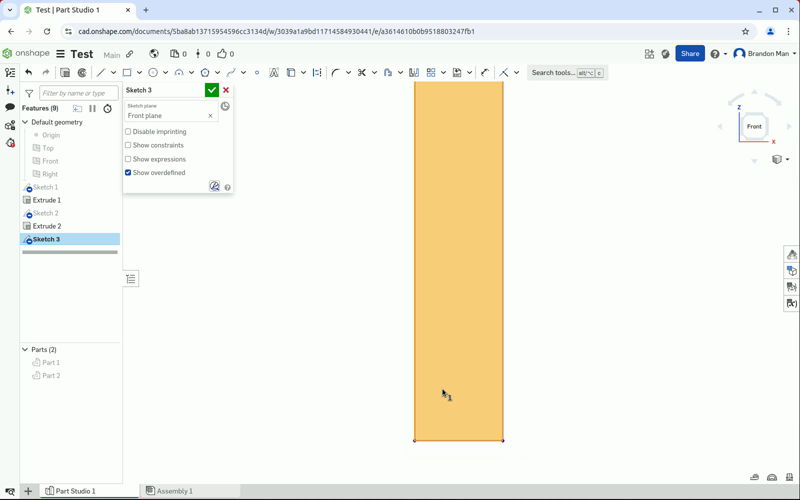
scroll(-6)
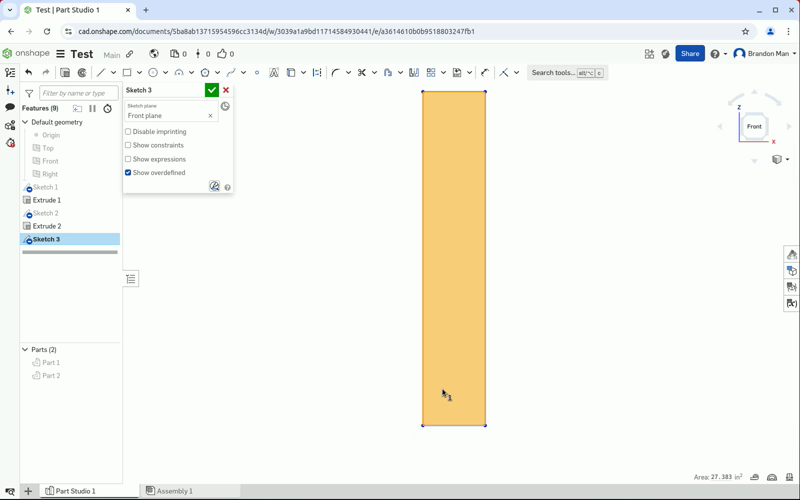
scroll(-6)
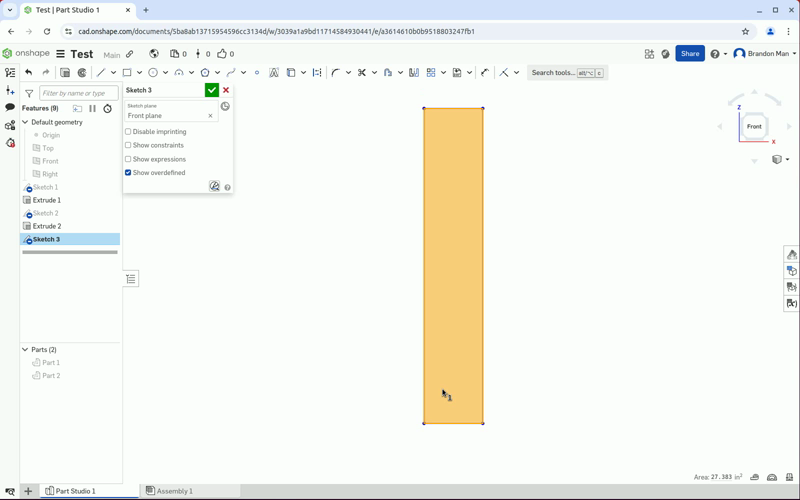
scroll(-6)
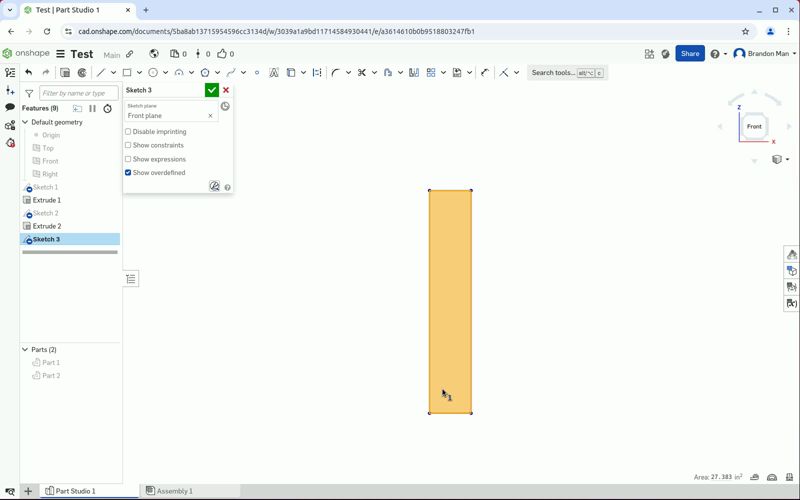
scroll(-6)
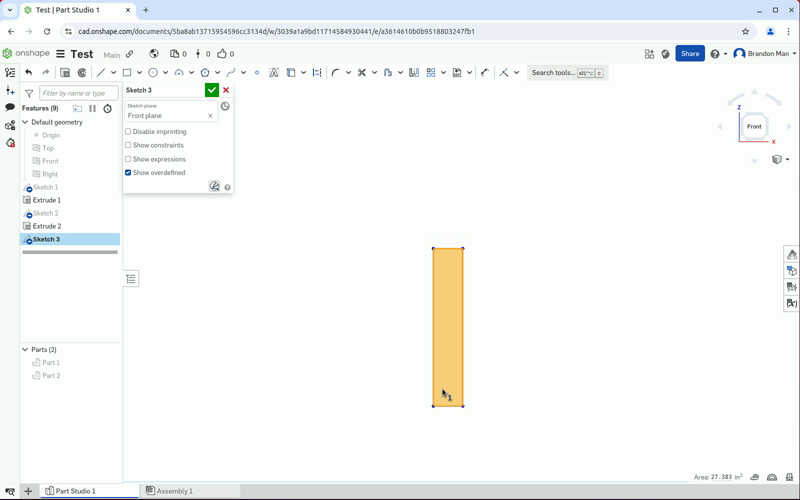
scroll(-6)
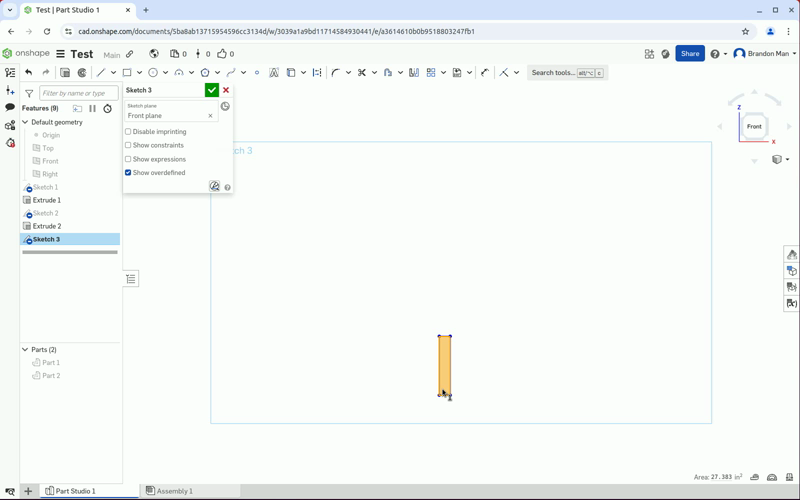
mouse_move(73, 352)
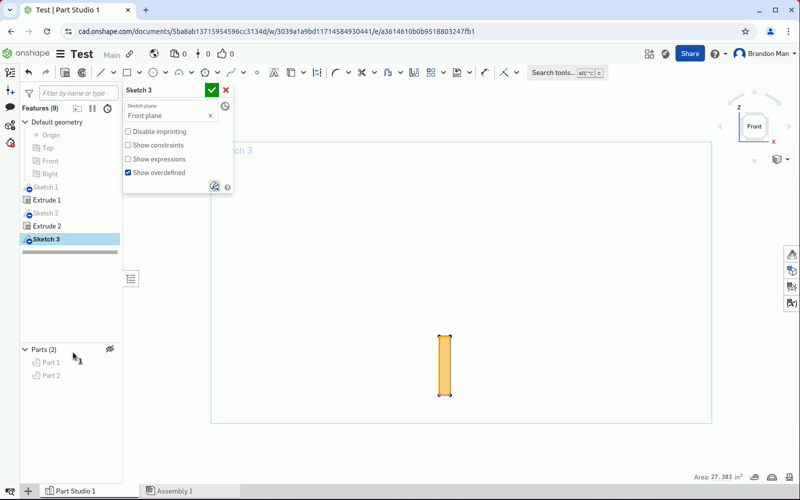
key(shift+y)
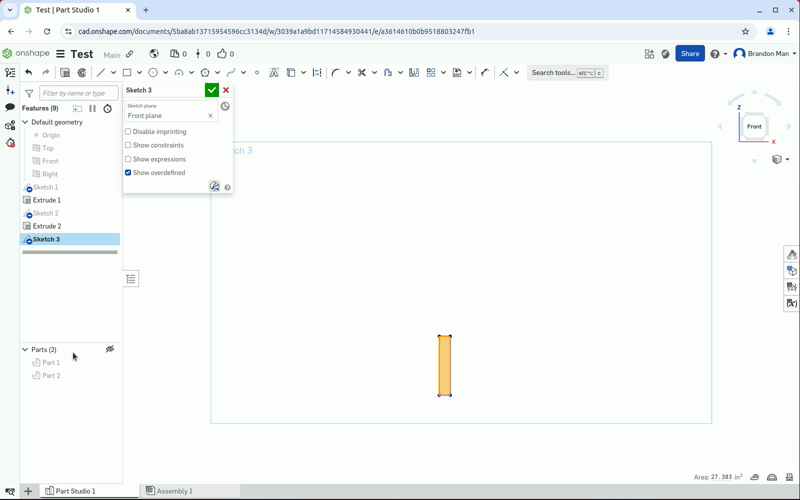
key(shift+e)
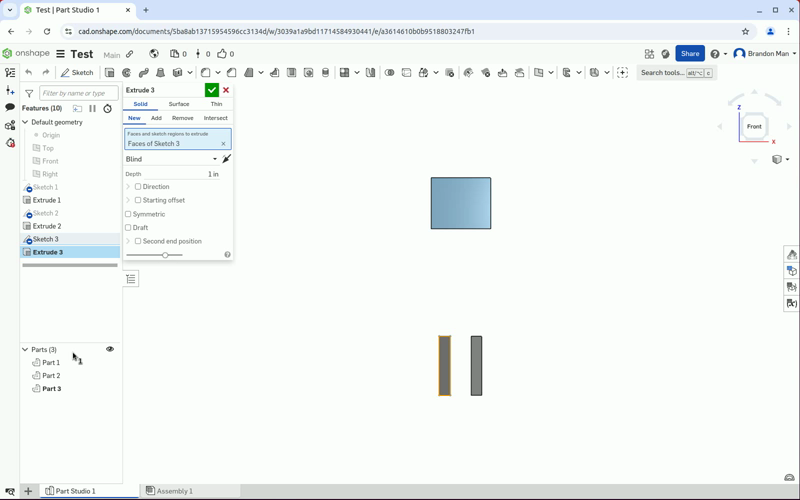
mouse_move(143, 106)
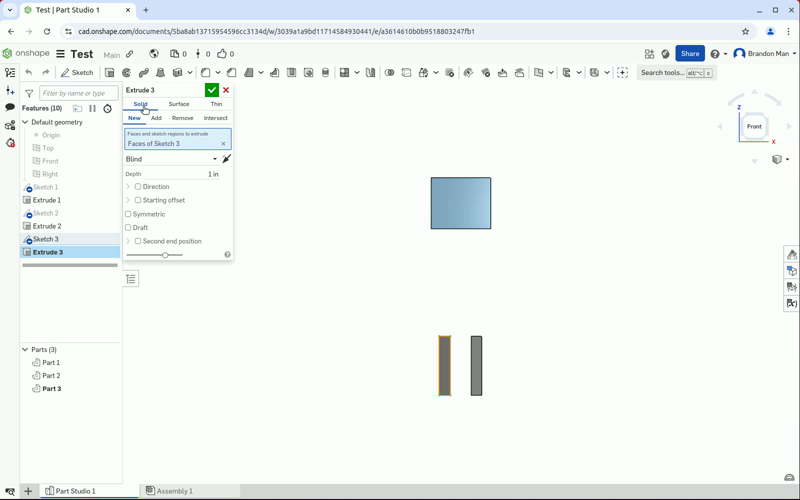
click(143, 106)
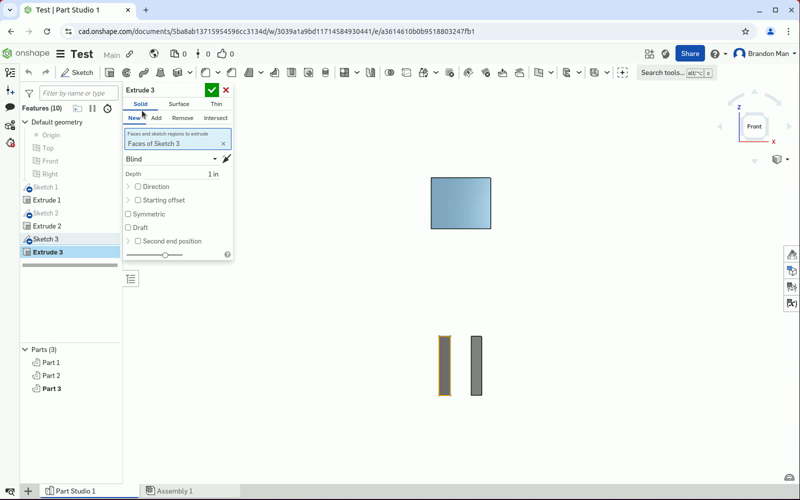
mouse_move(137, 120)
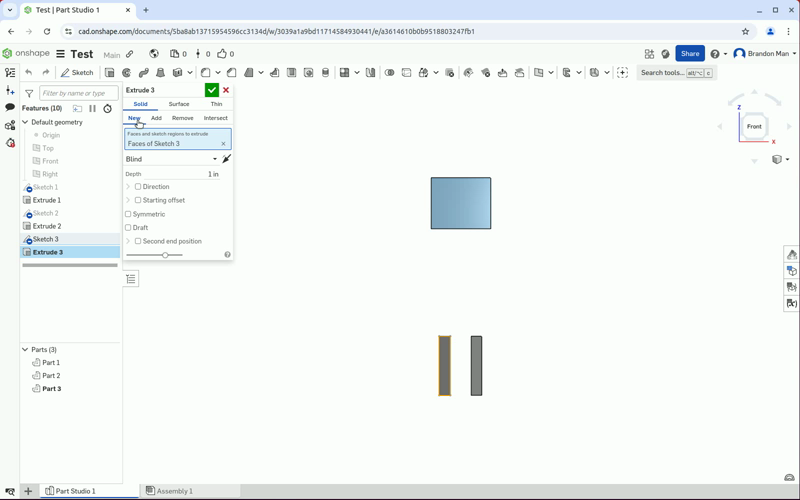
click(137, 120)
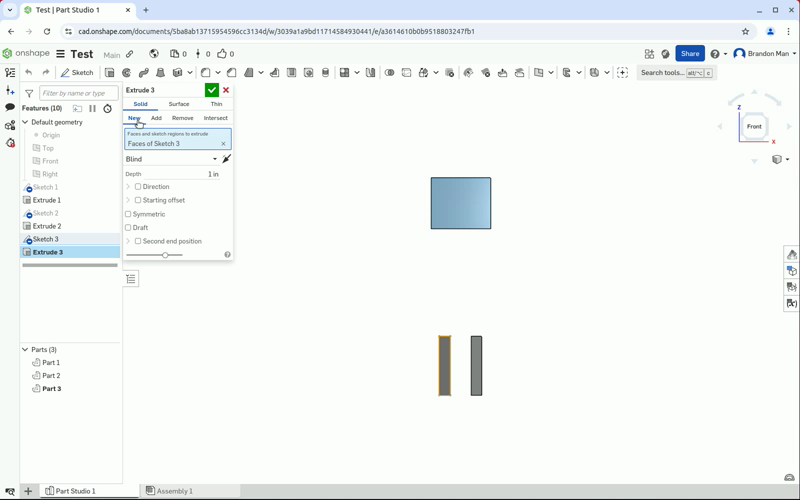
key(tab, 4)
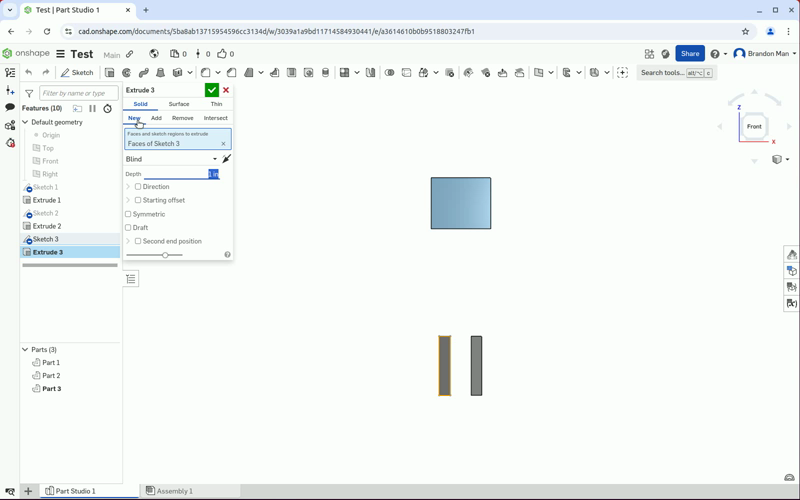
text(1.685)
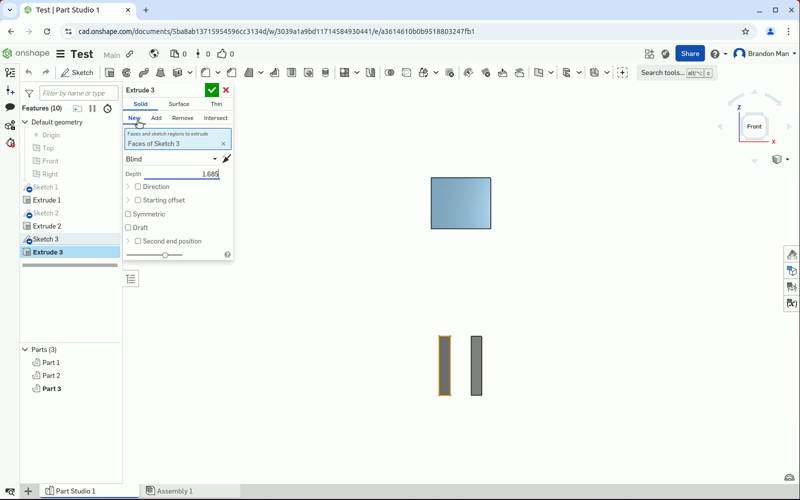
key(enter)
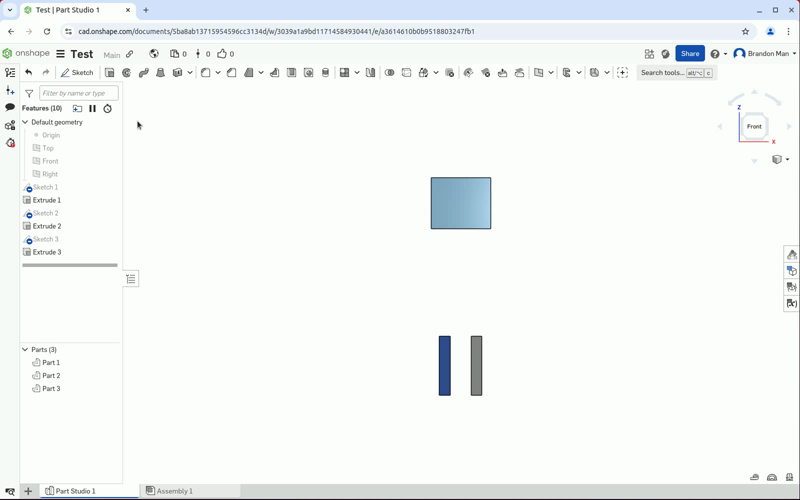
key(shift+h)
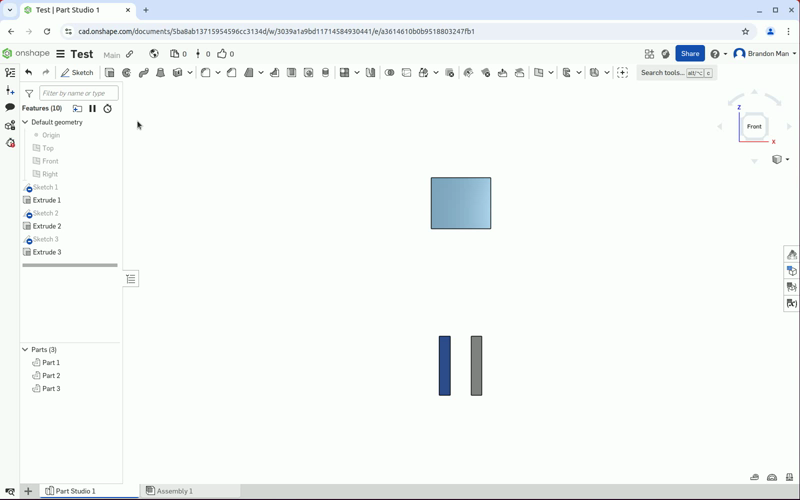
key(shift+h)
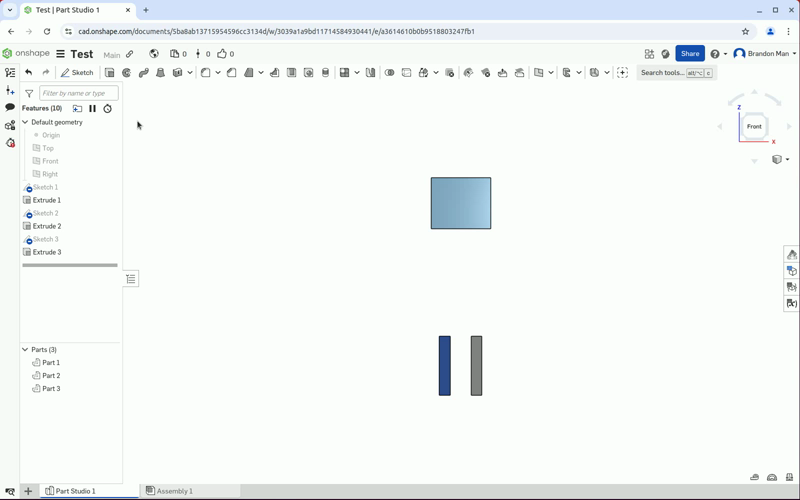
mouse_move(73, 189)
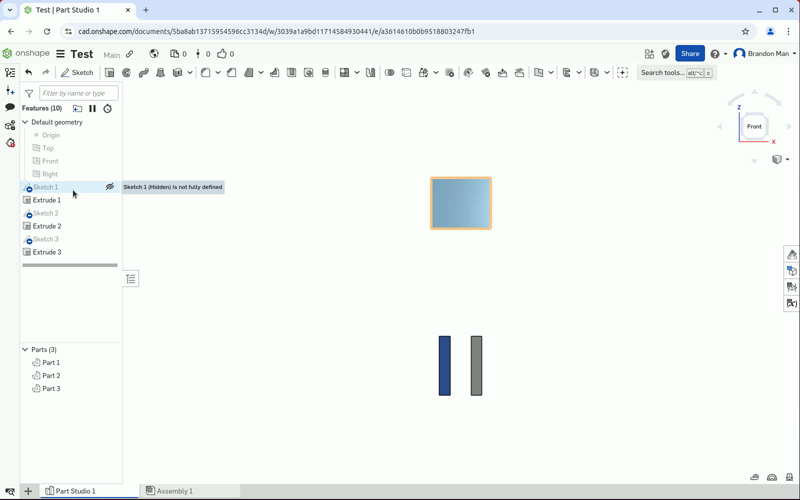
click(73, 189)
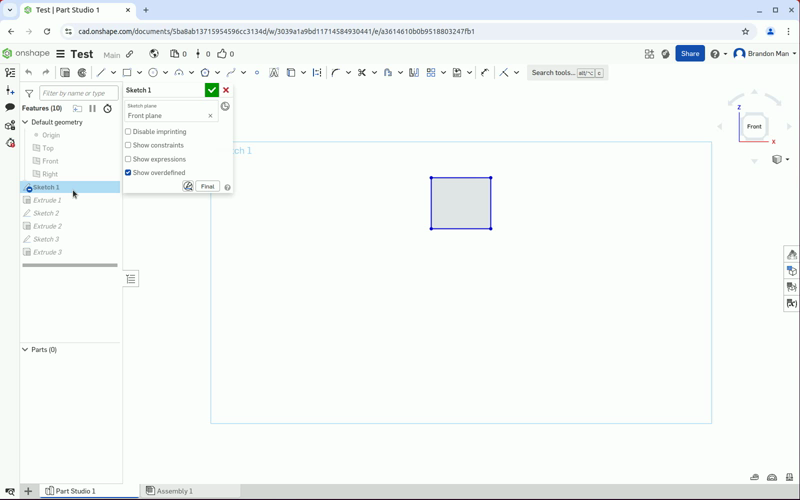
mouse_move(229, 92)
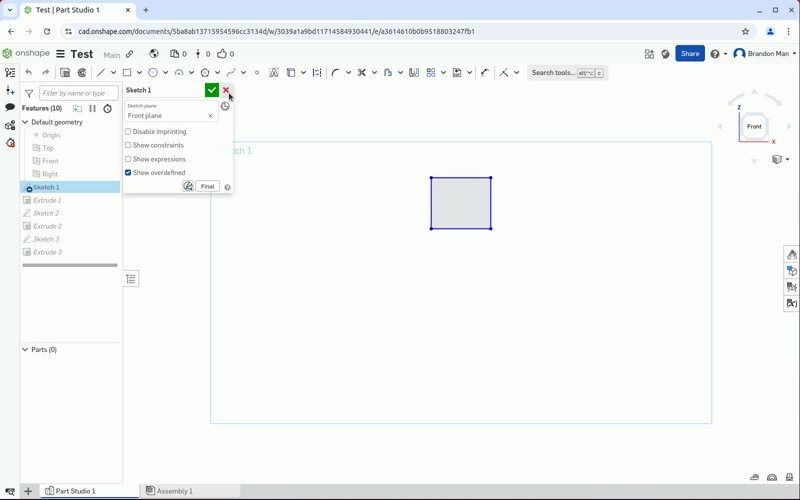
click(229, 92)
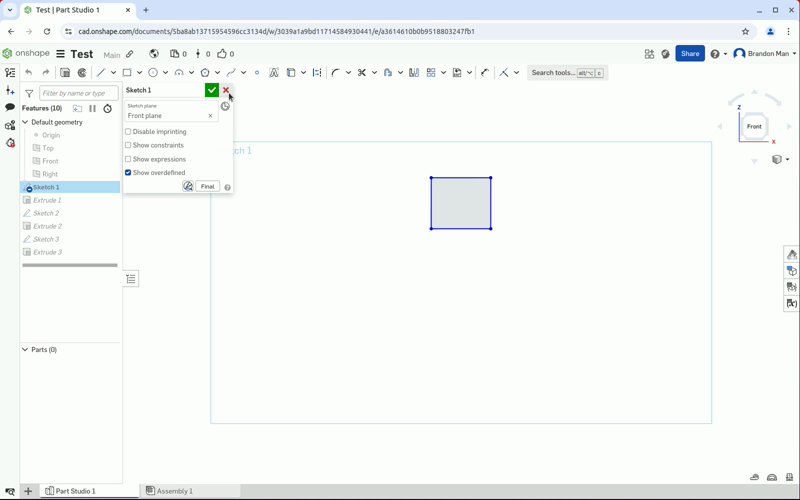
key(shift+s)
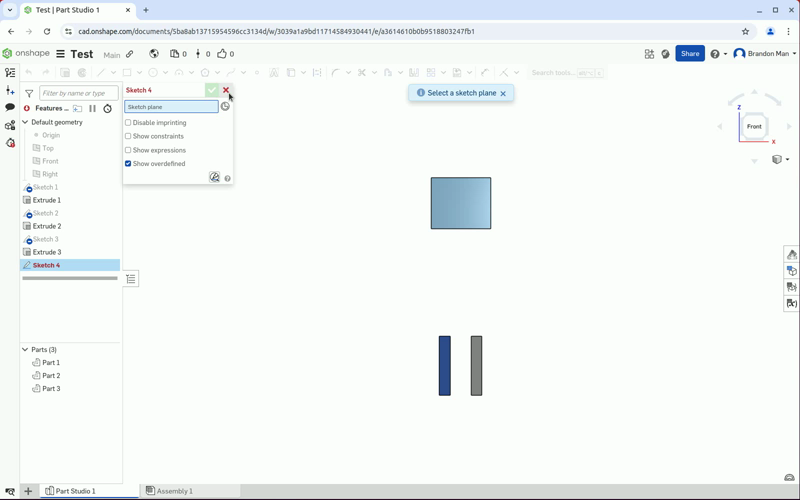
mouse_move(73, 163)
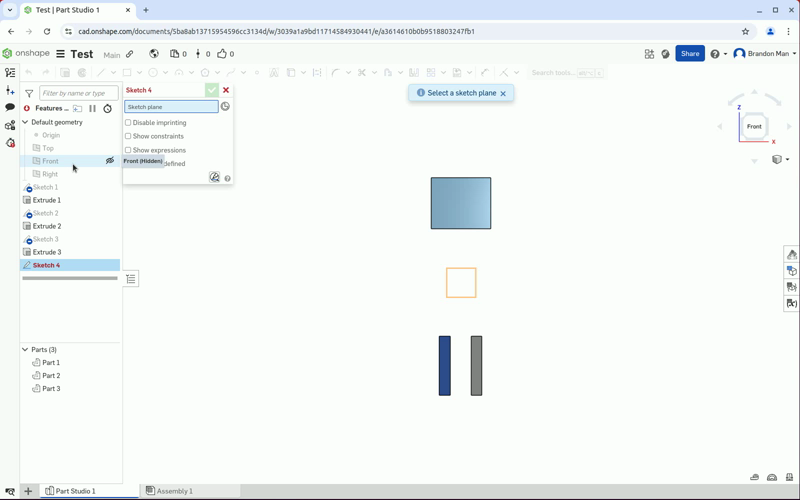
click(73, 163)
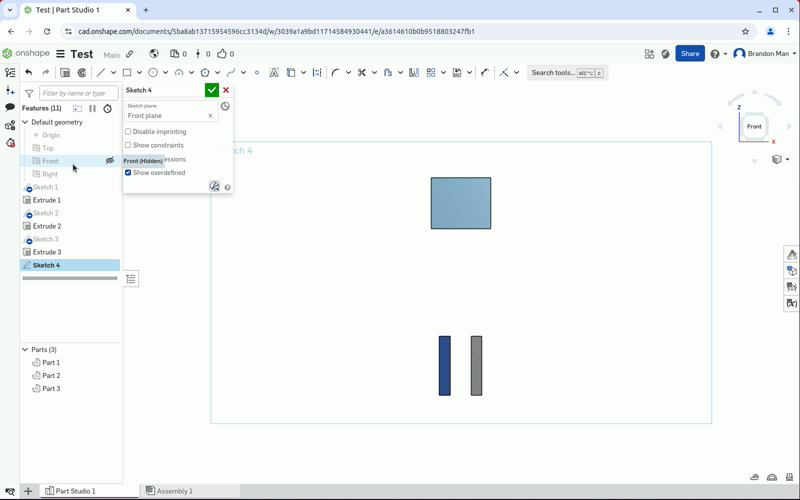
mouse_move(73, 352)
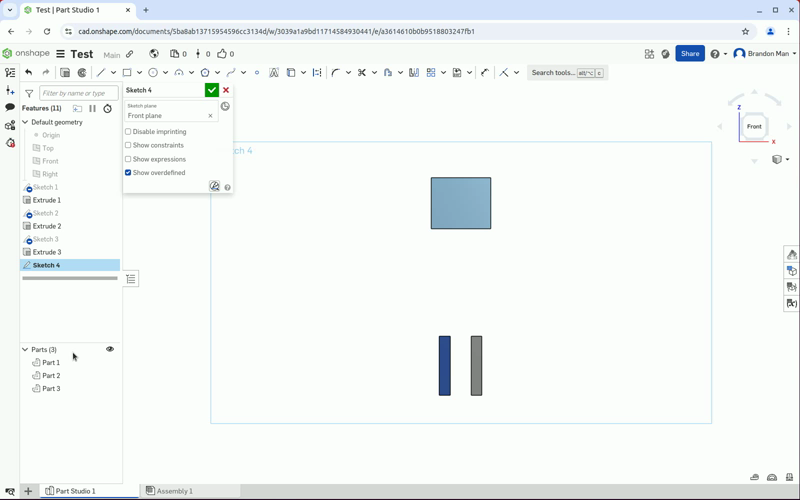
key(y)
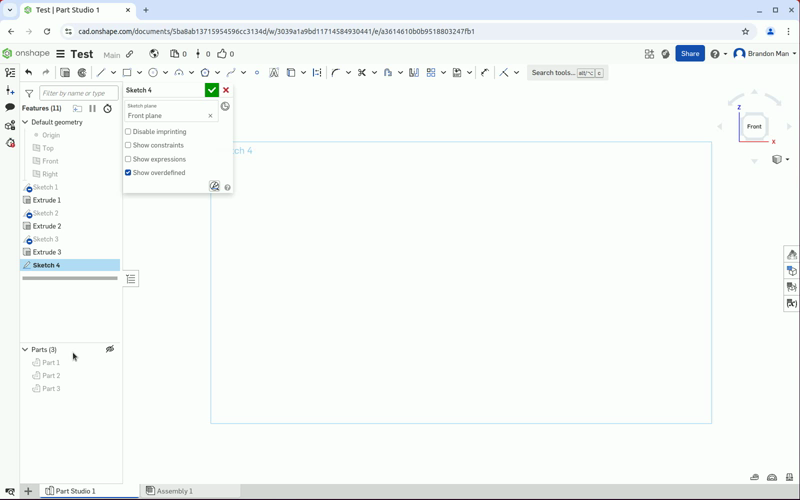
key(l)
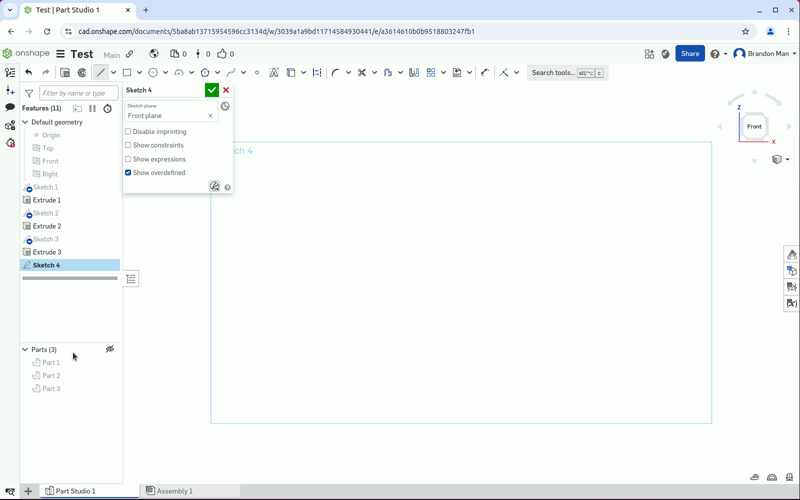
key_down(shift)
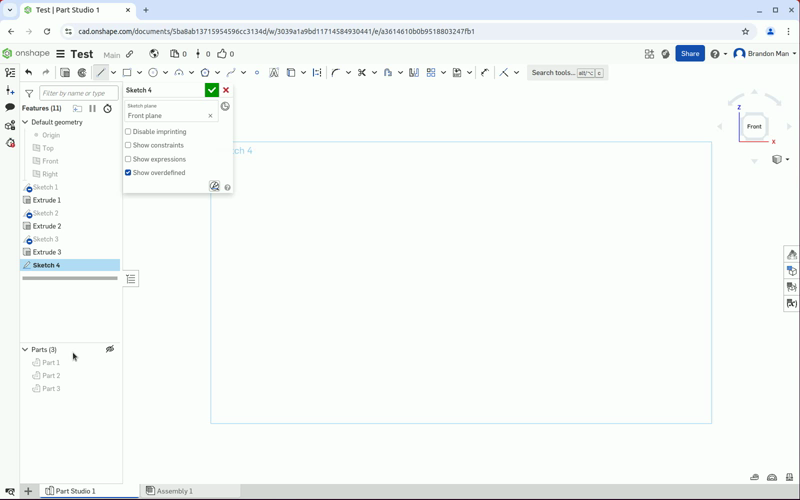
mouse_move(406, 336)
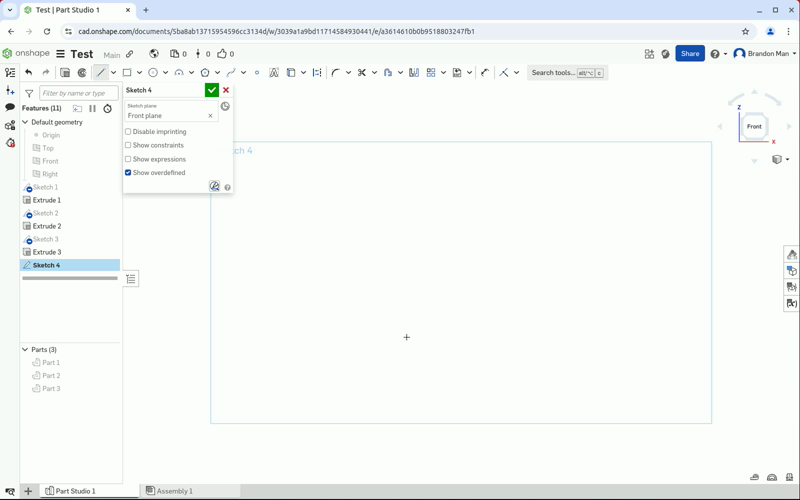
click(406, 336)
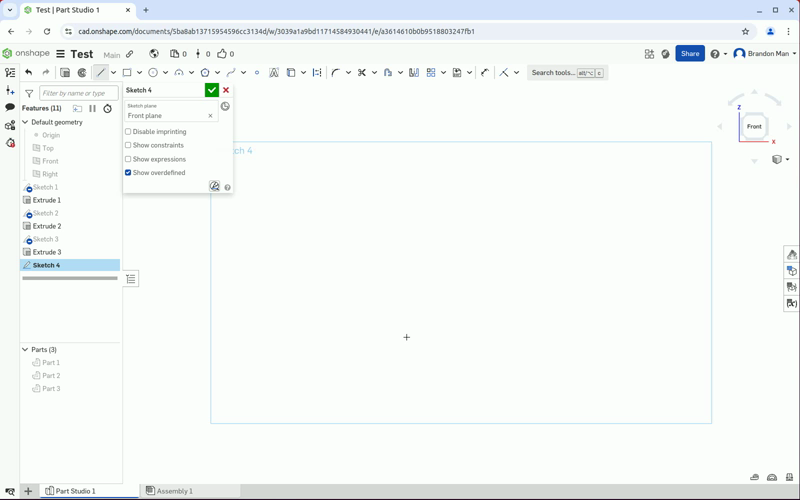
key_up(shift)
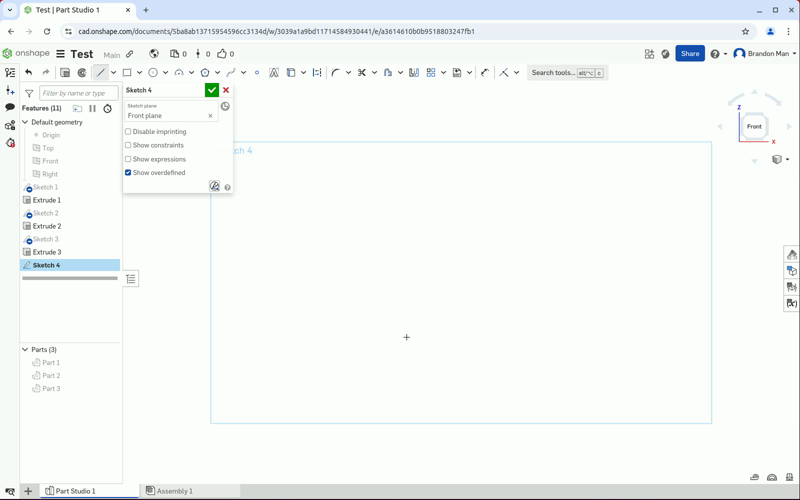
key_down(shift)
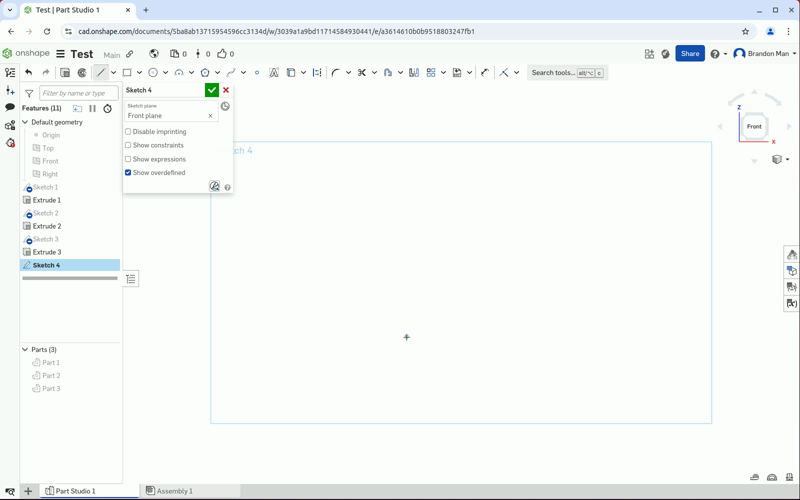
mouse_move(436, 336)
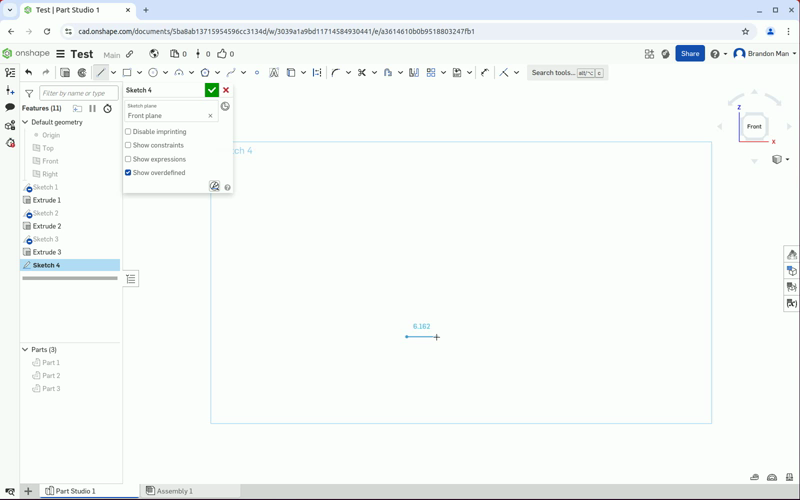
mouse_move(439, 336)
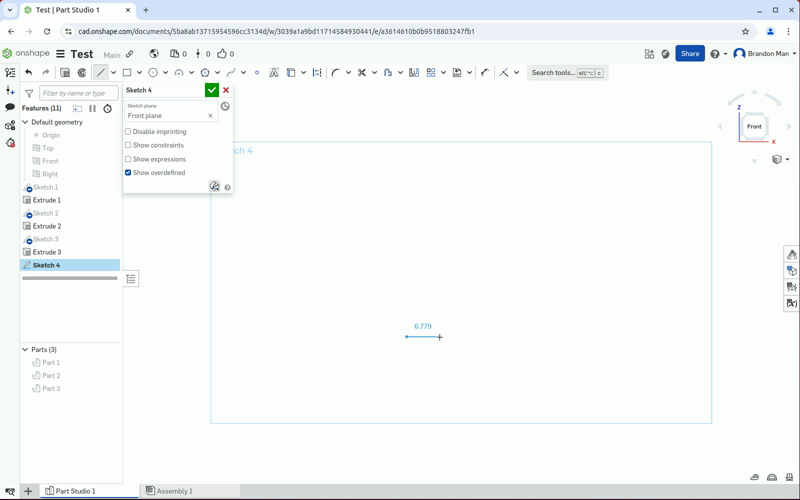
click(439, 336)
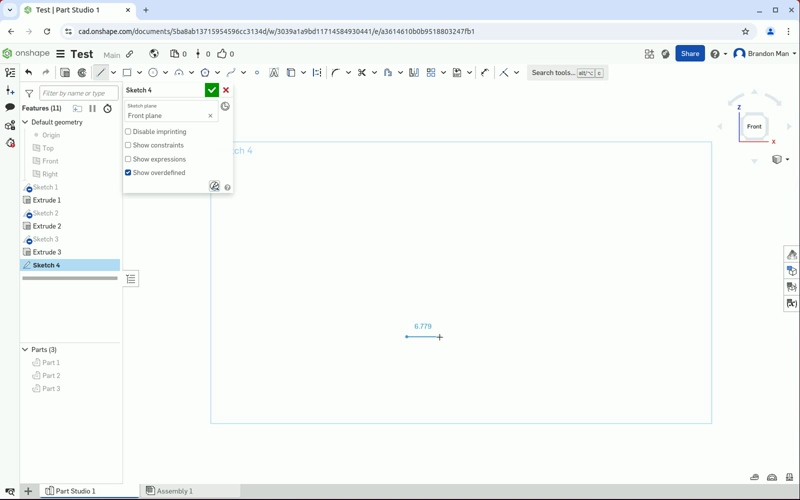
key_up(shift)
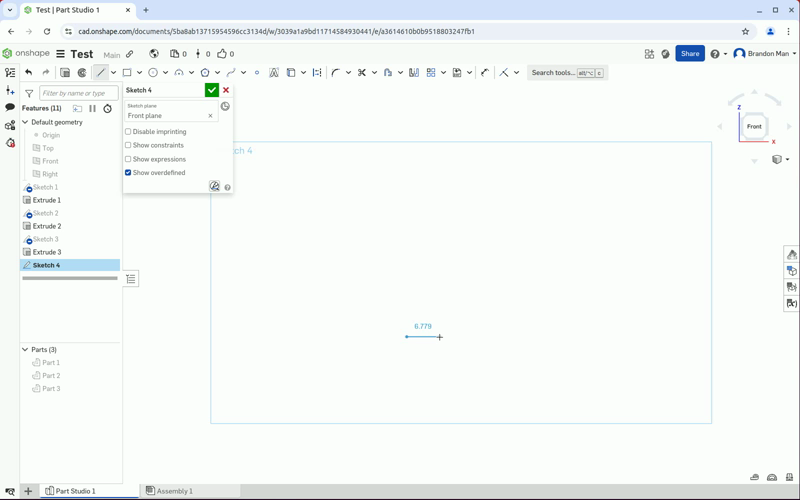
key_down(shift)
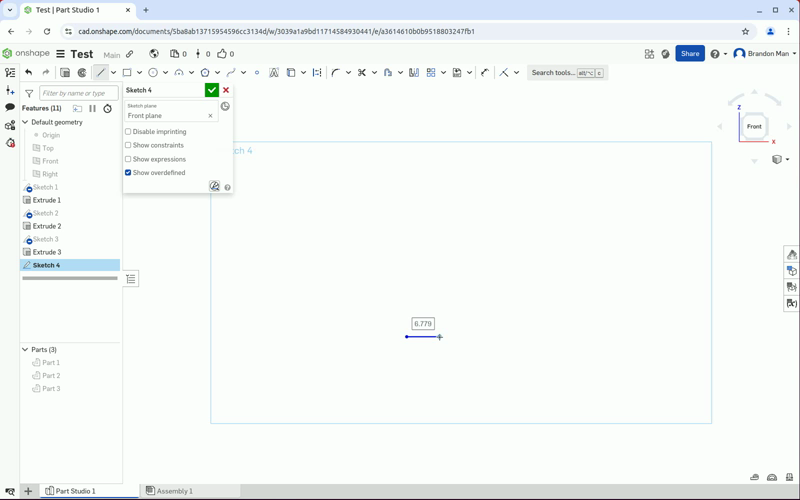
mouse_move(469, 336)
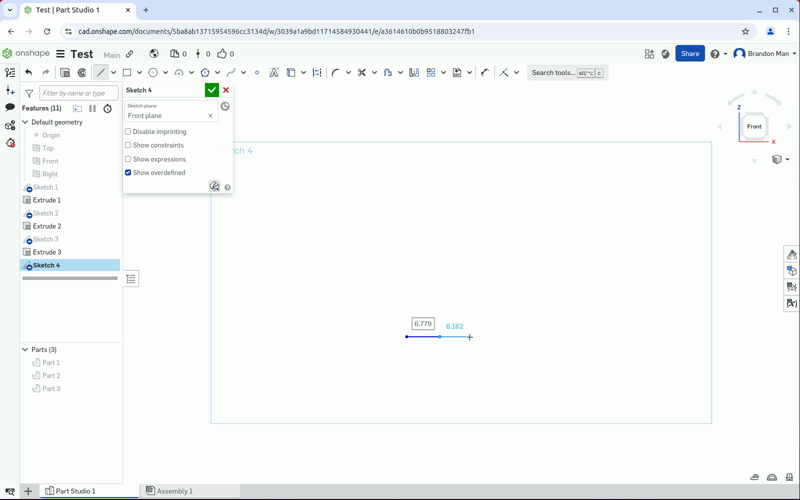
mouse_move(450, 336)
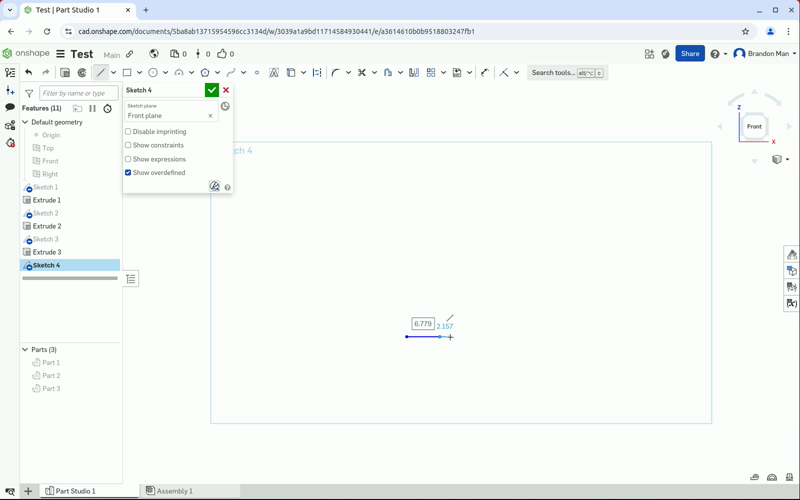
click(450, 336)
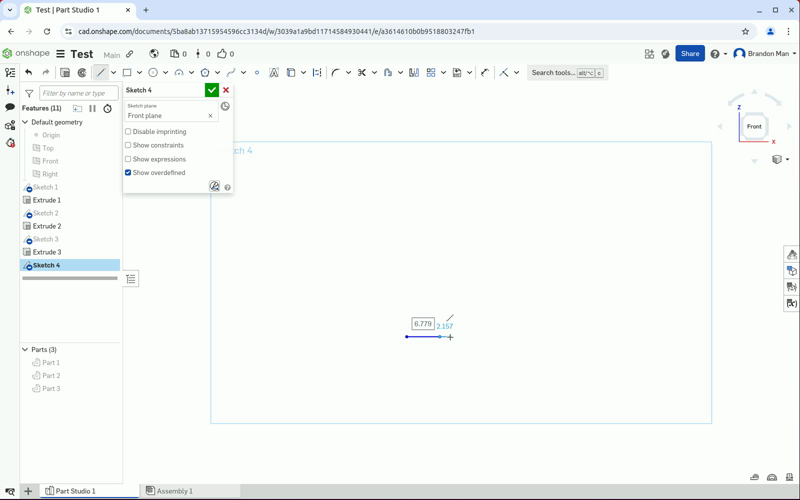
key_up(shift)
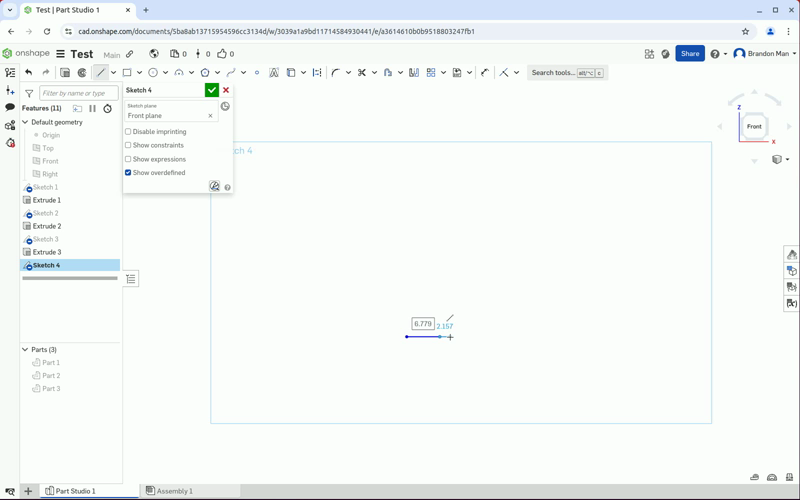
key_down(shift)
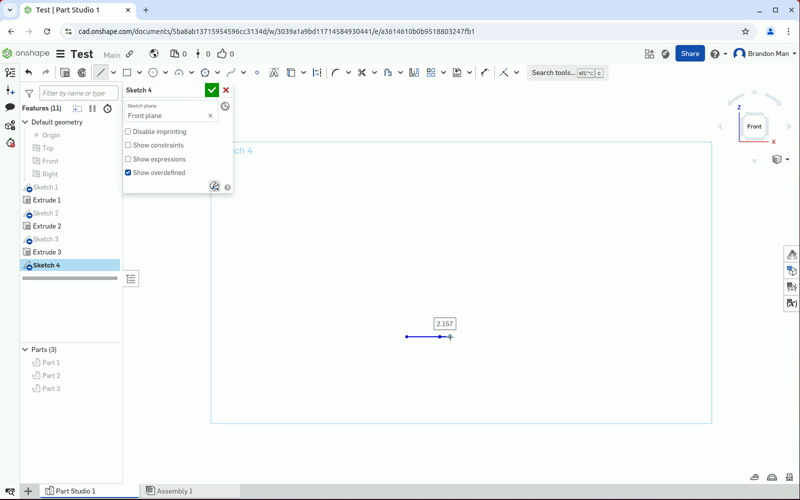
mouse_move(480, 336)
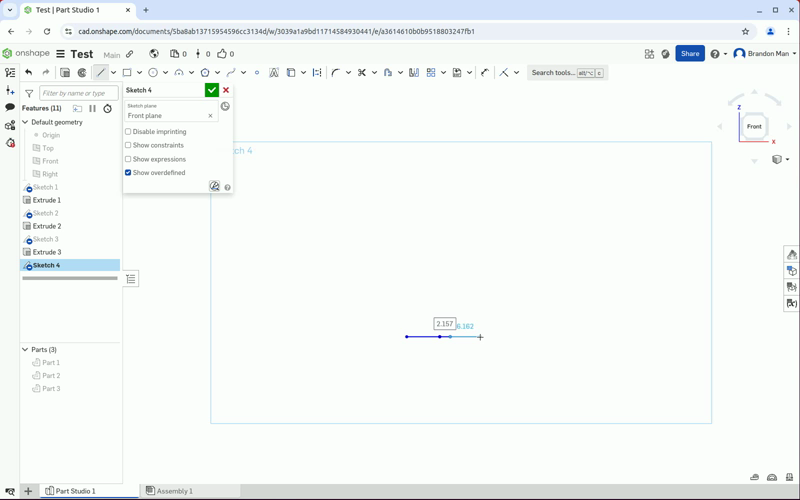
mouse_move(471, 336)
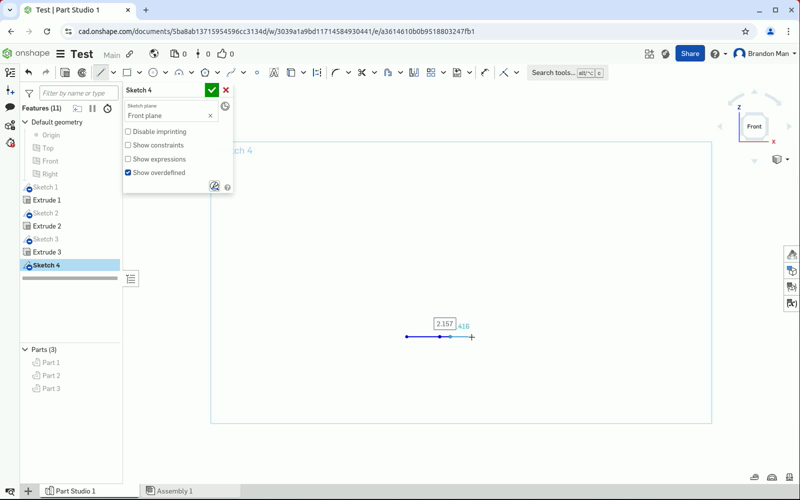
click(471, 336)
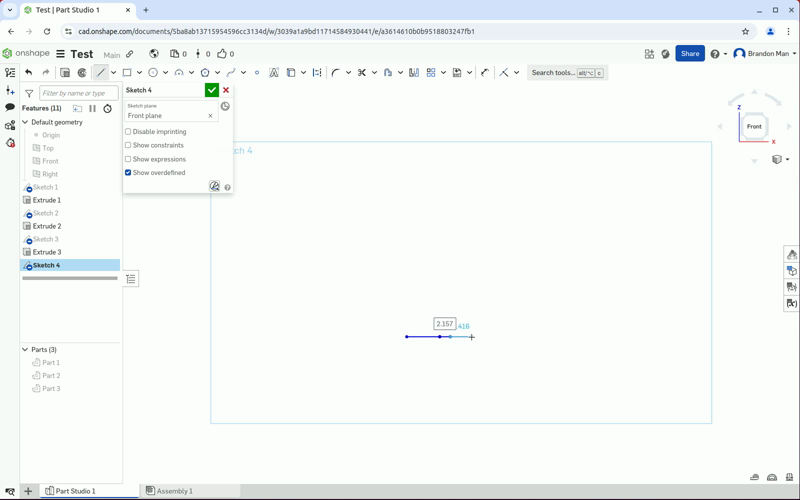
key_up(shift)
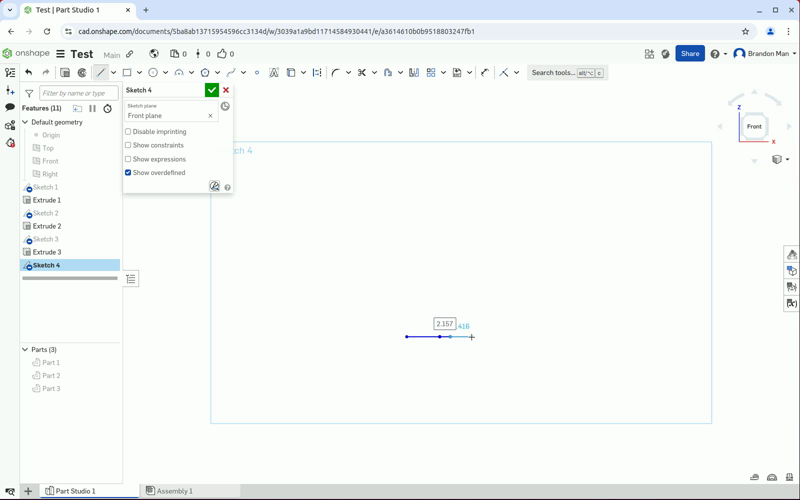
key_down(shift)
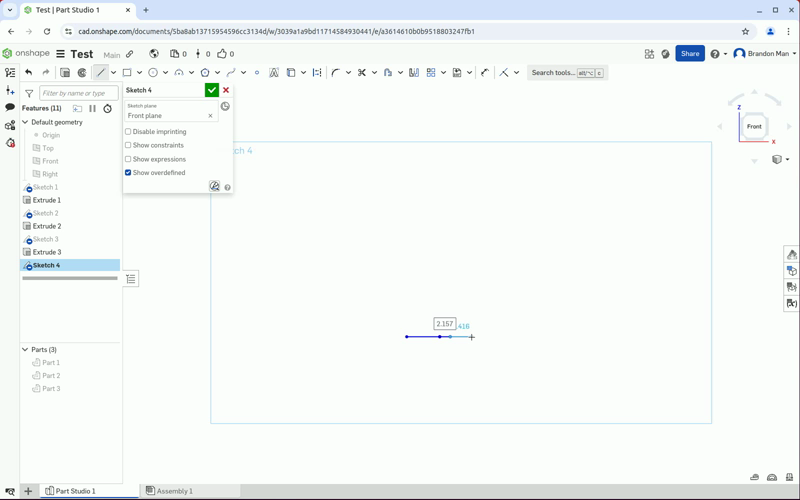
mouse_move(501, 336)
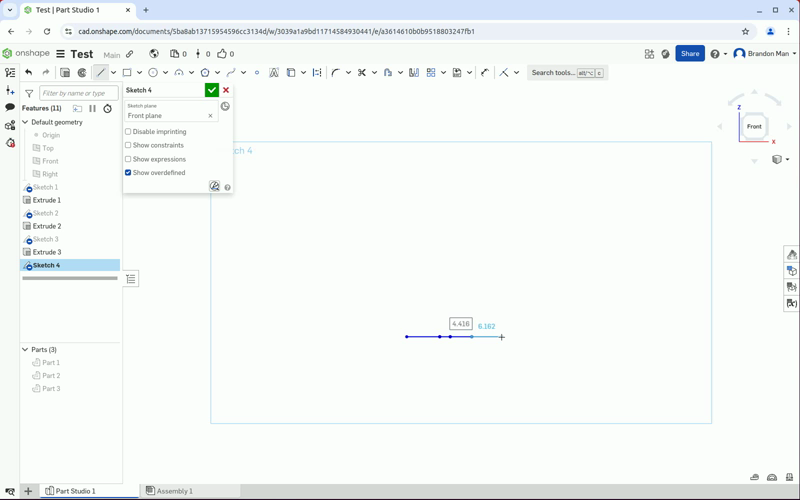
mouse_move(481, 336)
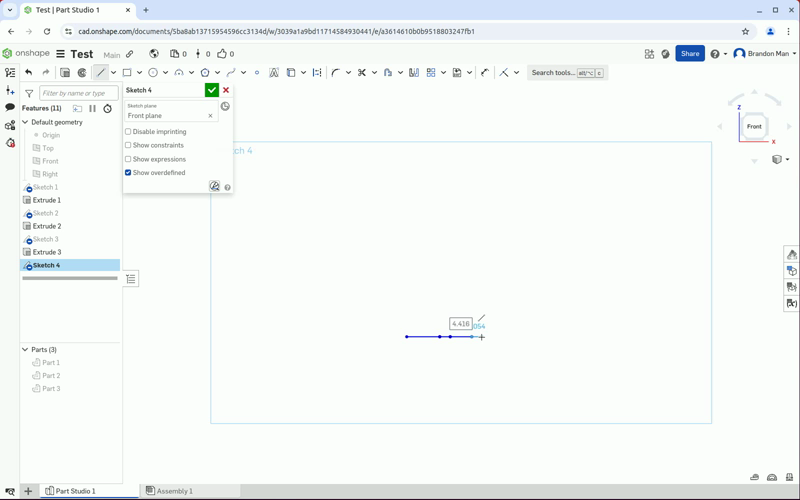
click(481, 336)
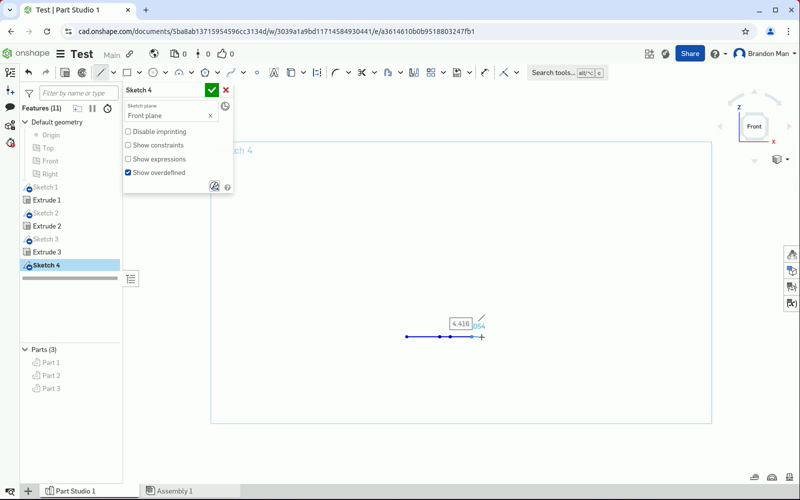
key_up(shift)
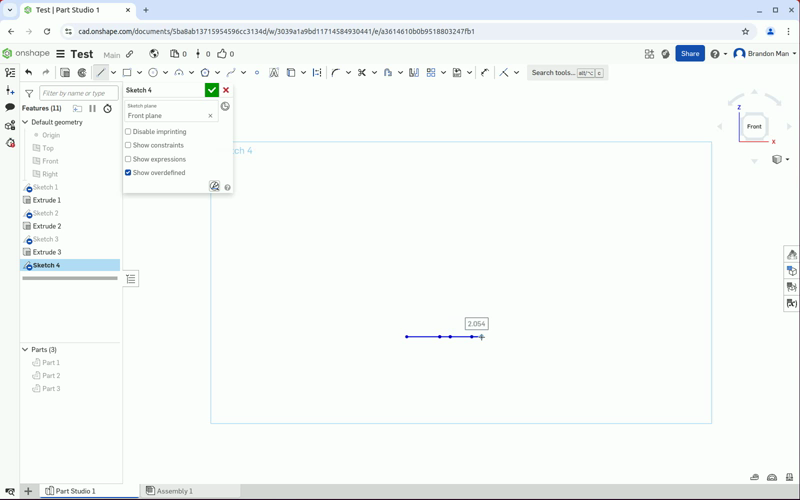
key_down(shift)
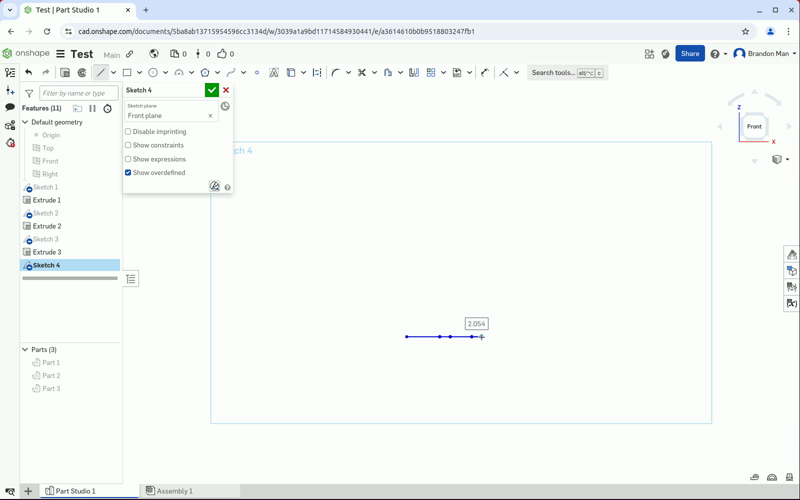
mouse_move(511, 336)
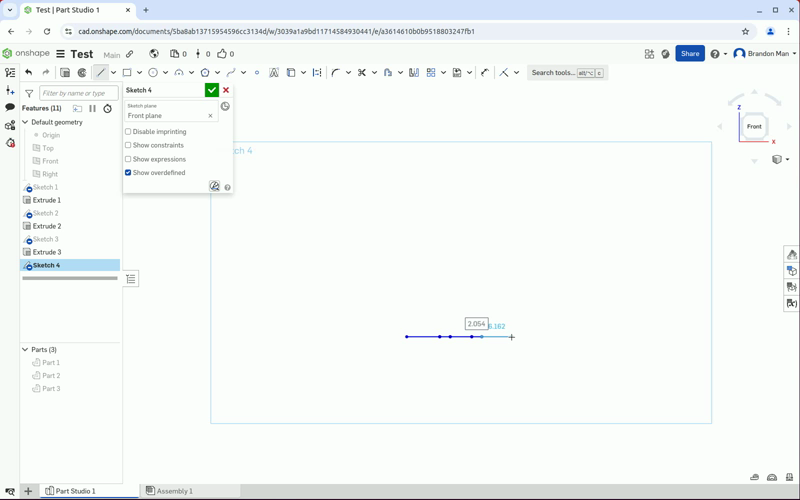
mouse_move(514, 336)
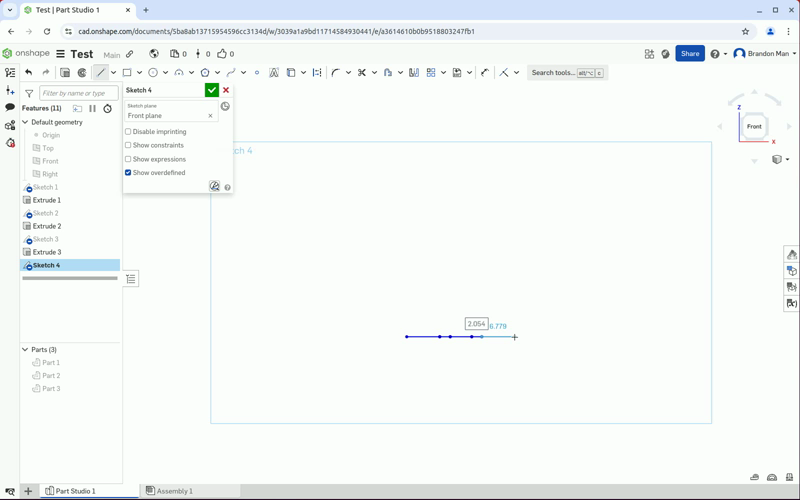
click(514, 336)
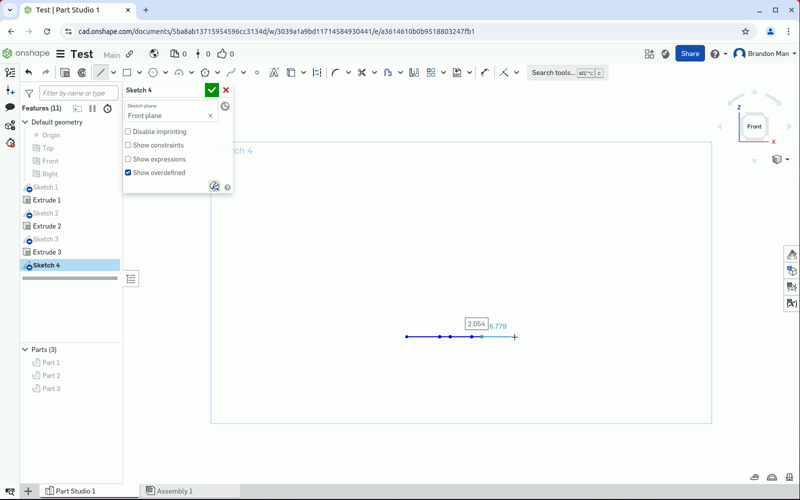
key_up(shift)
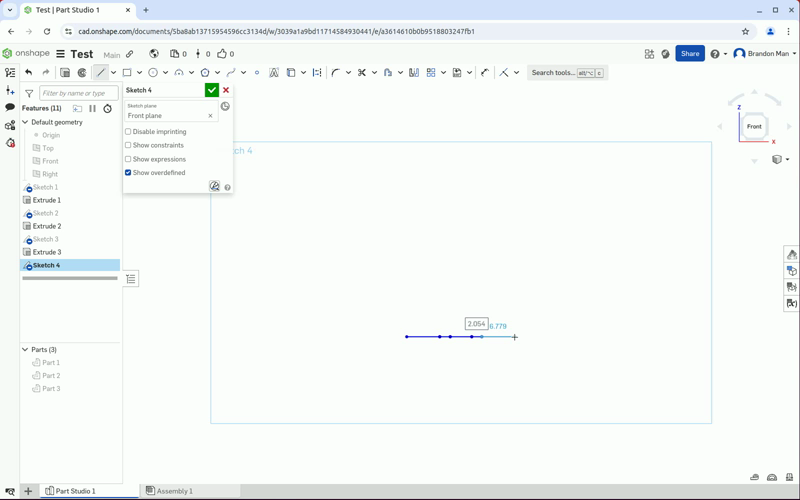
key_down(shift)
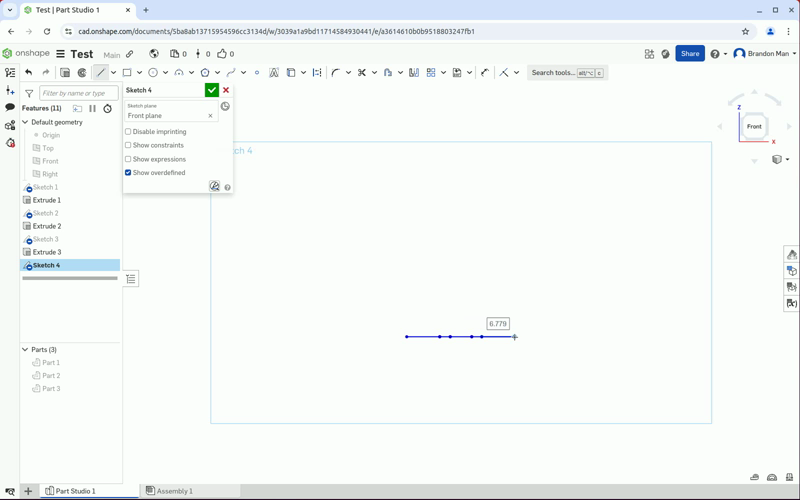
mouse_move(514, 228)
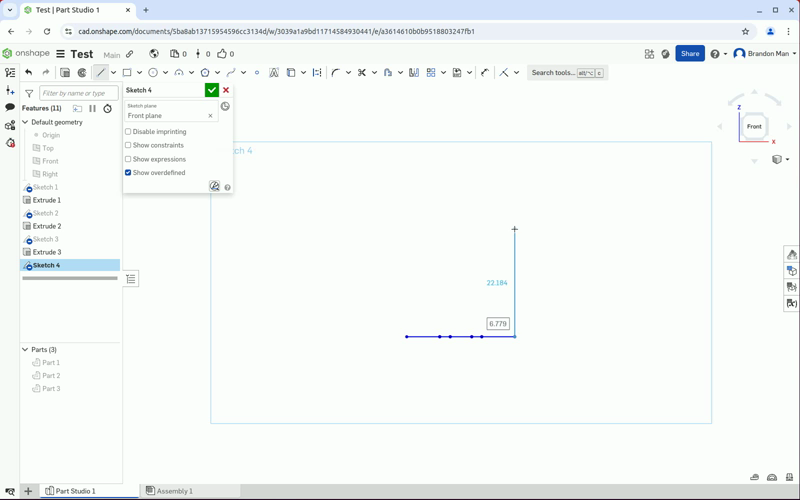
click(514, 228)
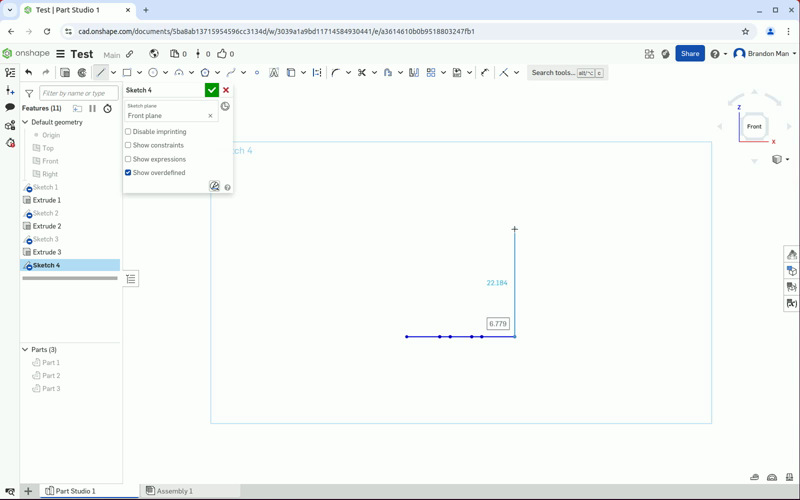
key_up(shift)
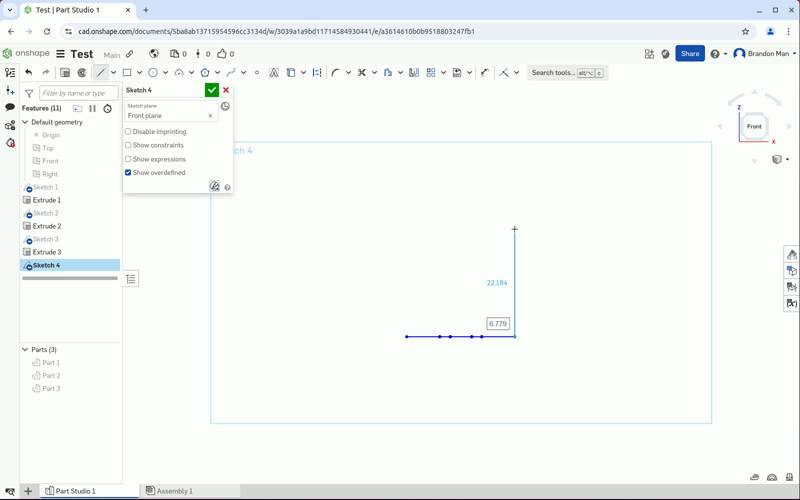
key_down(shift)
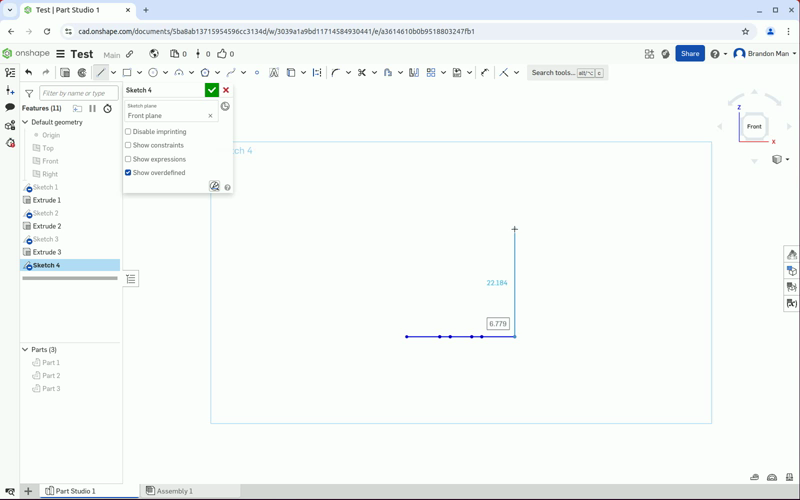
mouse_move(544, 228)
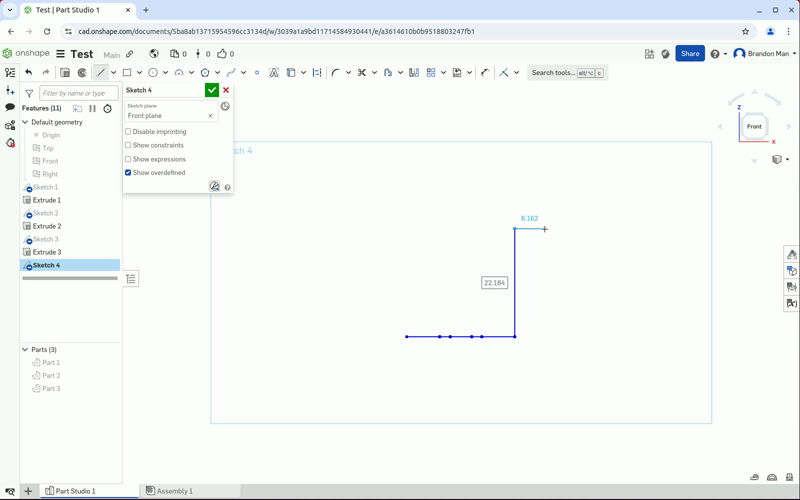
mouse_move(489, 228)
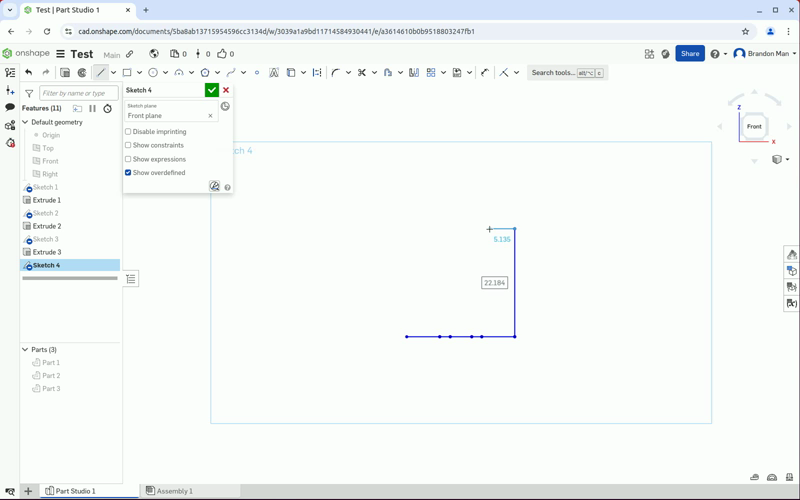
click(489, 228)
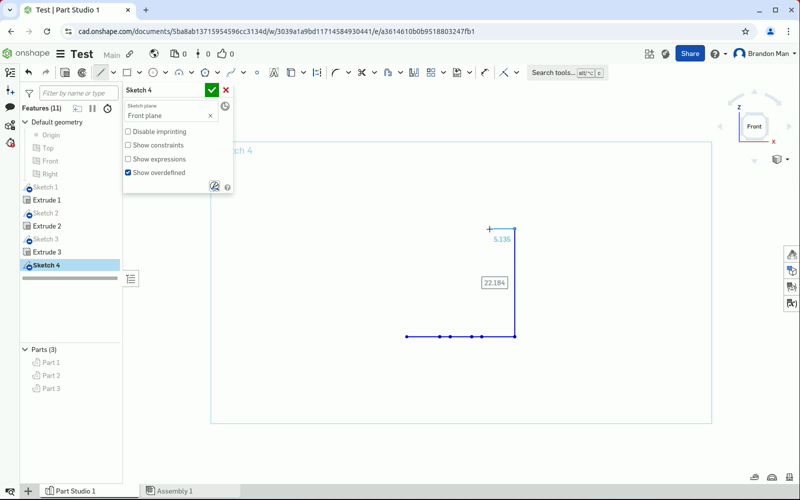
key_up(shift)
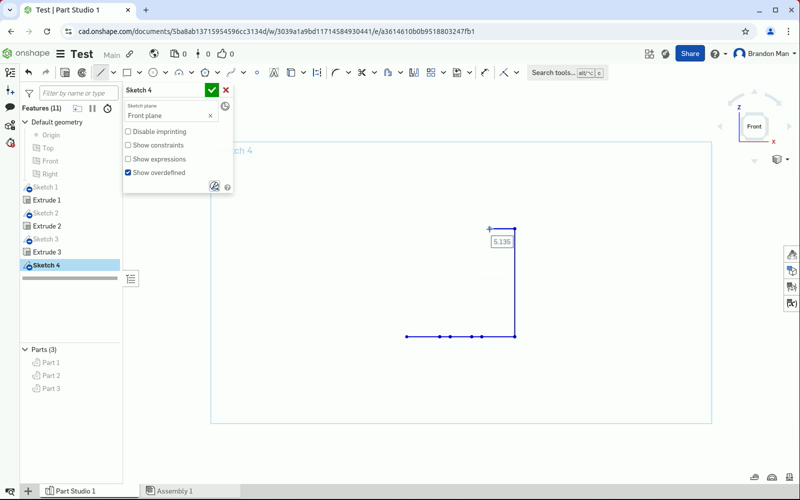
key_down(shift)
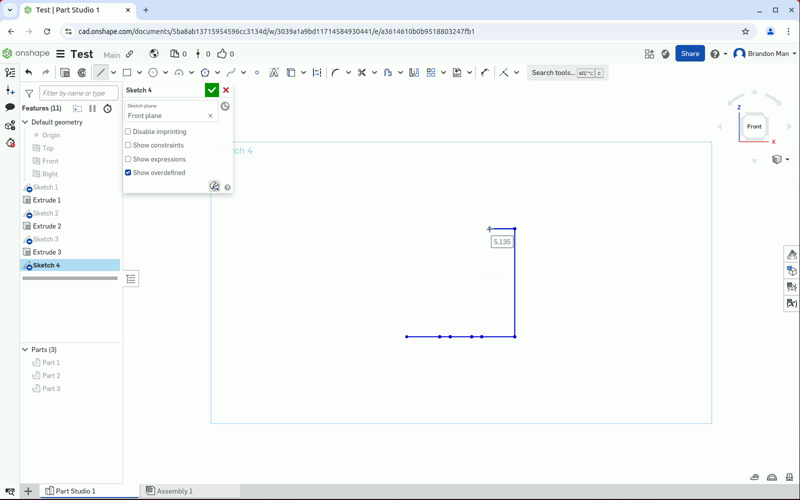
mouse_move(519, 228)
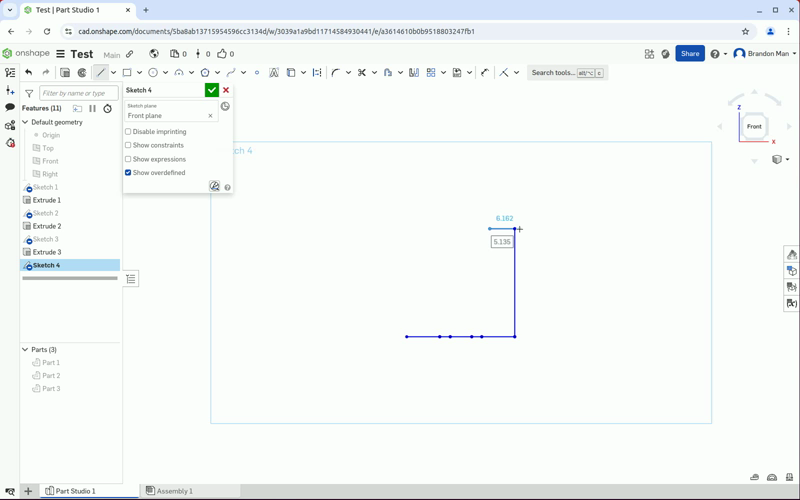
mouse_move(431, 228)
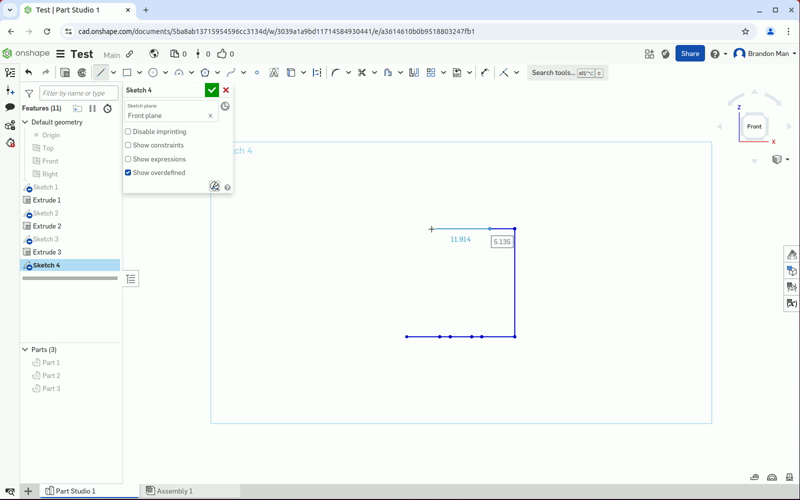
click(431, 228)
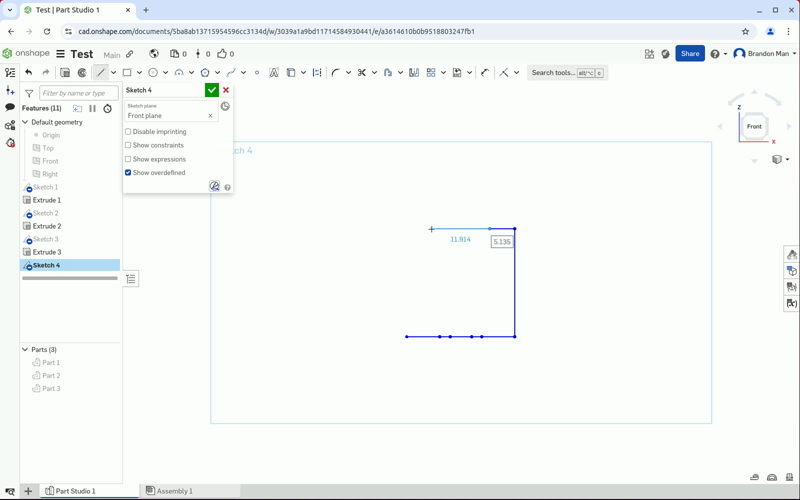
key_up(shift)
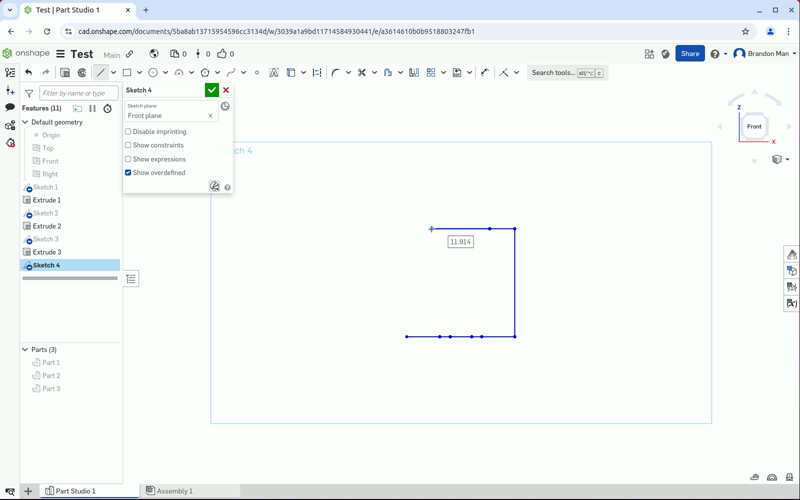
key_down(shift)
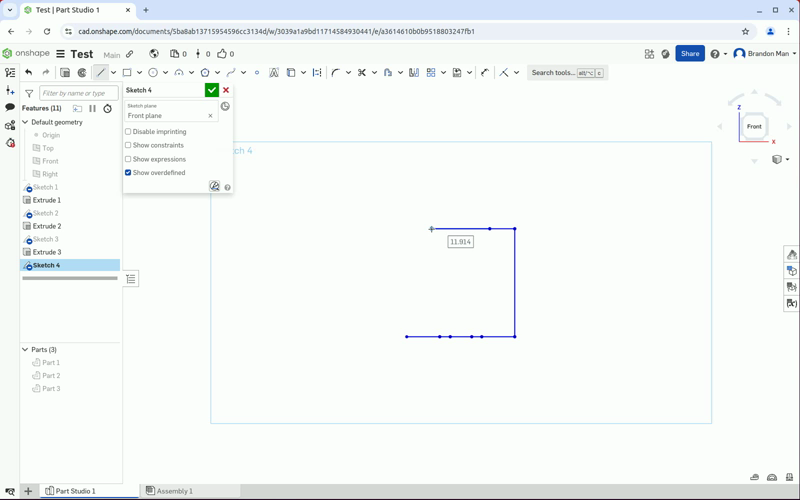
mouse_move(461, 228)
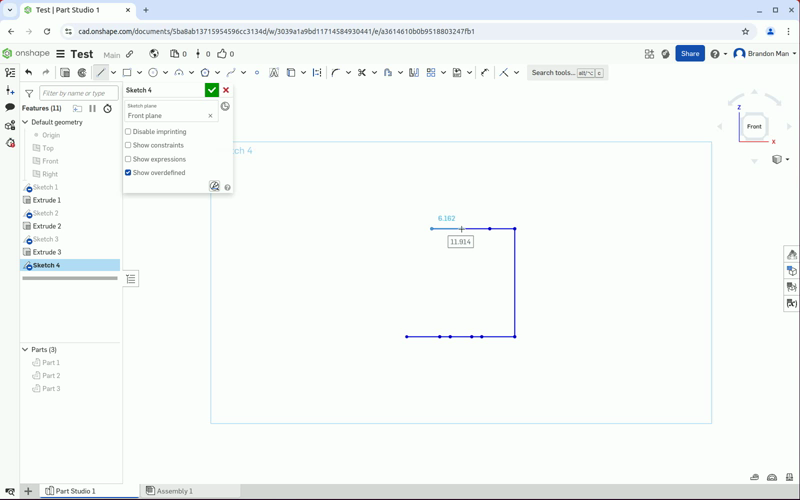
mouse_move(406, 228)
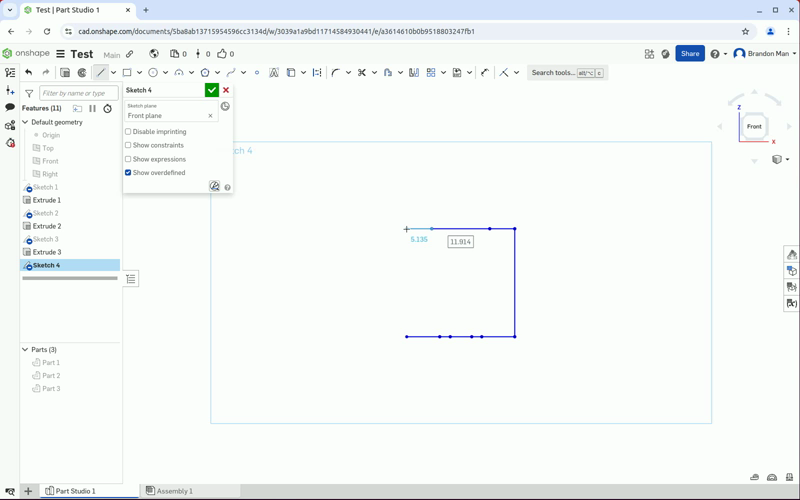
click(406, 228)
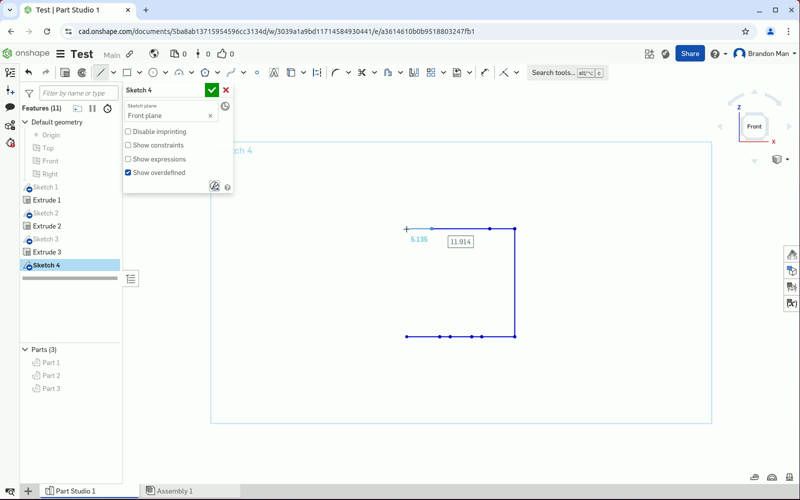
key_up(shift)
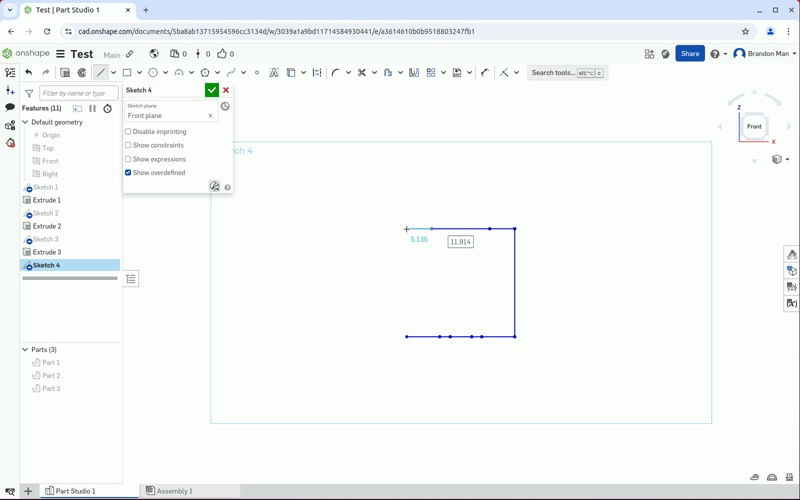
key_down(shift)
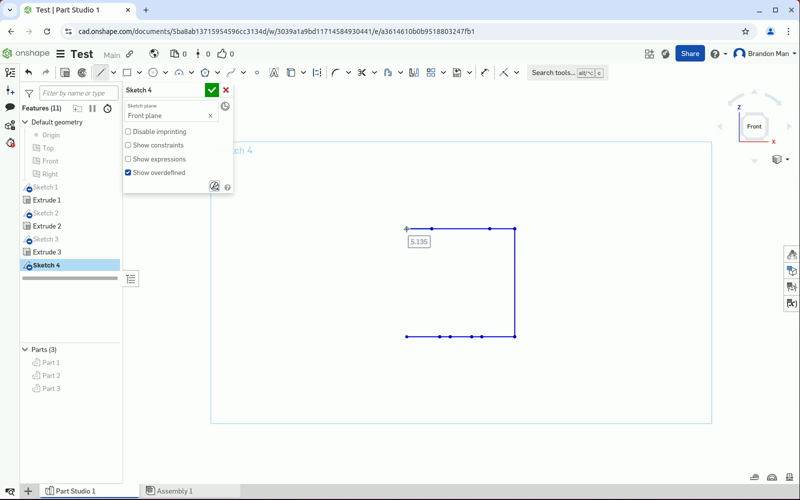
mouse_move(406, 336)
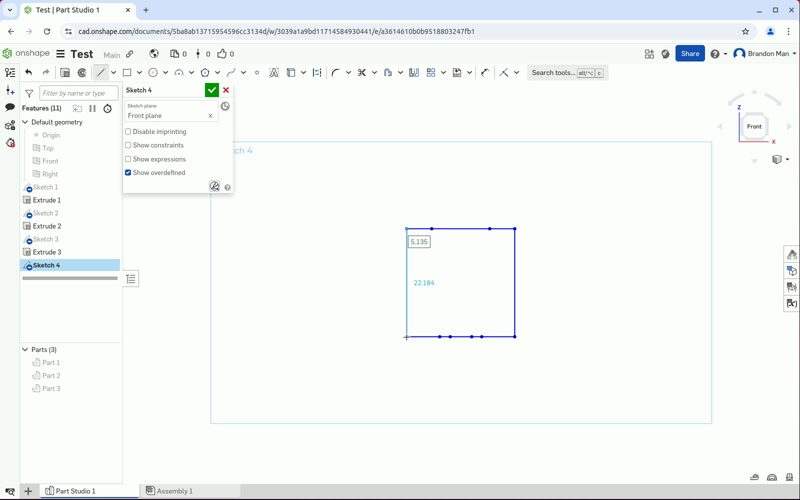
key_up(shift)
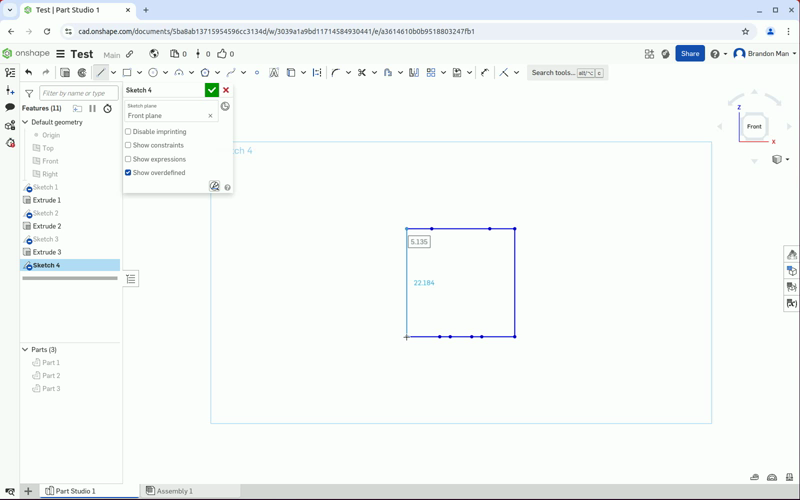
click(406, 336)
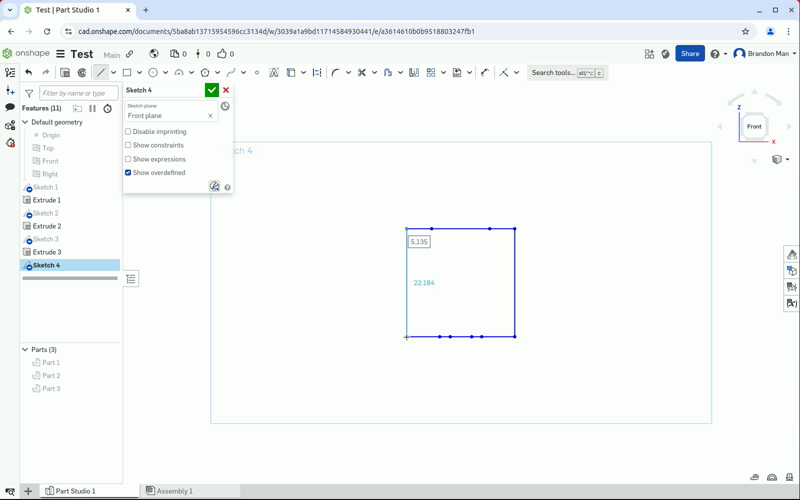
key(esc)
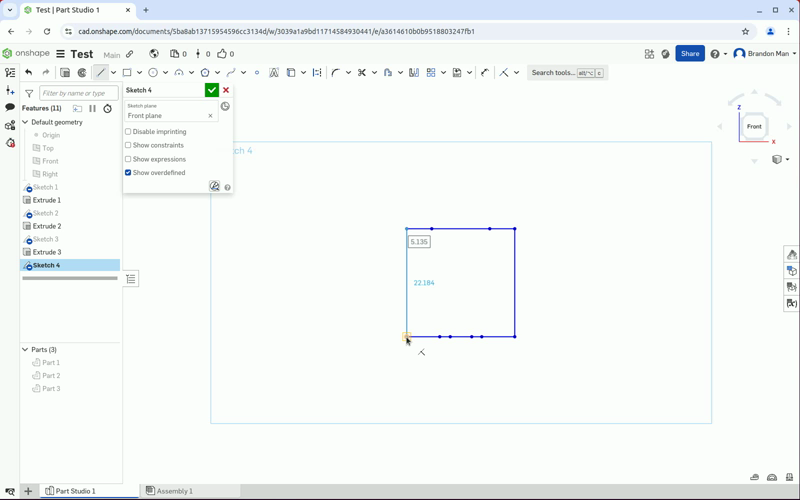
mouse_move(427, 272)
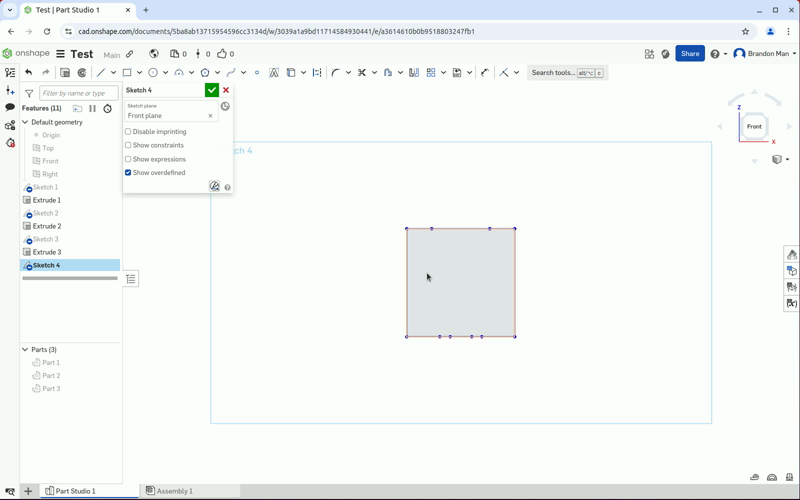
click(427, 272)
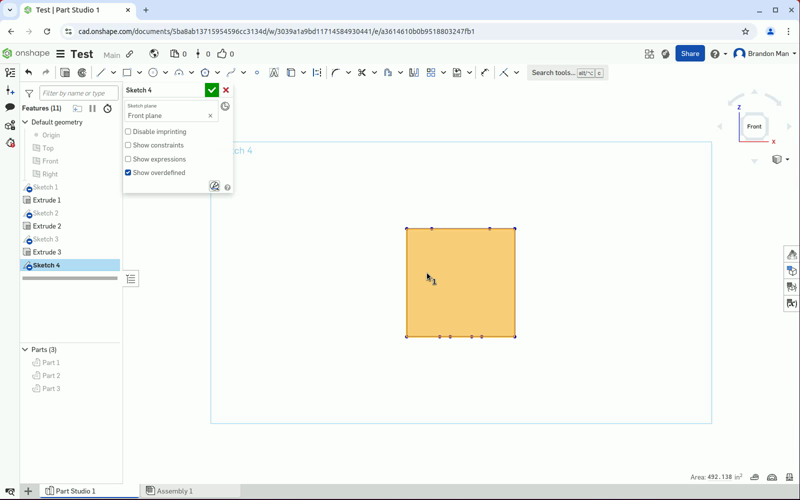
mouse_move(73, 352)
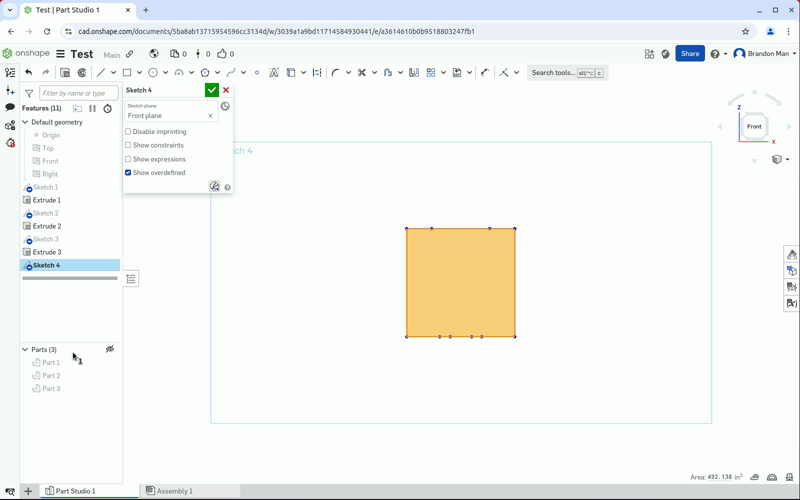
key(shift+y)
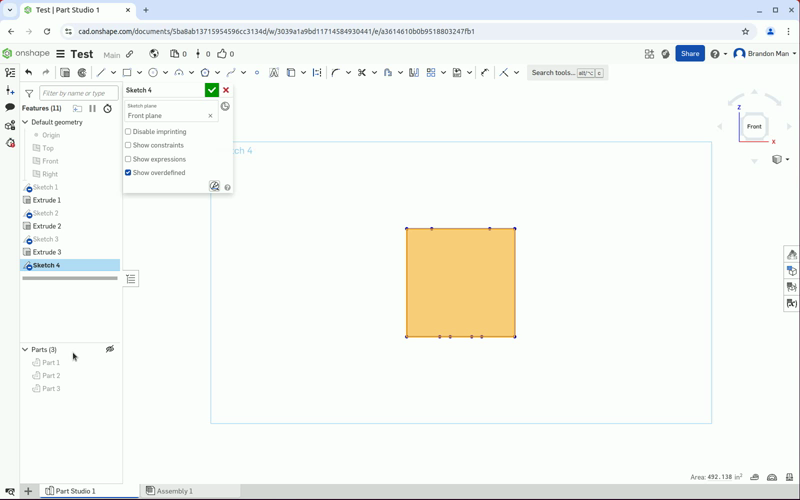
key(shift+e)
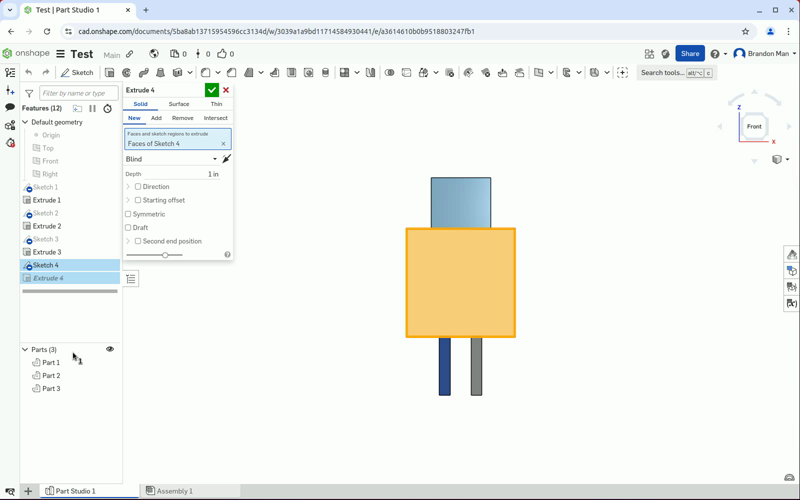
mouse_move(143, 106)
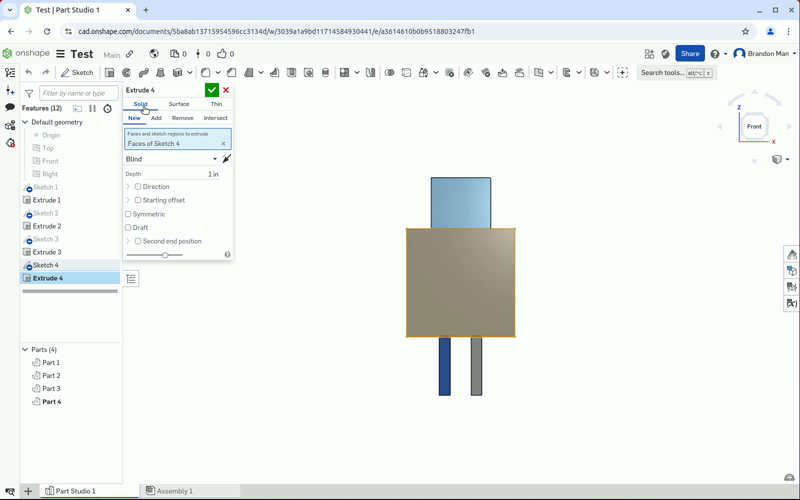
click(143, 106)
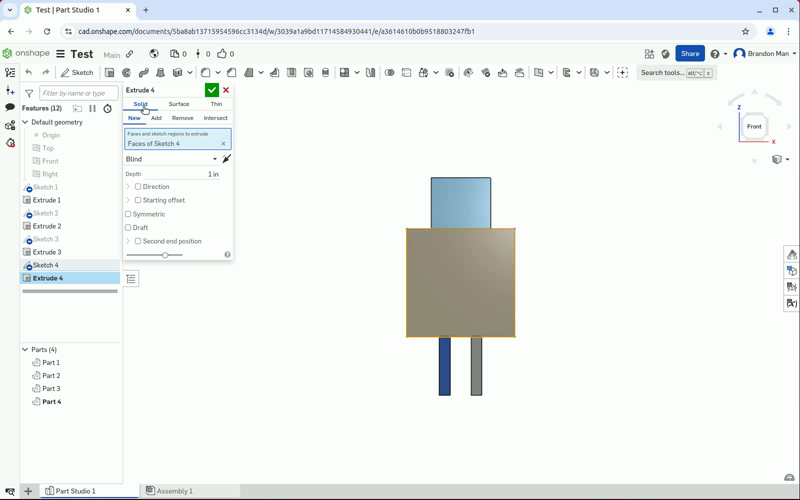
mouse_move(137, 120)
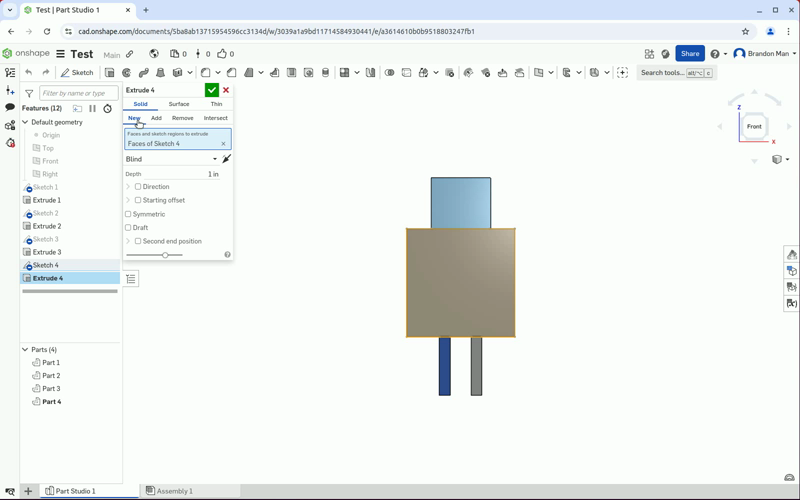
click(137, 120)
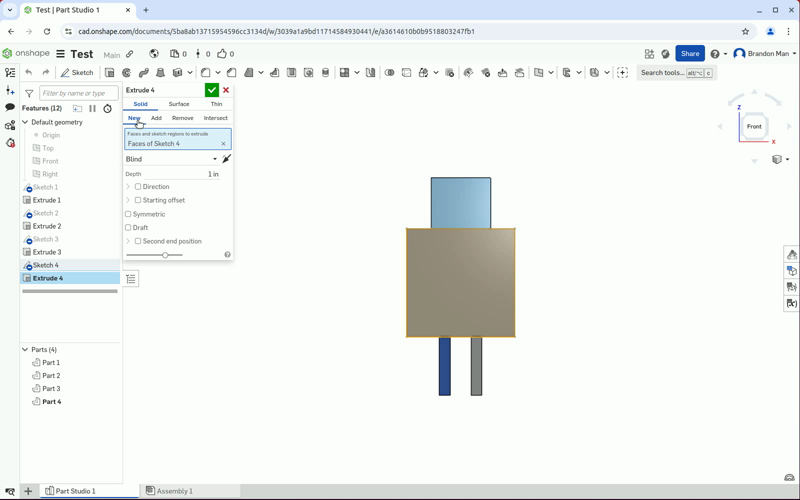
key(tab, 4)
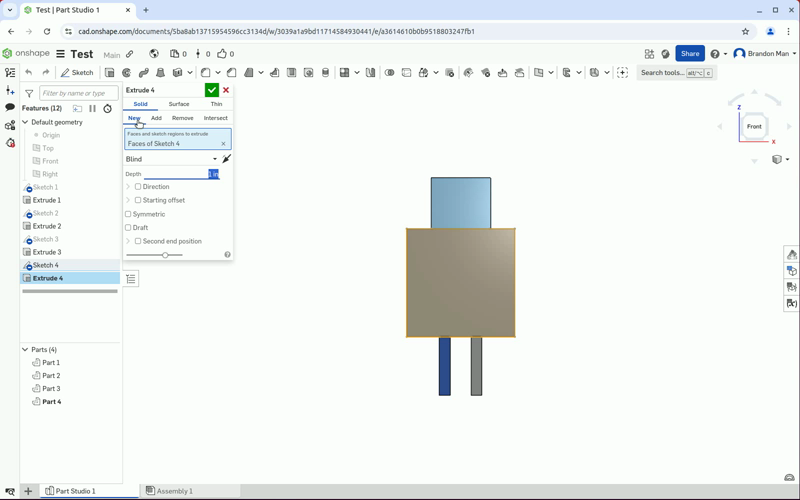
text(1.685)
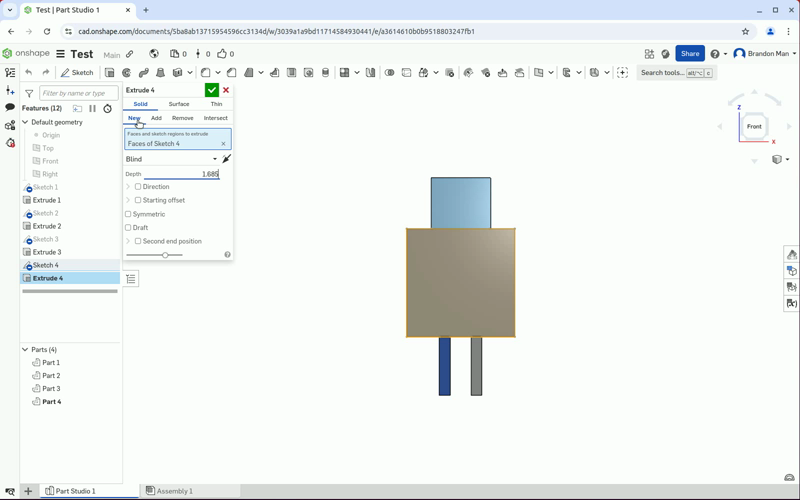
key(enter)
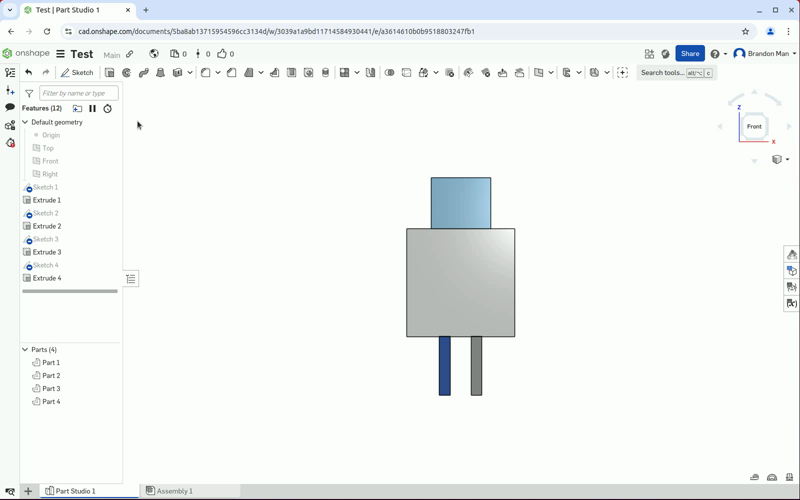
key(shift+h)
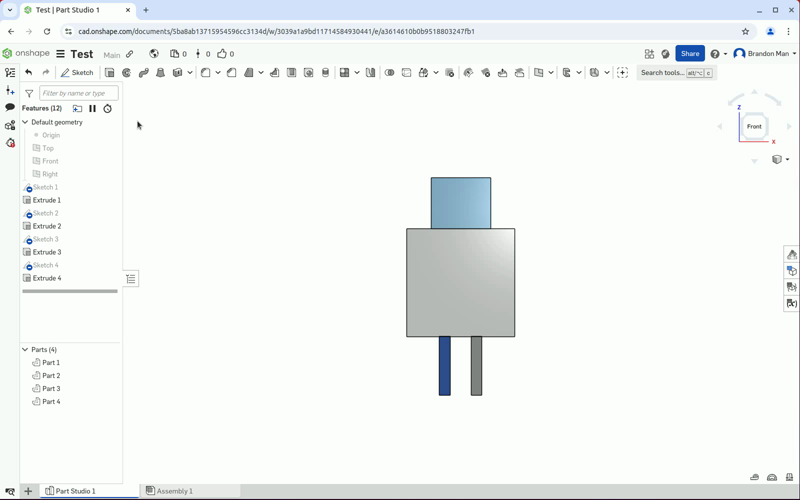
key(shift+h)
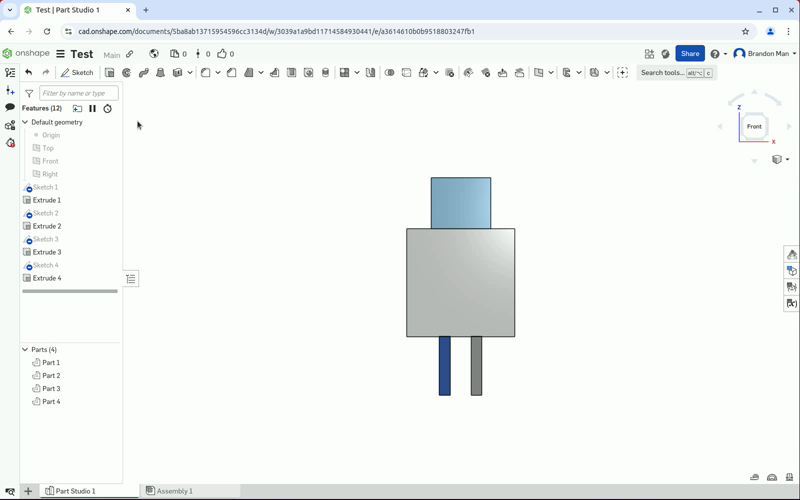
key(shift+7)
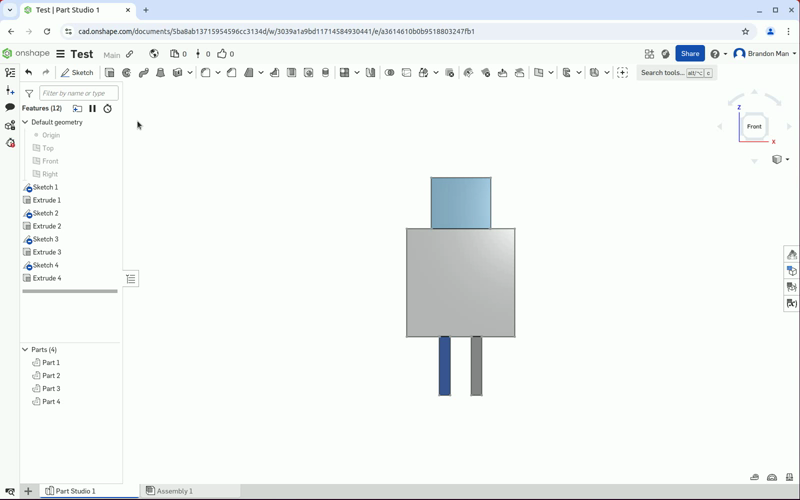
key(left, 2)
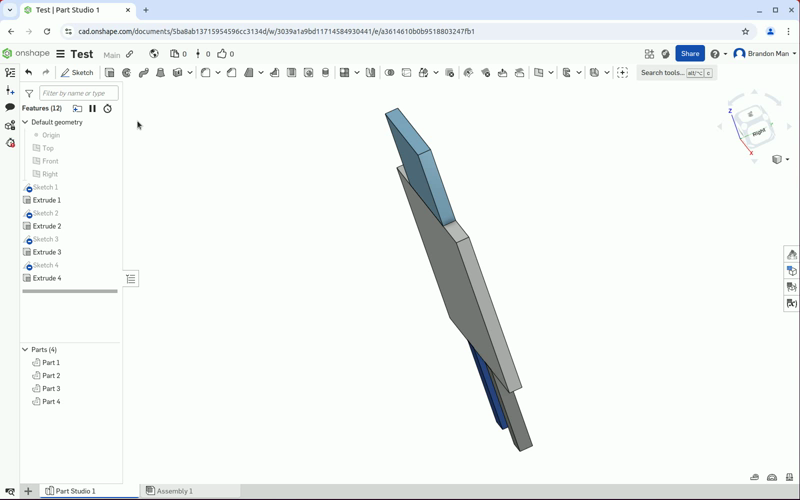
key(down, 2)
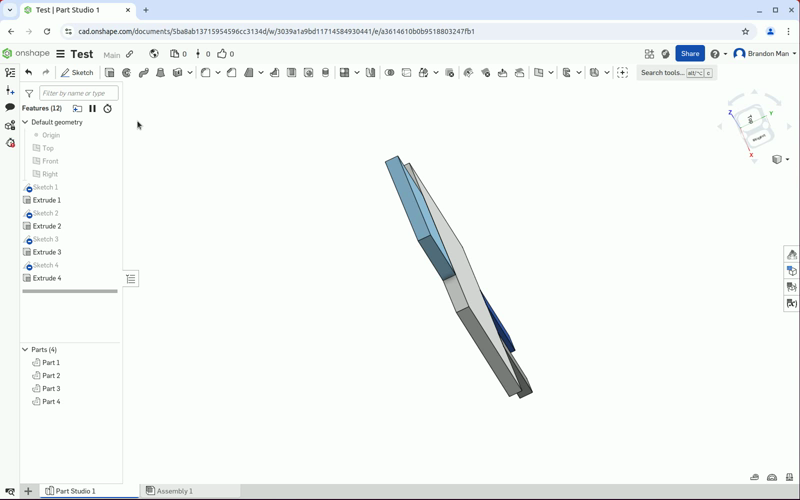
key(up, 2)
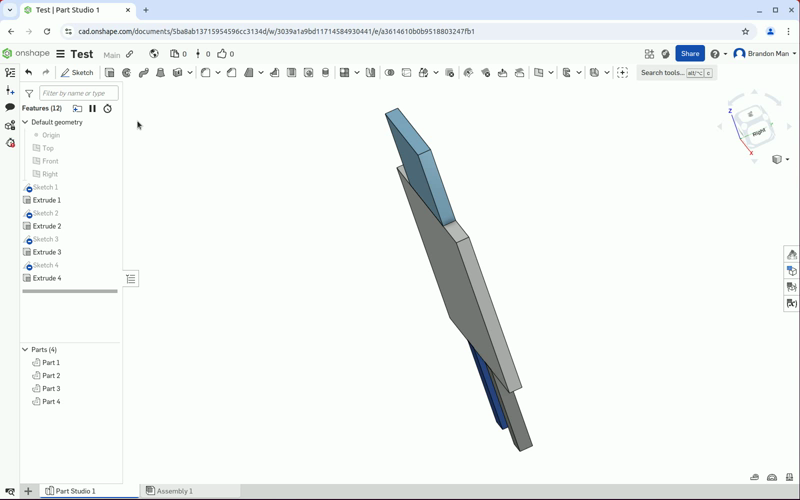
key(right, 2)
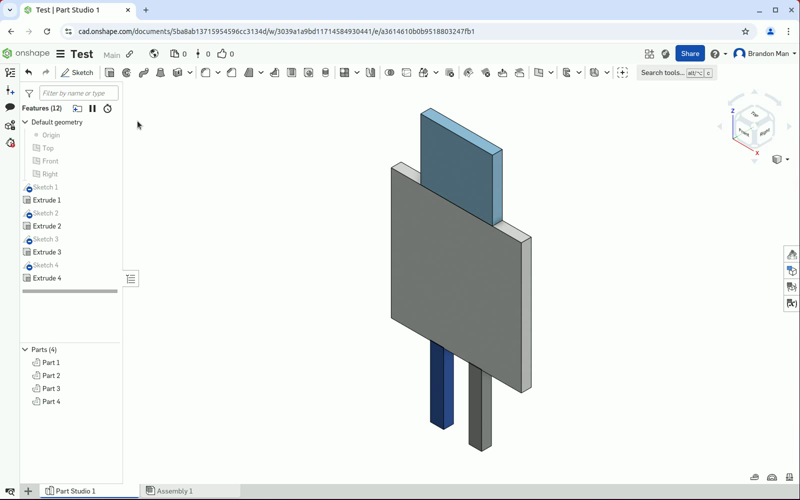
mouse_move(73, 189)
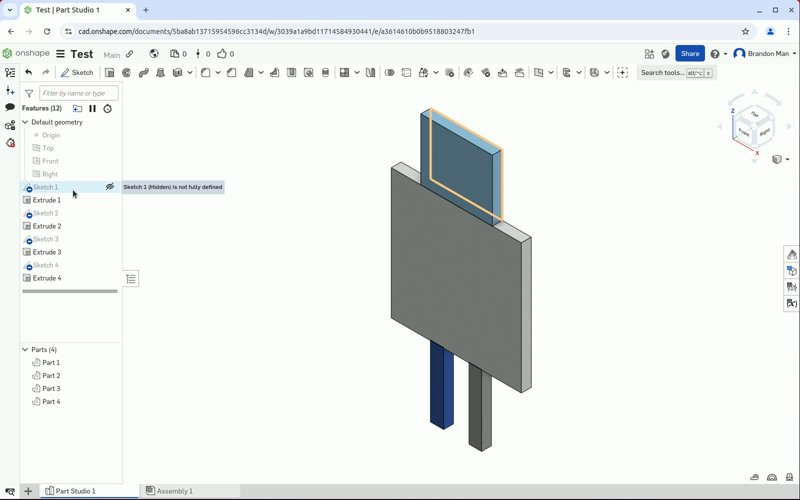
click(73, 189)